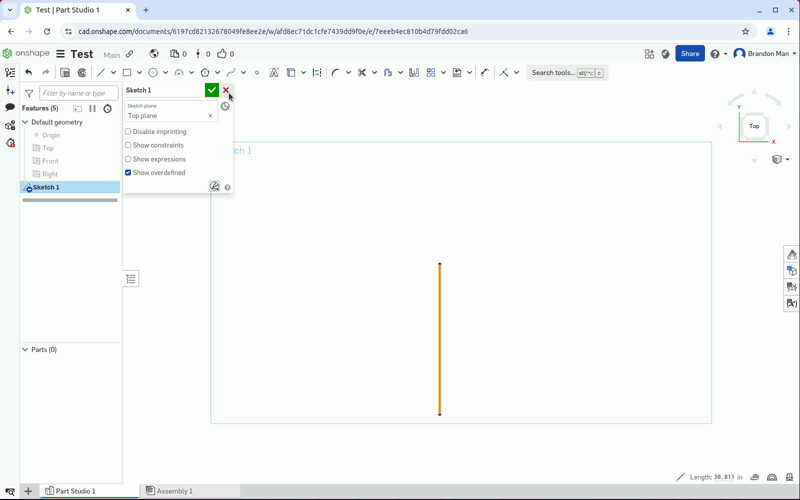
key(shift+h)
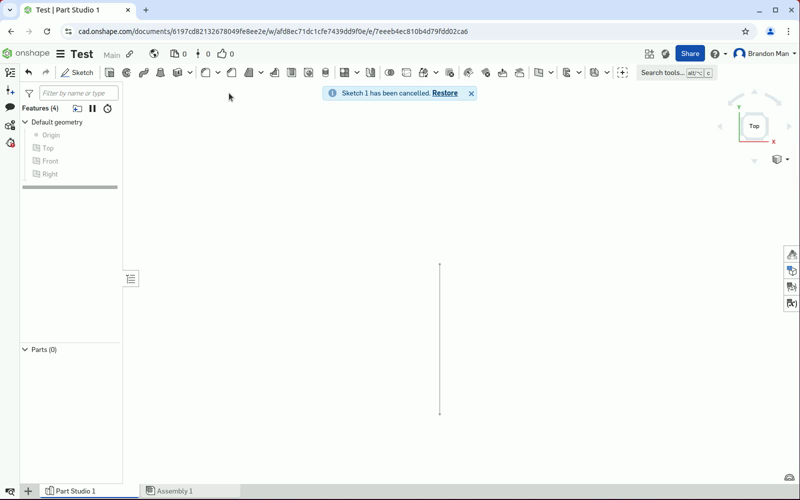
mouse_move(73, 352)
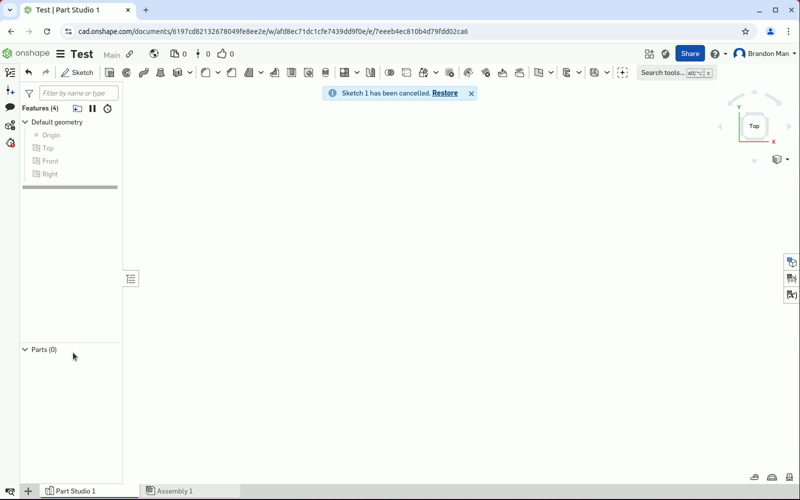
key(y)
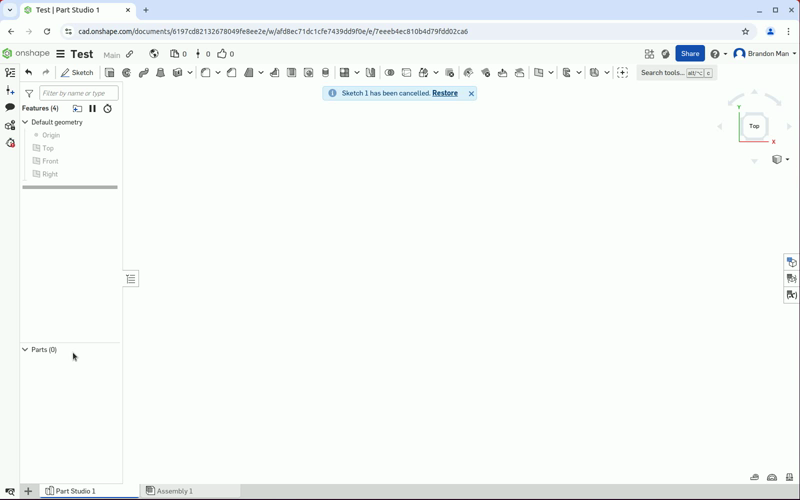
key(shift+p)
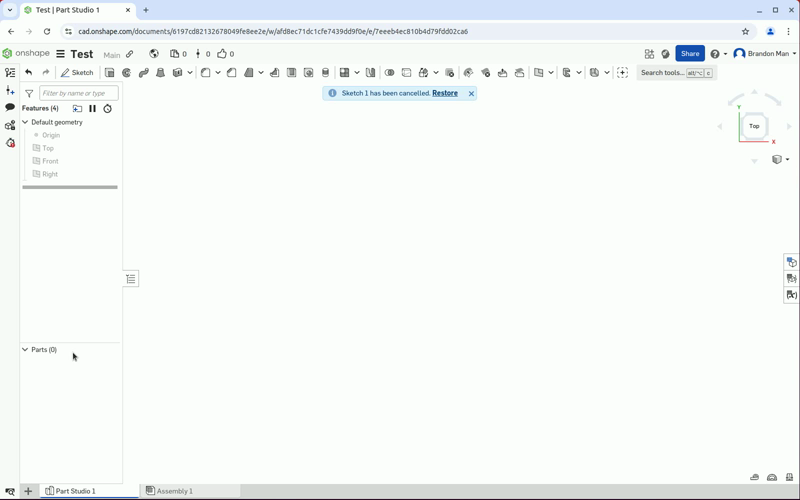
key(space)
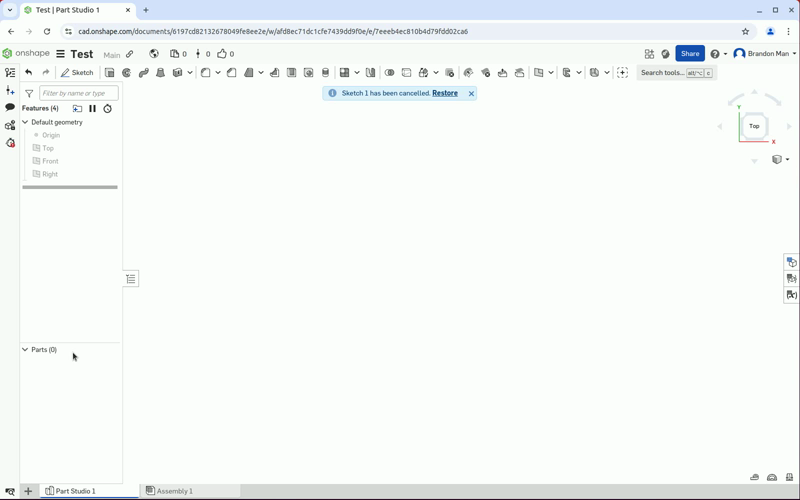
key_down(shift)
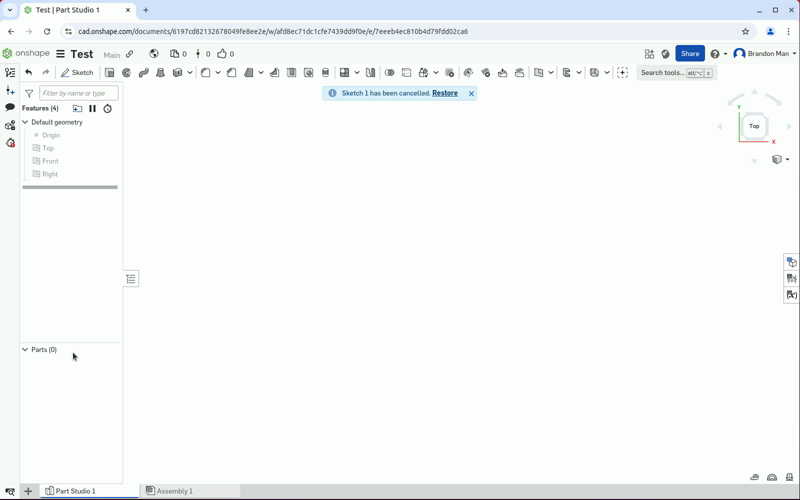
key(up)
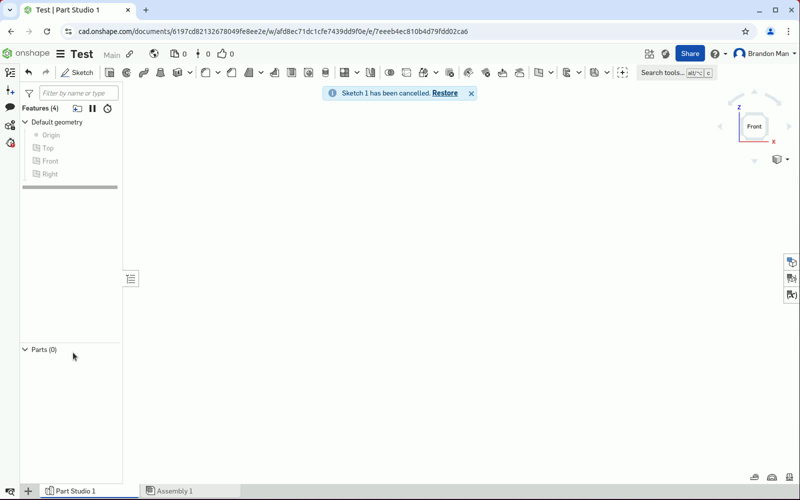
key_up(shift)
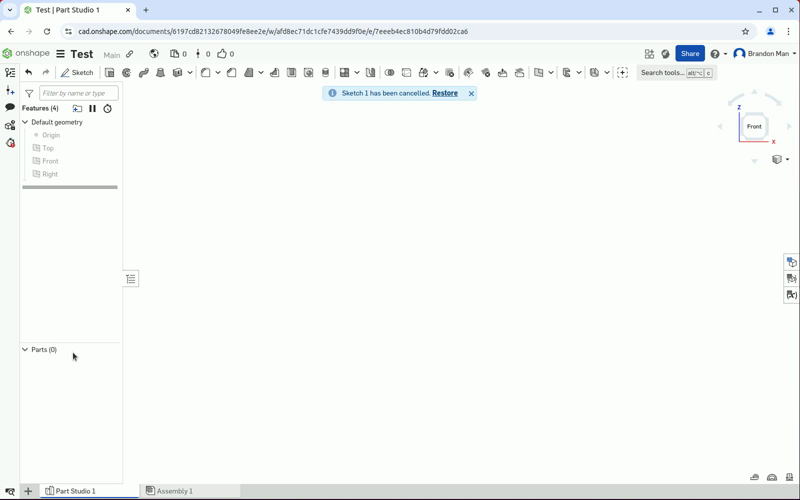
key(space)
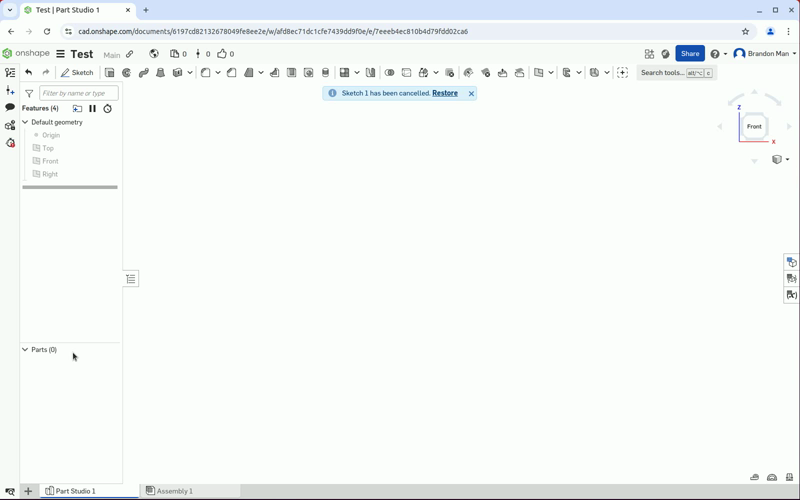
key_down(shift)
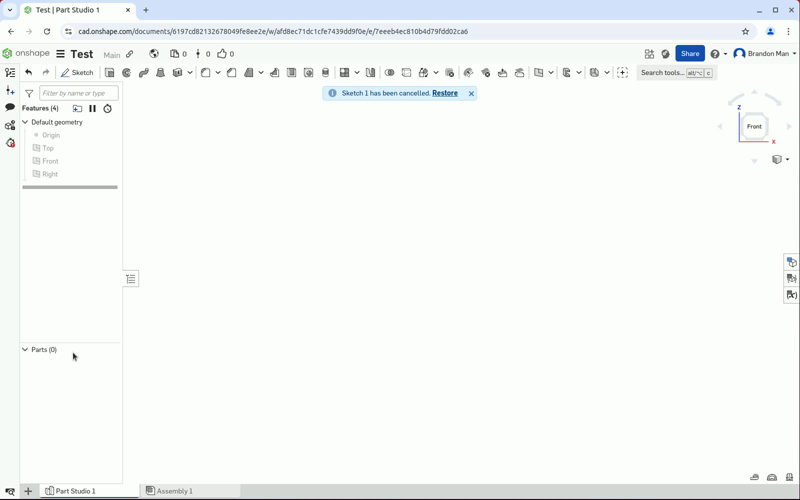
key(left)
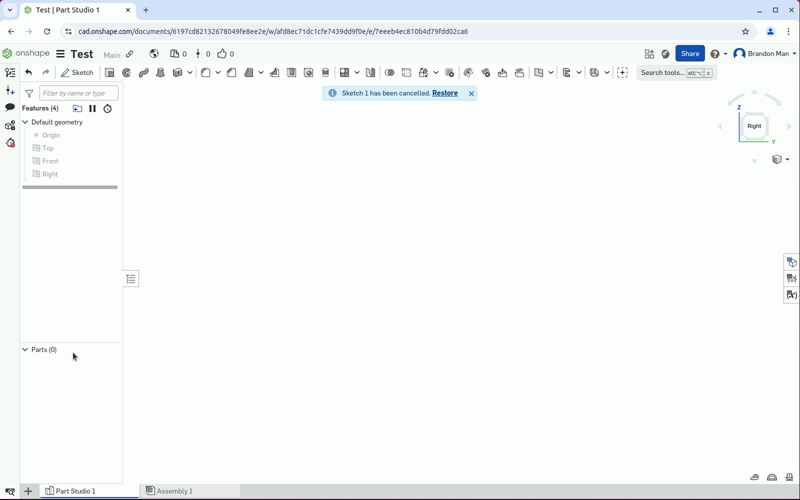
key_up(shift)
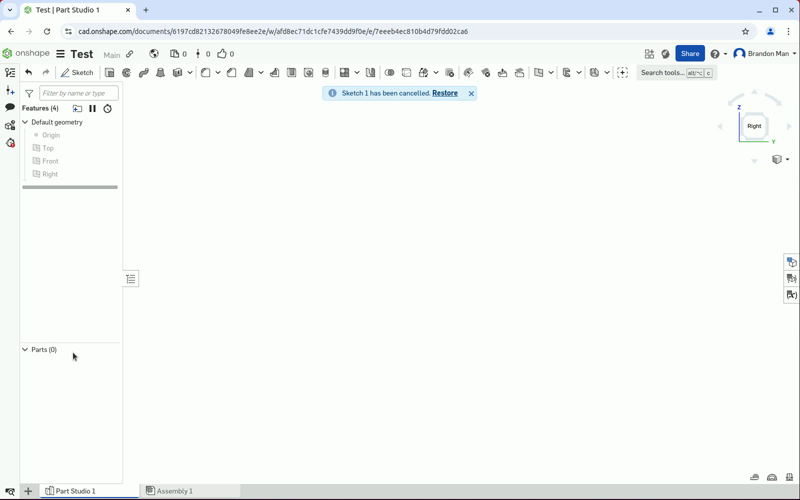
mouse_move(73, 352)
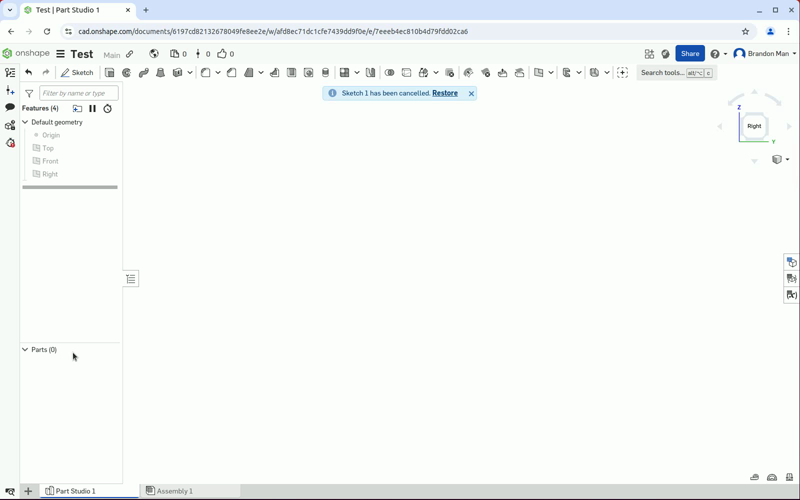
key(shift+y)
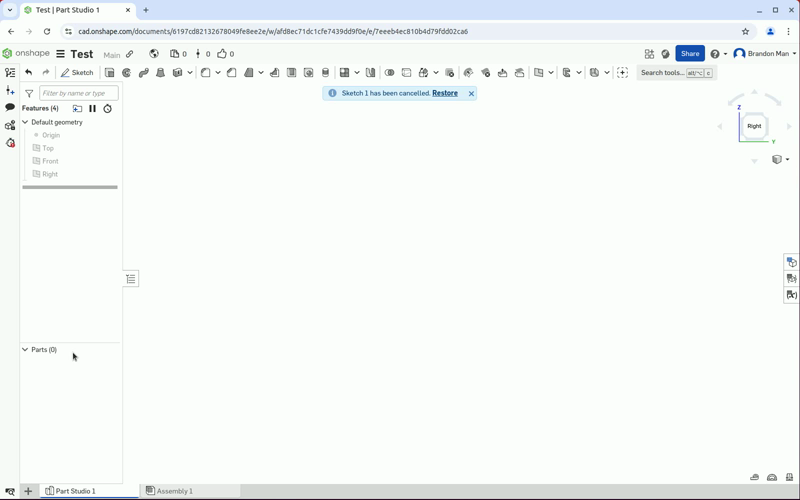
key(shift+s)
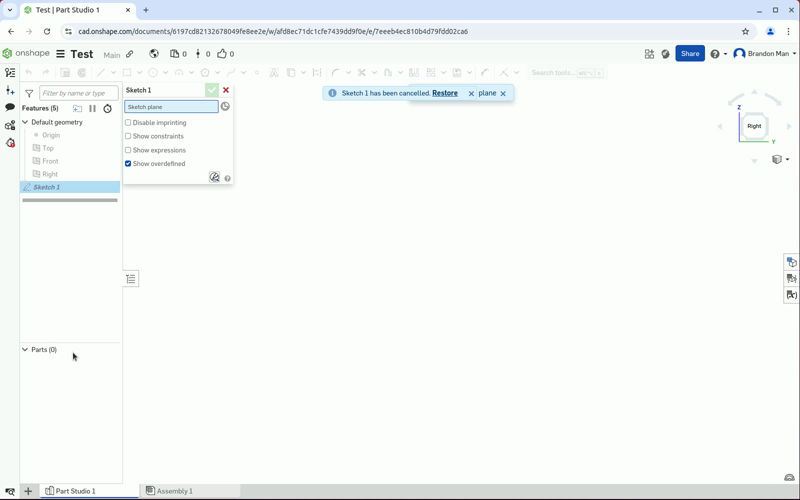
mouse_move(73, 176)
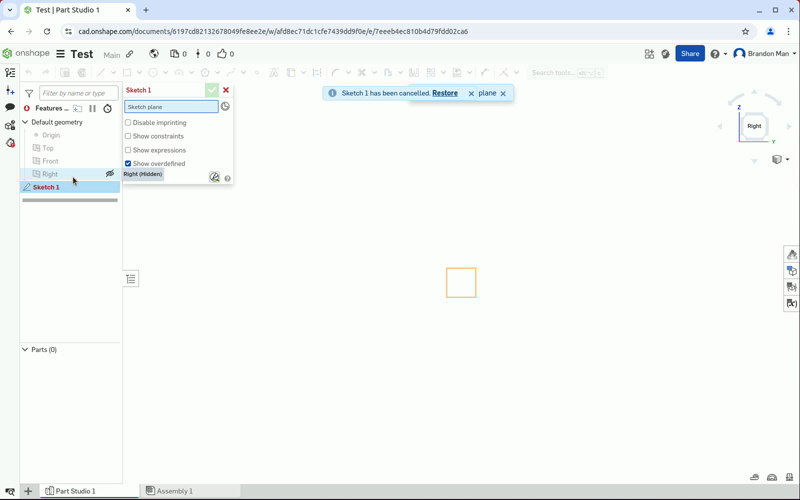
click(73, 176)
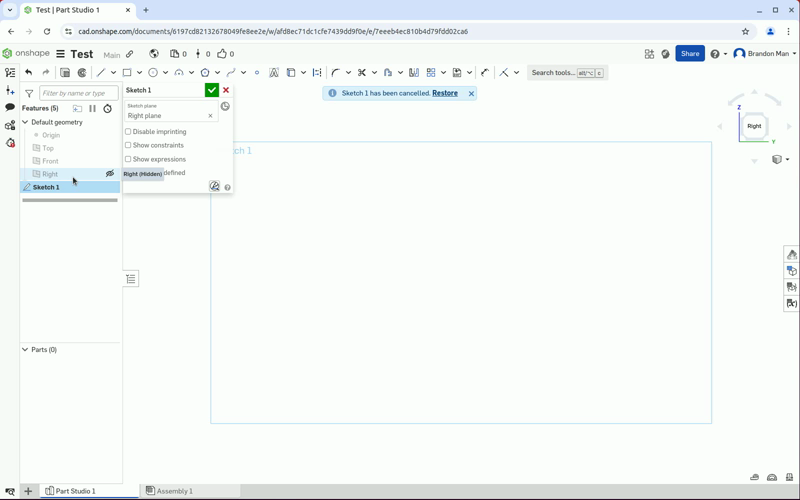
mouse_move(73, 352)
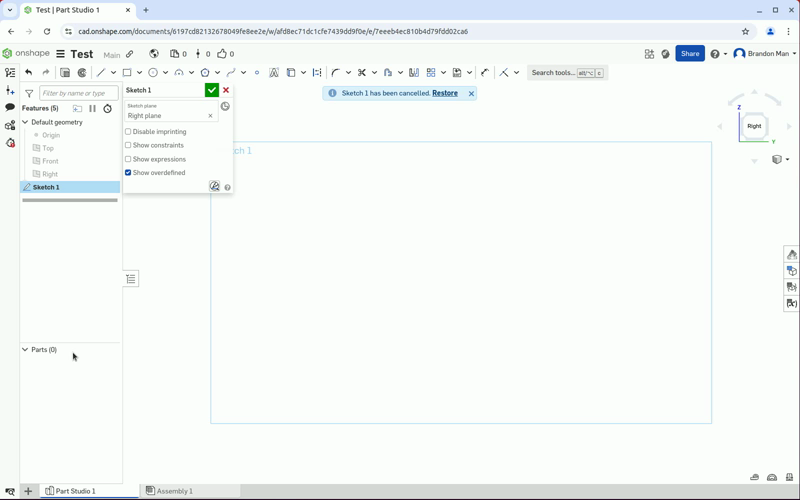
key(y)
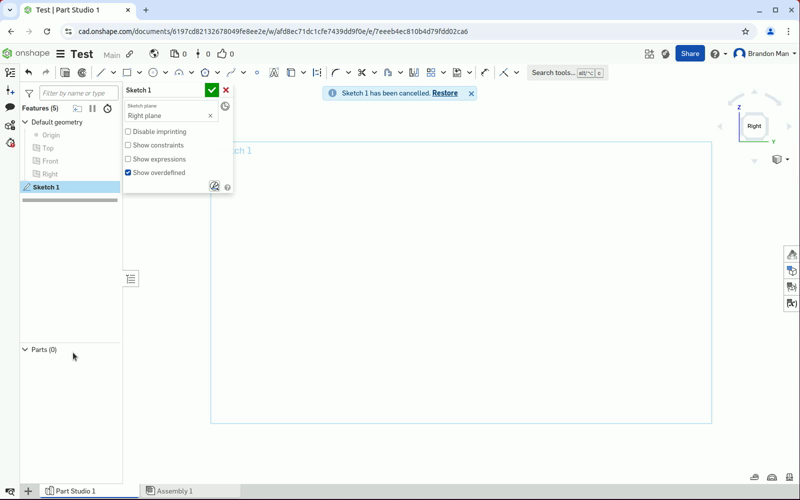
key(l)
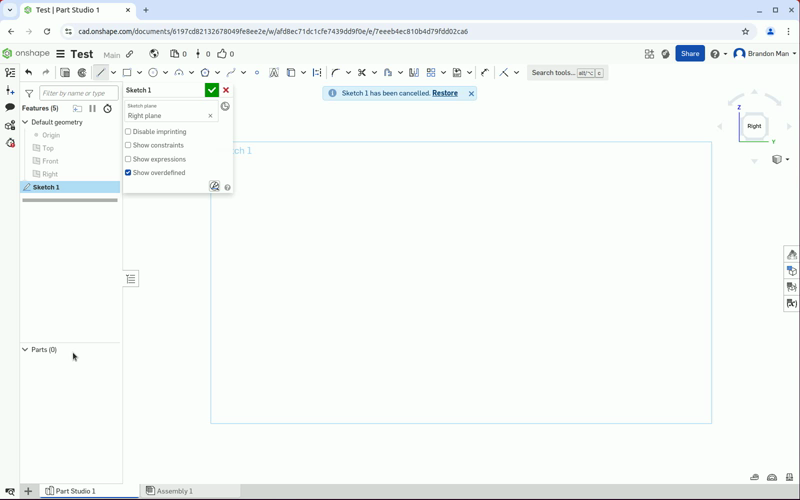
key_down(shift)
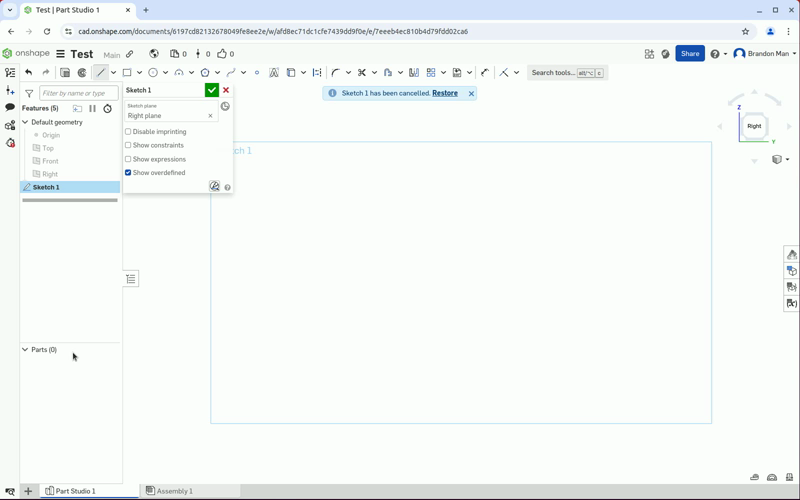
mouse_move(357, 349)
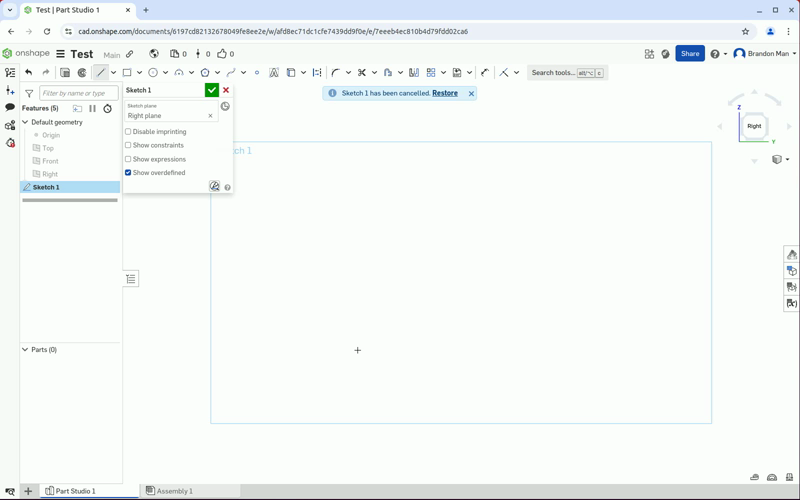
click(357, 349)
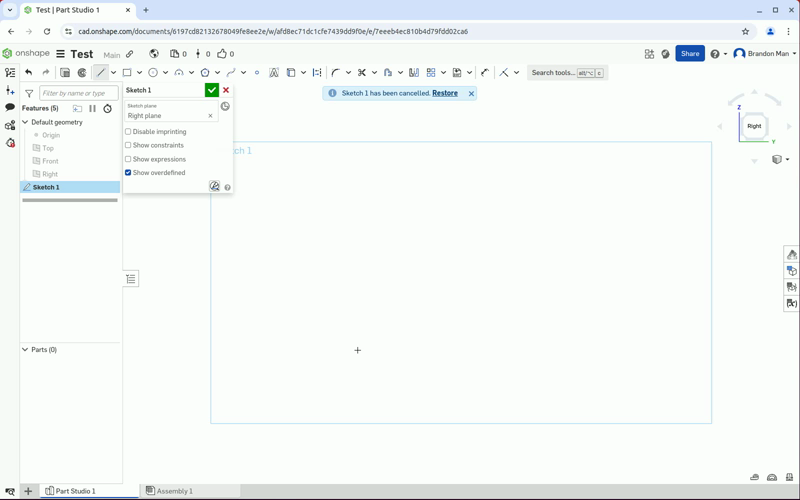
key_up(shift)
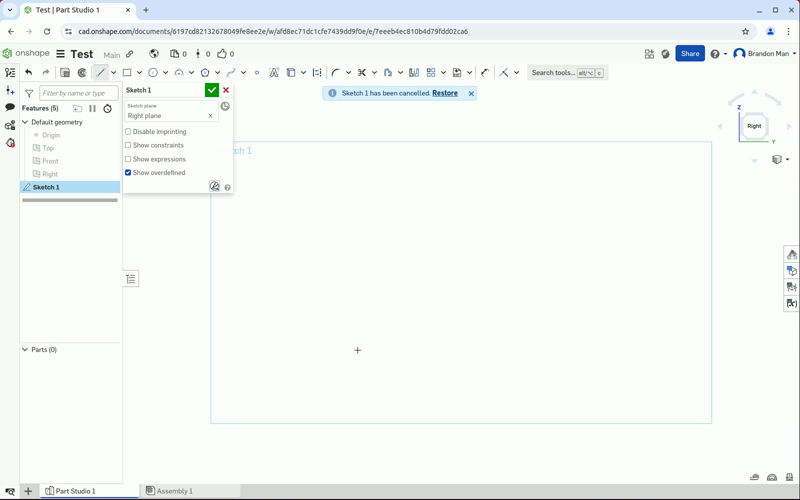
key_down(shift)
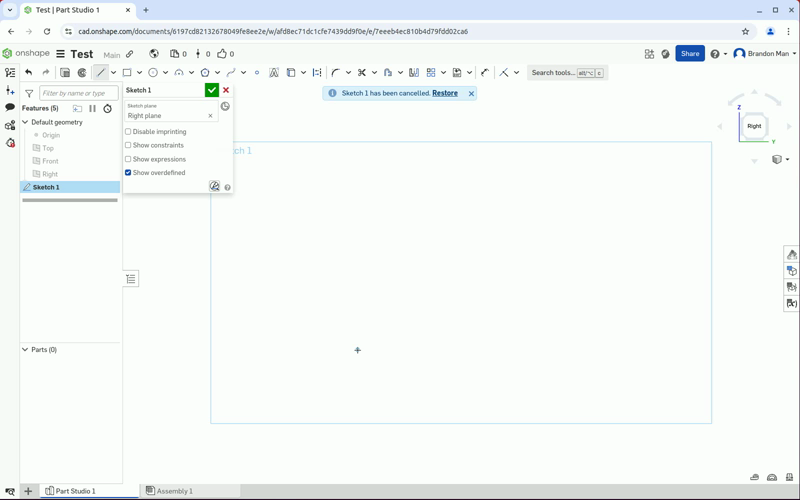
mouse_move(387, 349)
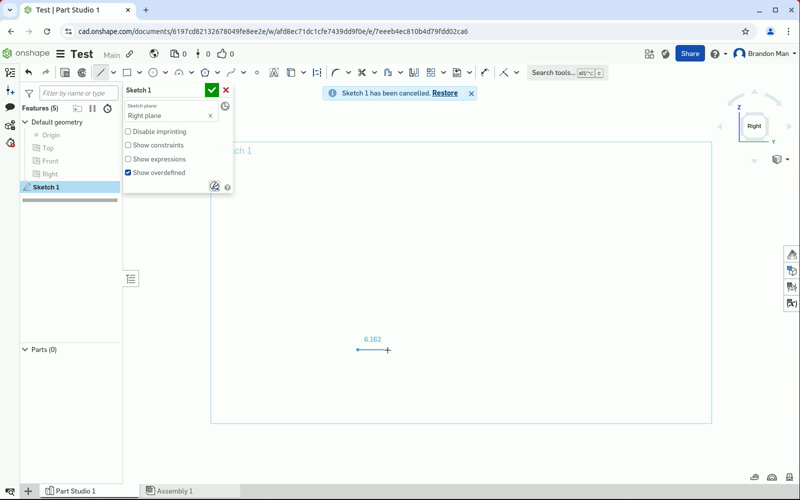
mouse_move(382, 349)
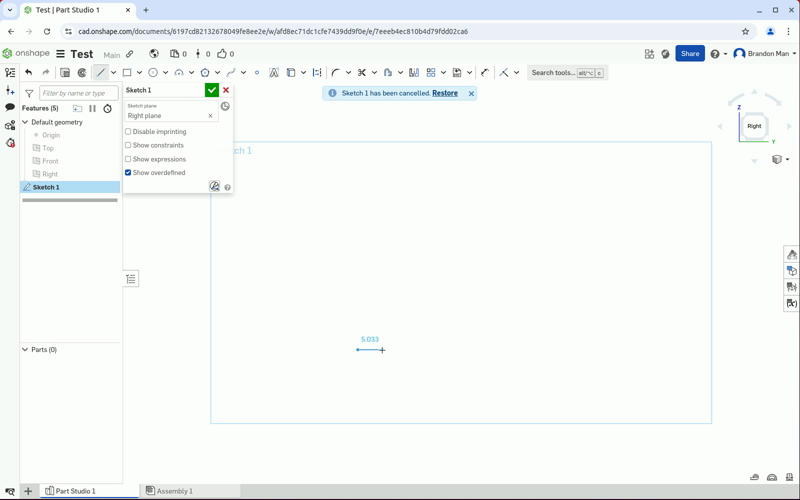
click(382, 349)
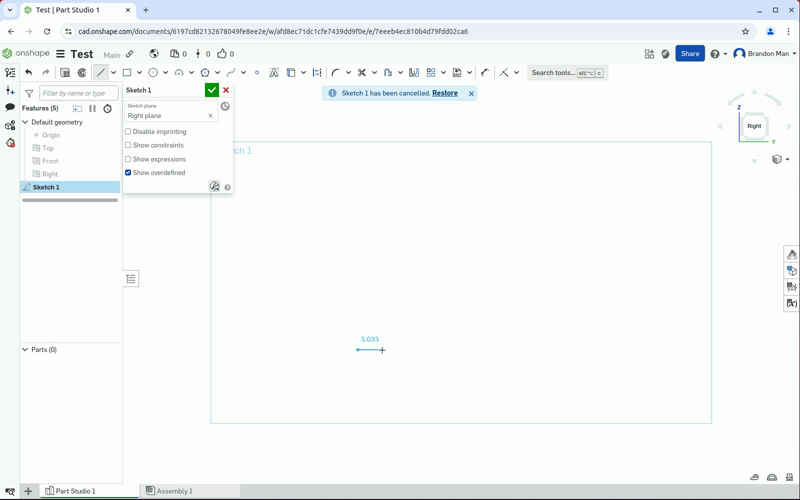
key_up(shift)
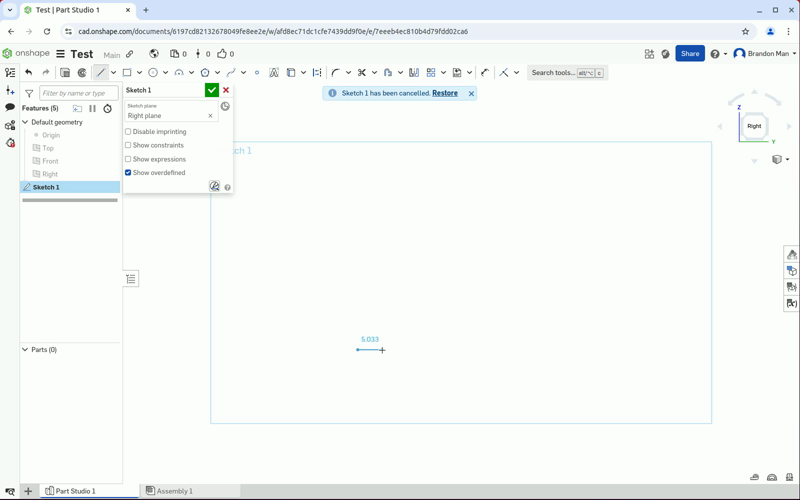
key_down(shift)
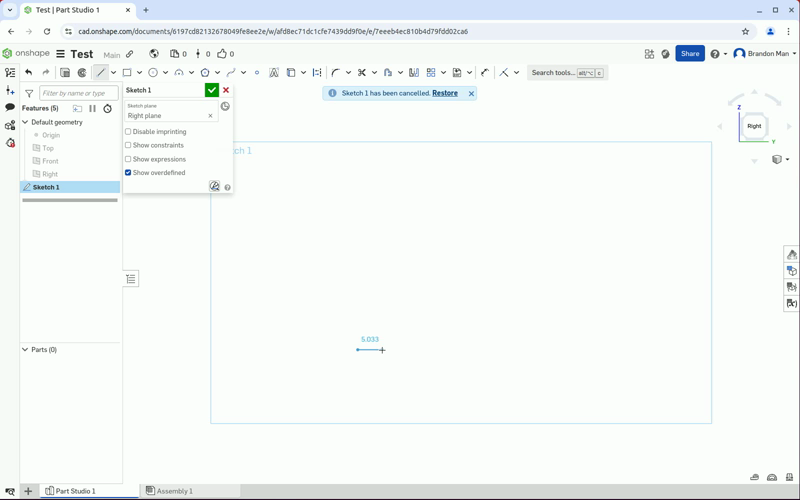
mouse_move(382, 266)
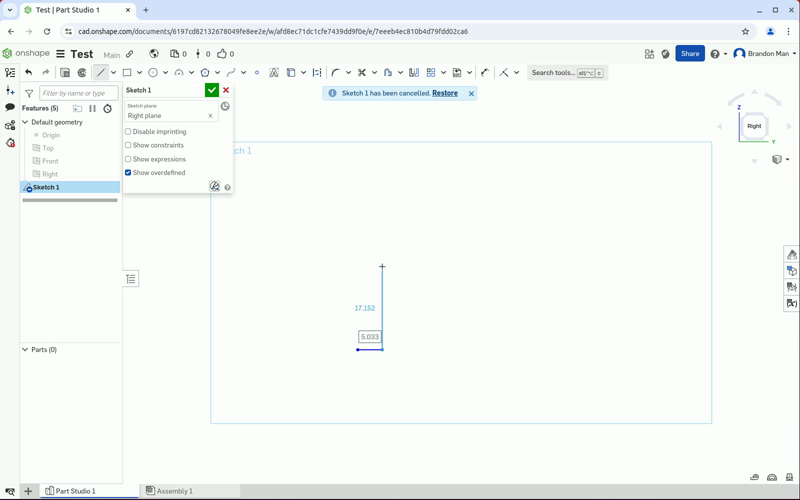
click(382, 266)
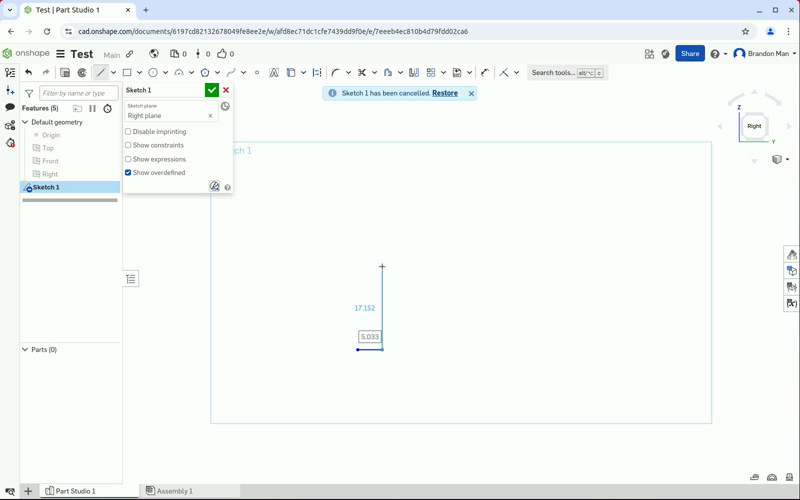
key_up(shift)
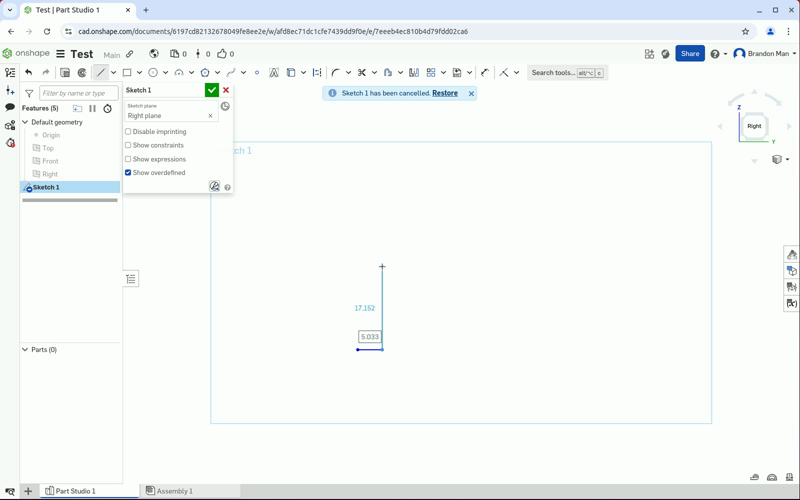
key_down(shift)
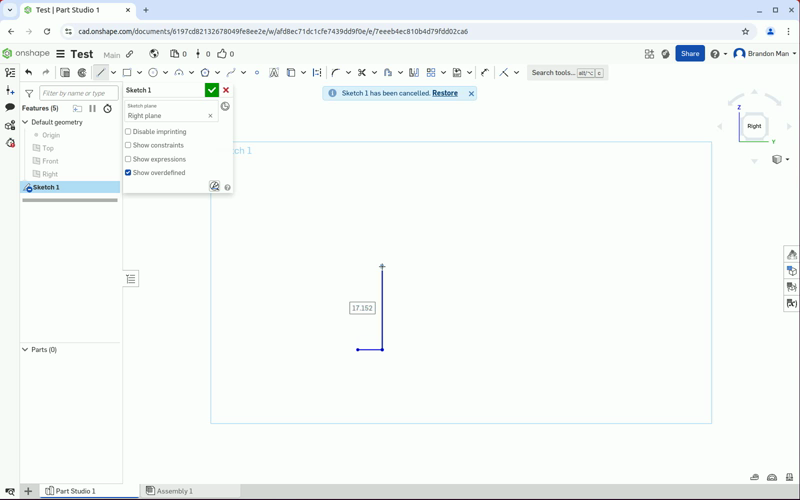
mouse_move(547, 266)
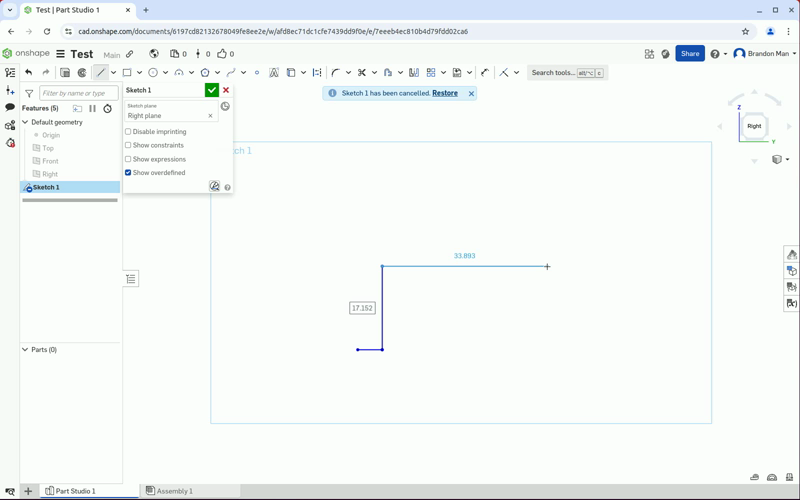
click(547, 266)
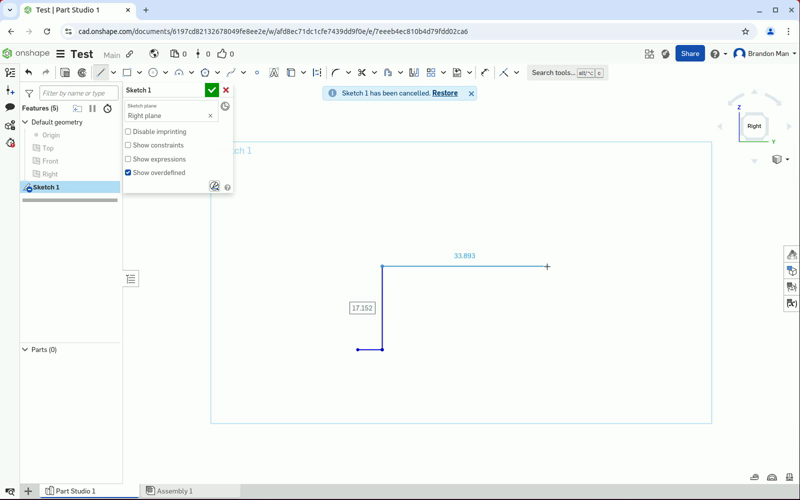
key_up(shift)
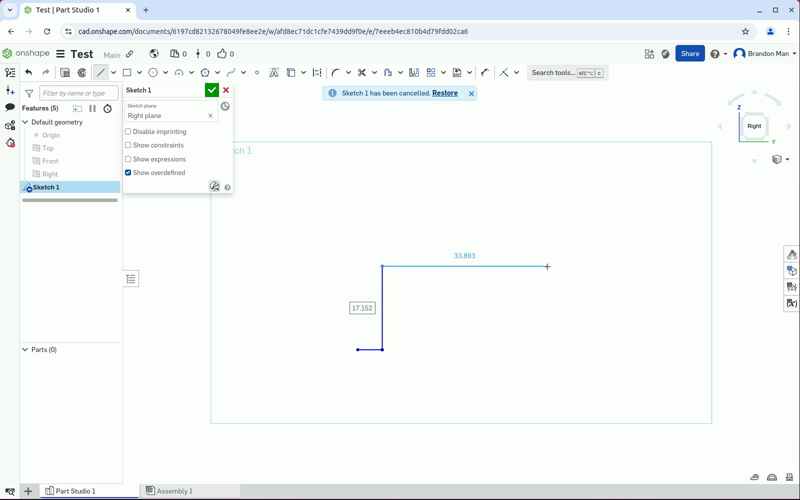
key_down(shift)
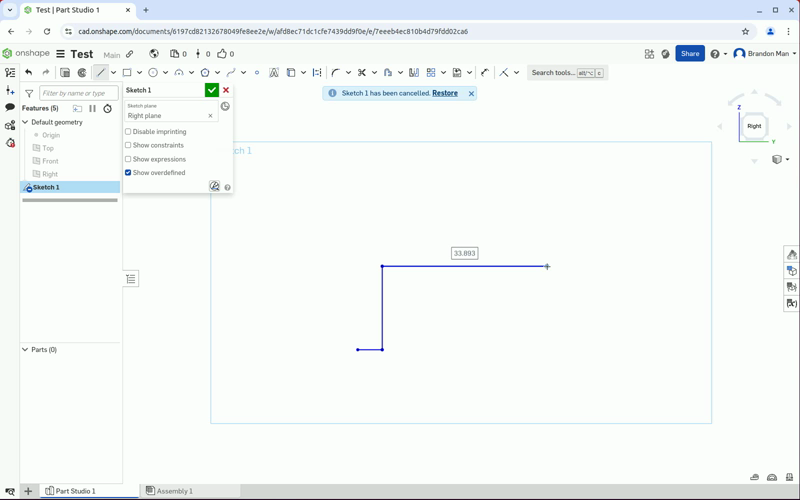
mouse_move(547, 349)
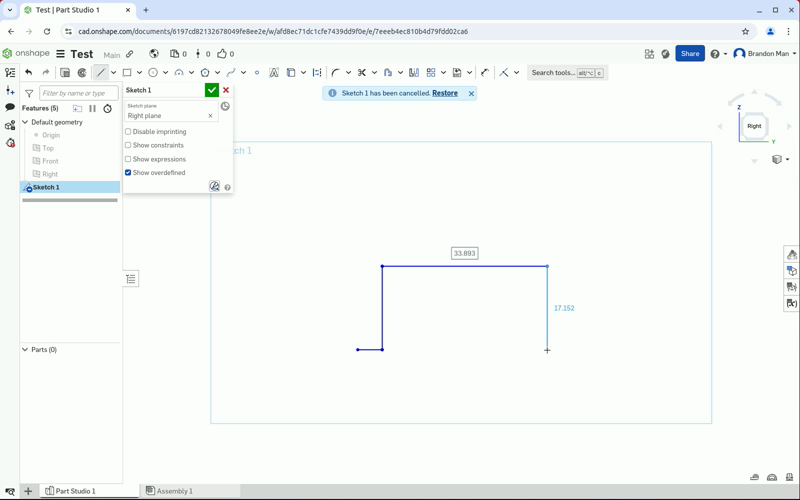
click(547, 349)
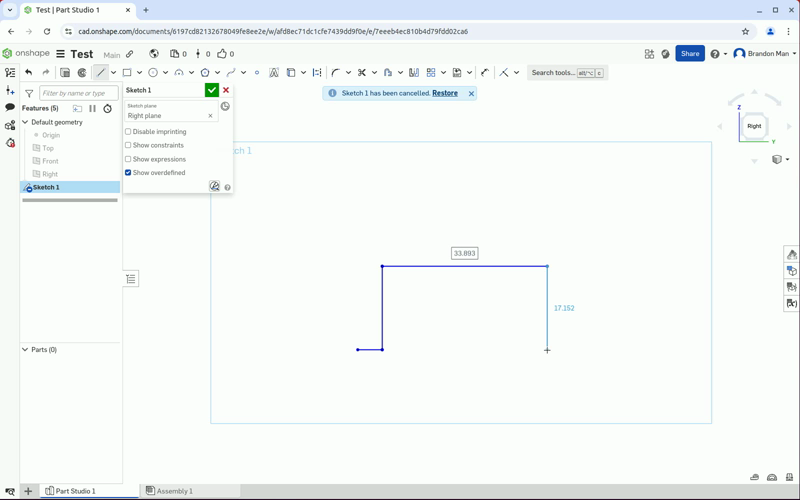
key_up(shift)
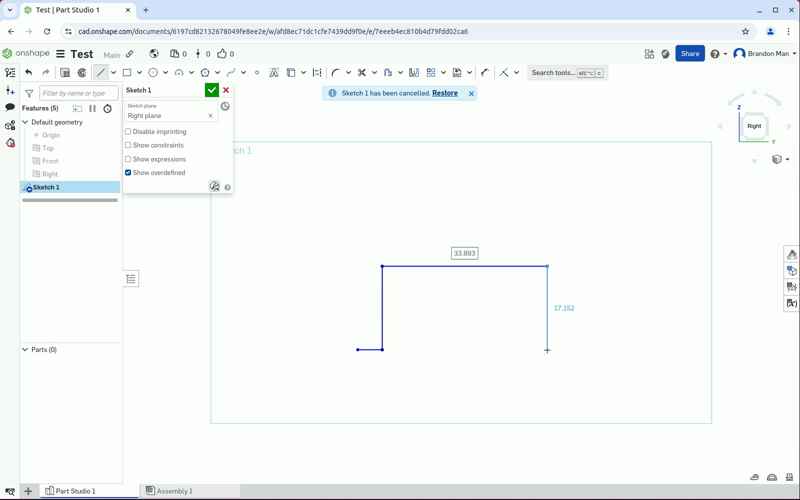
key_down(shift)
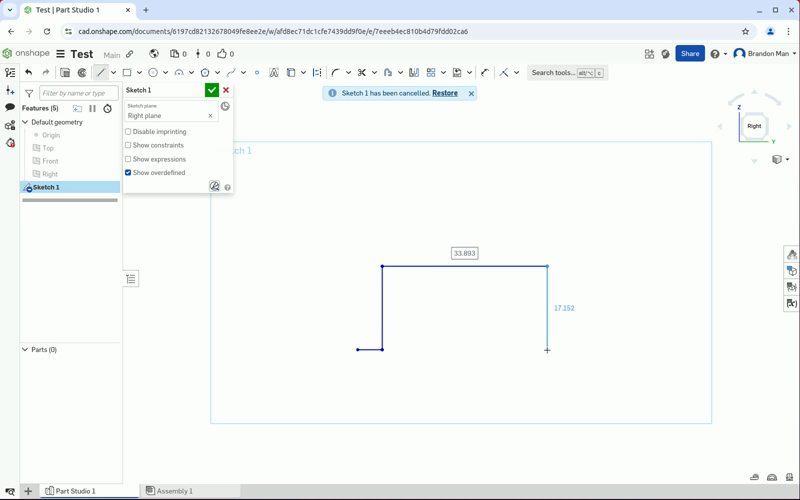
mouse_move(577, 349)
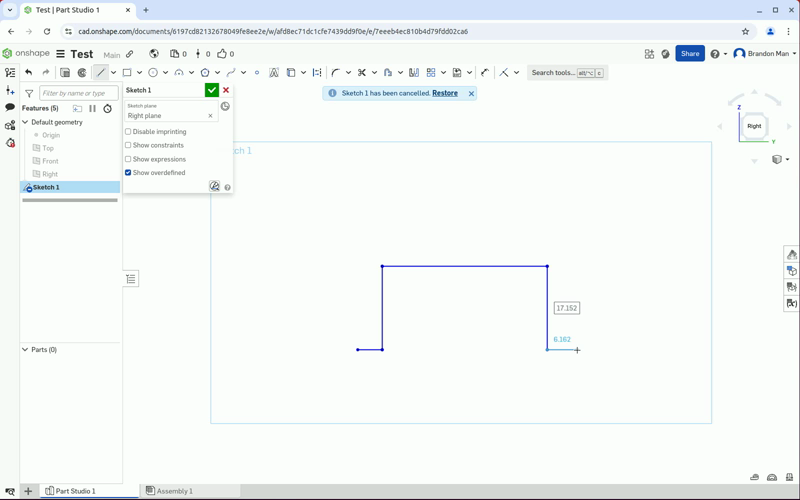
mouse_move(572, 349)
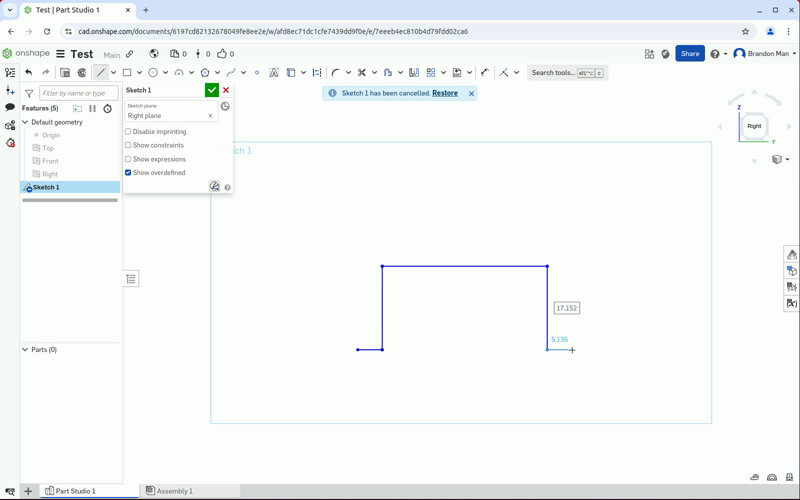
click(572, 349)
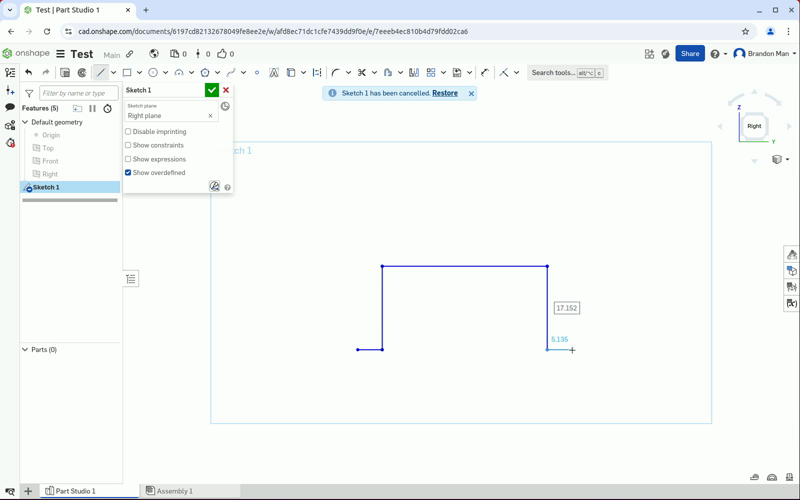
key_up(shift)
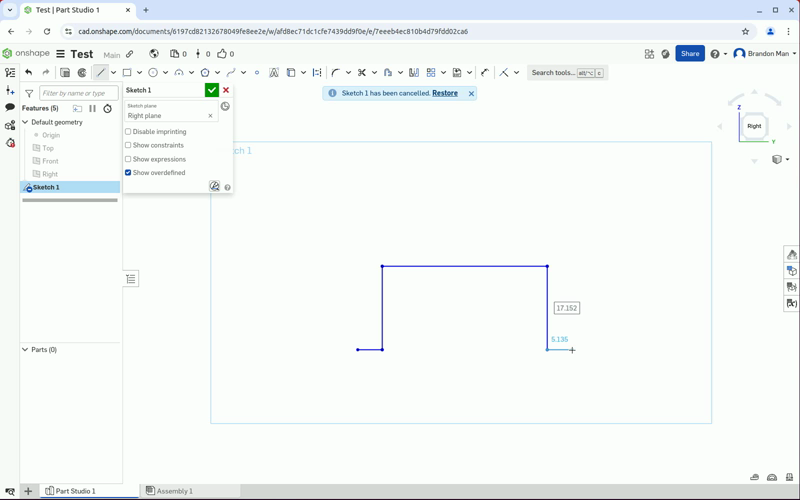
key_down(shift)
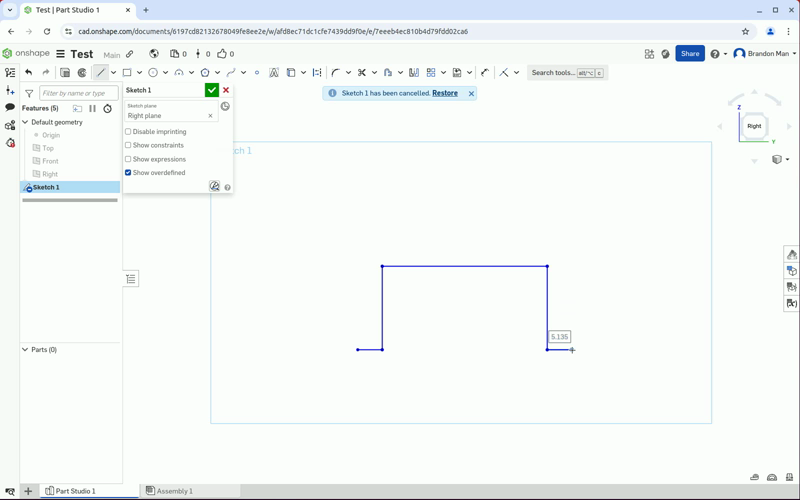
mouse_move(589, 349)
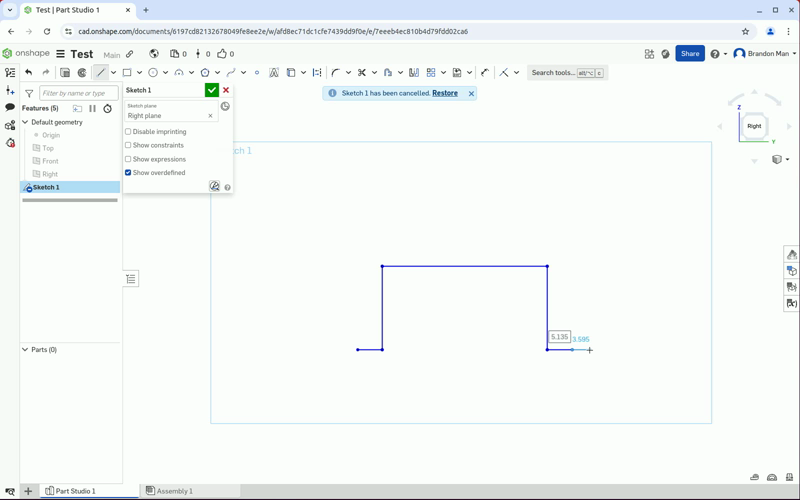
mouse_move(572, 340)
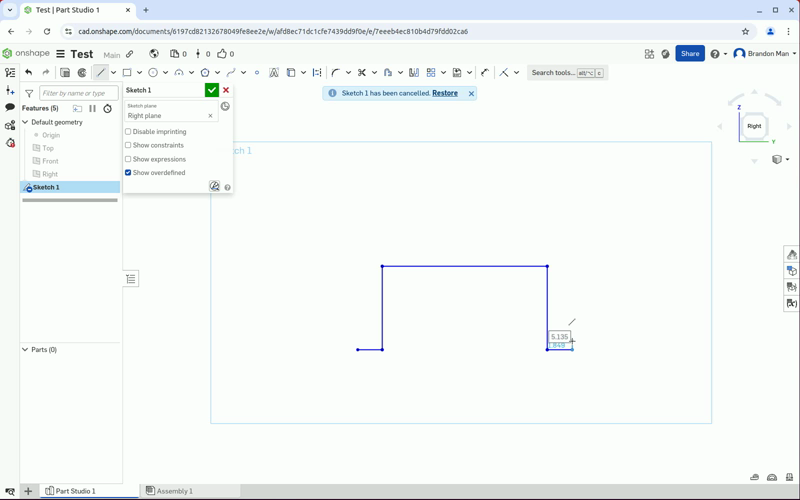
click(572, 340)
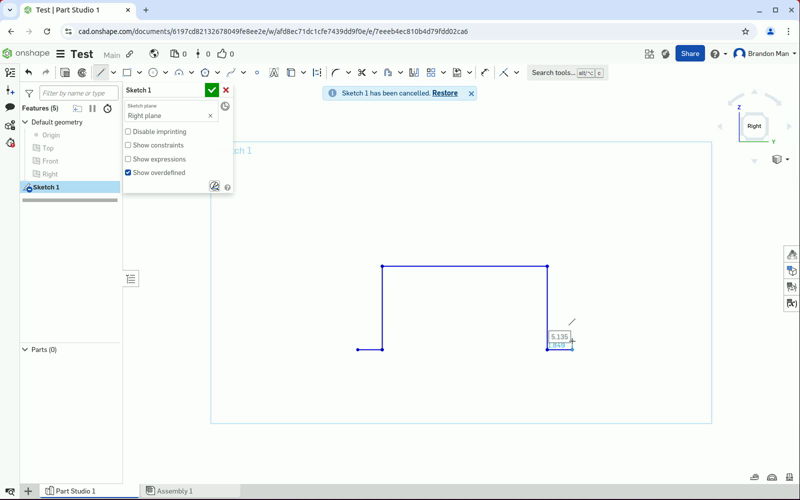
key_up(shift)
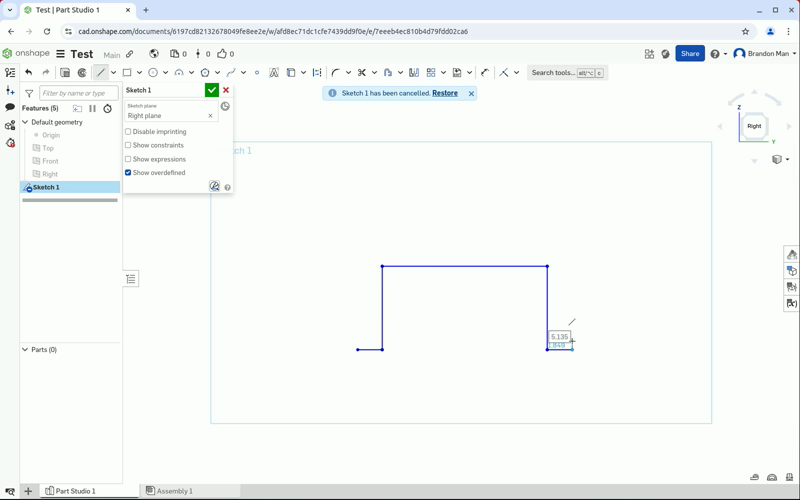
key_down(shift)
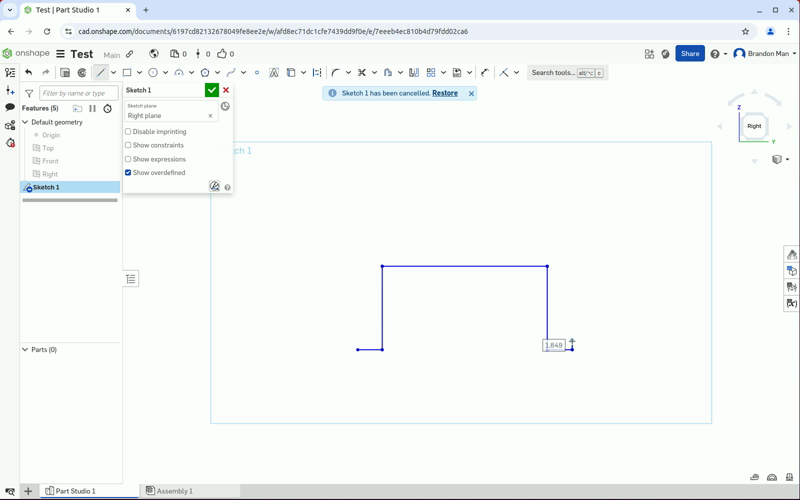
mouse_move(589, 340)
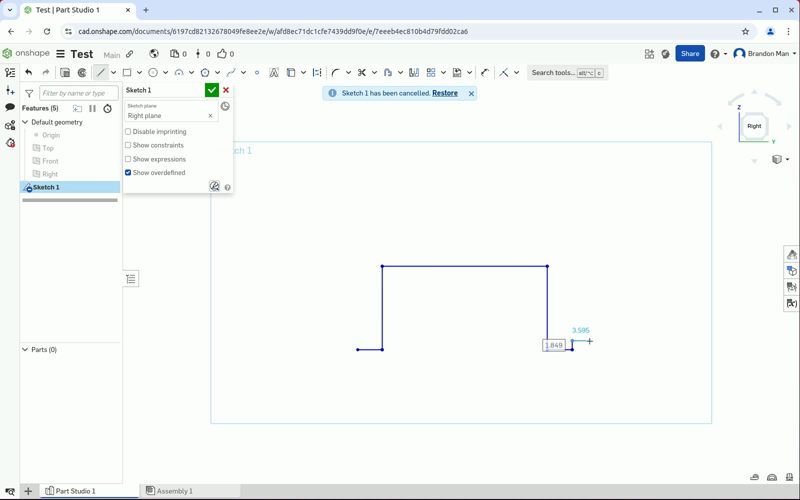
mouse_move(556, 340)
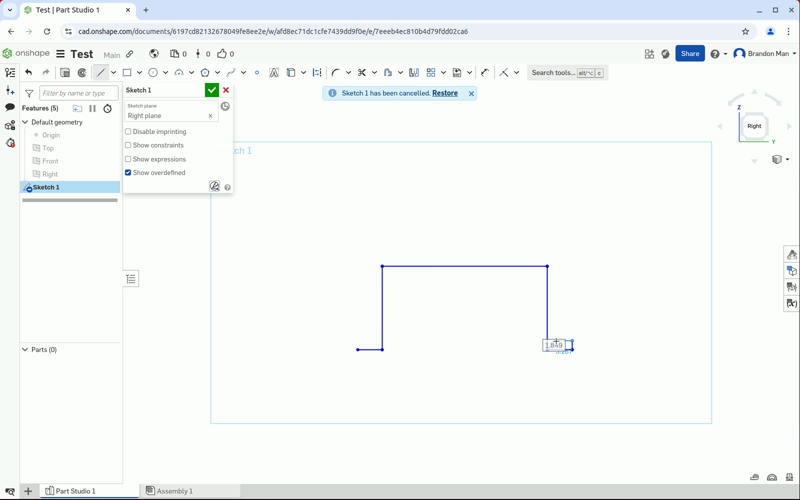
click(556, 340)
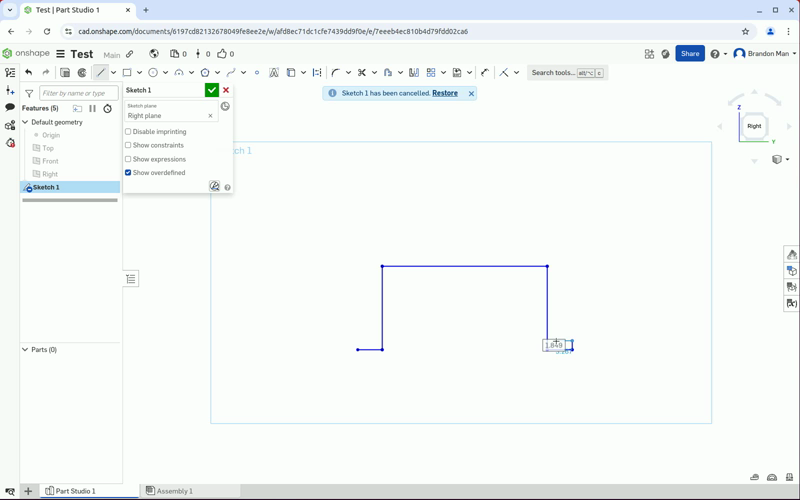
key_up(shift)
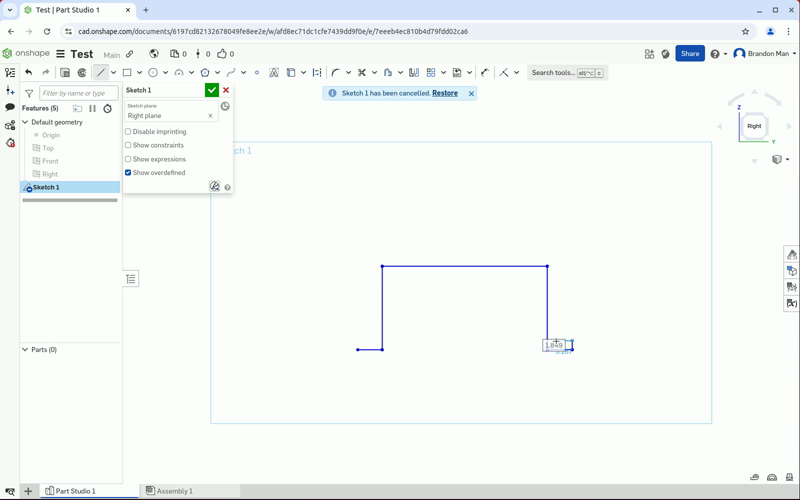
key_down(shift)
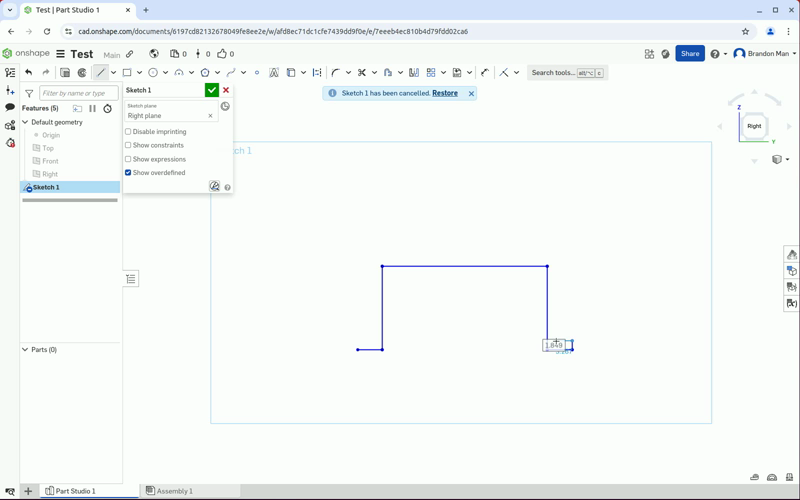
mouse_move(556, 259)
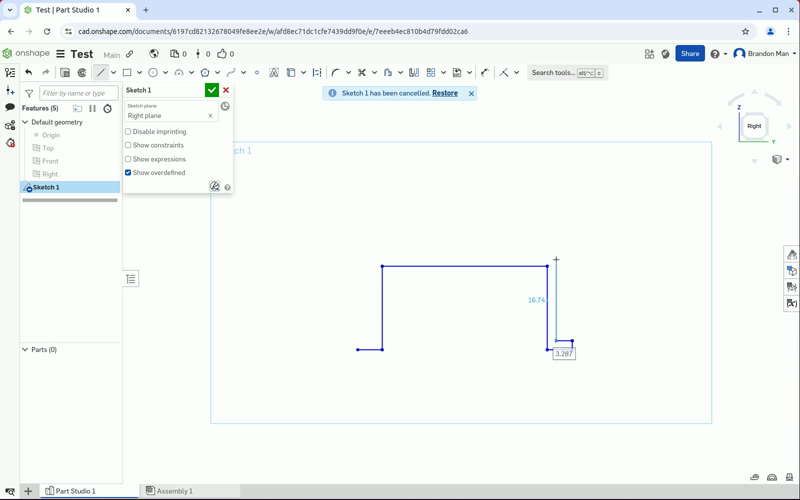
click(556, 259)
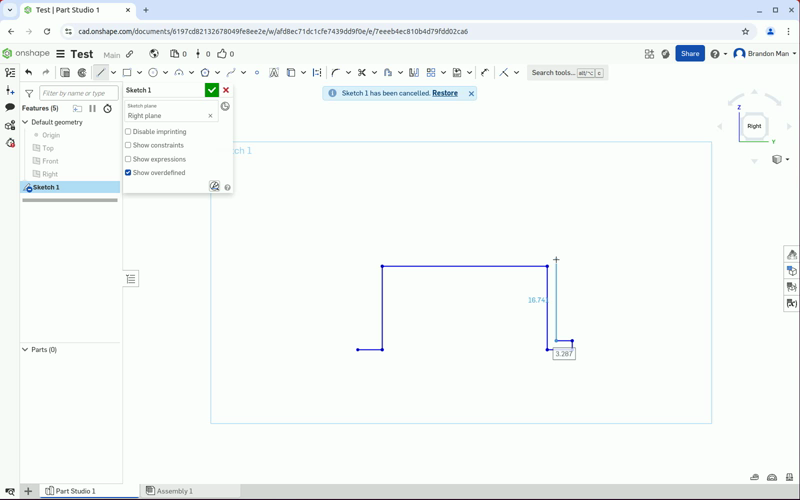
key_up(shift)
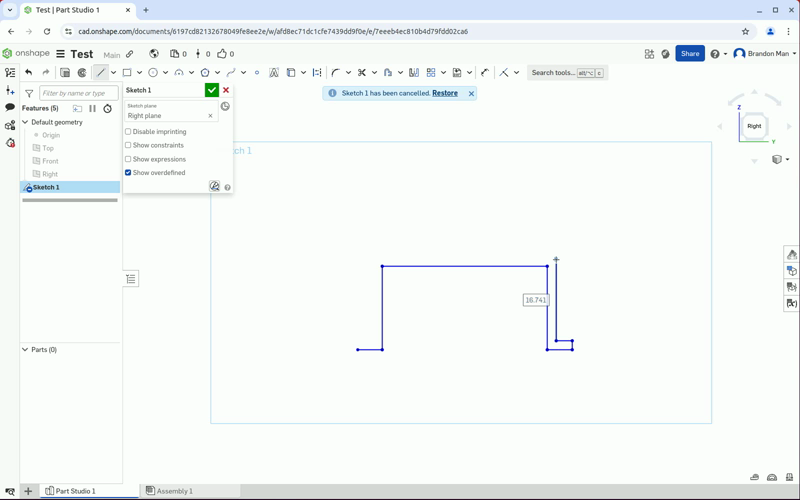
key_down(shift)
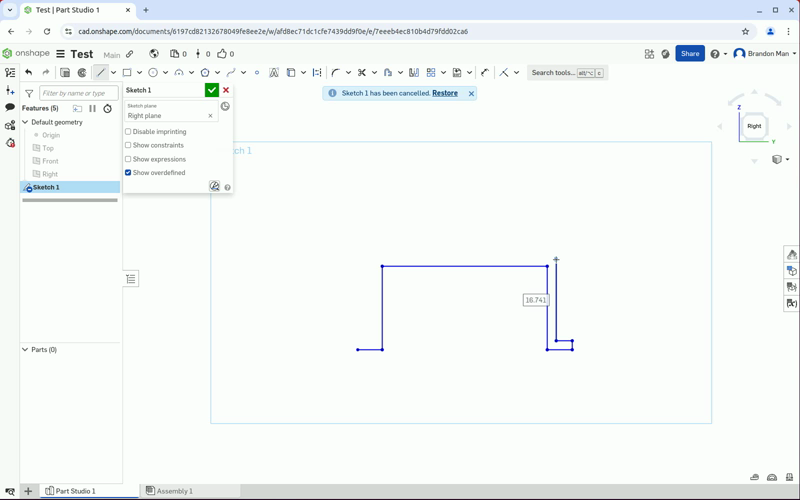
mouse_move(373, 259)
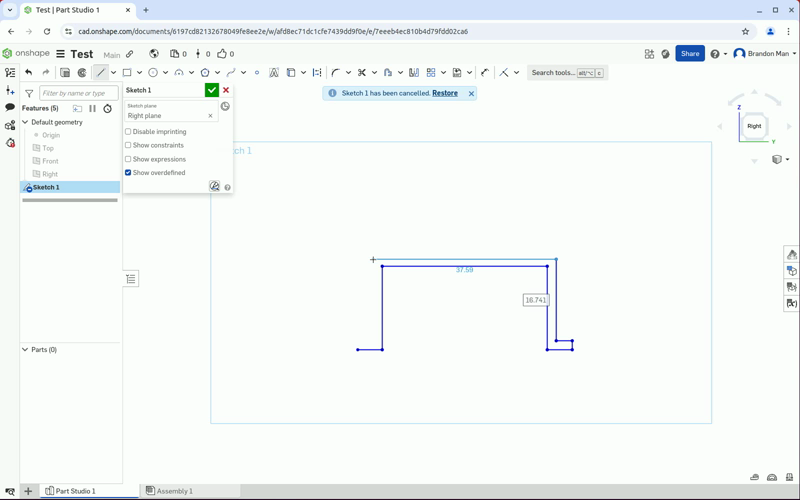
click(373, 259)
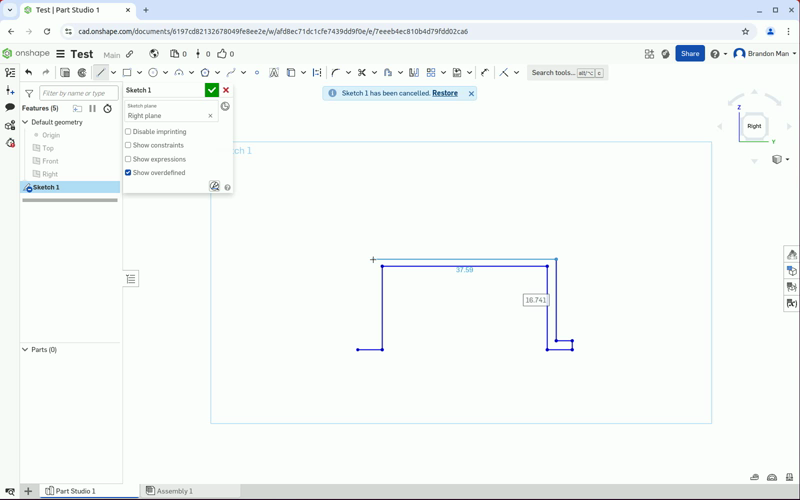
key_up(shift)
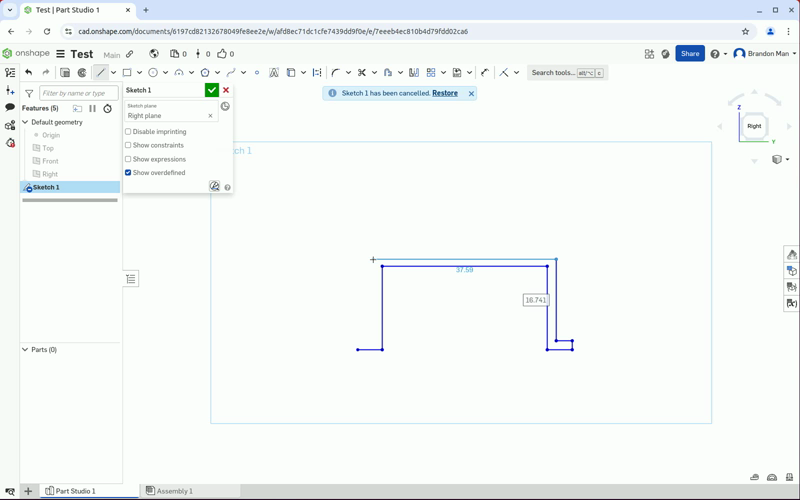
key_down(shift)
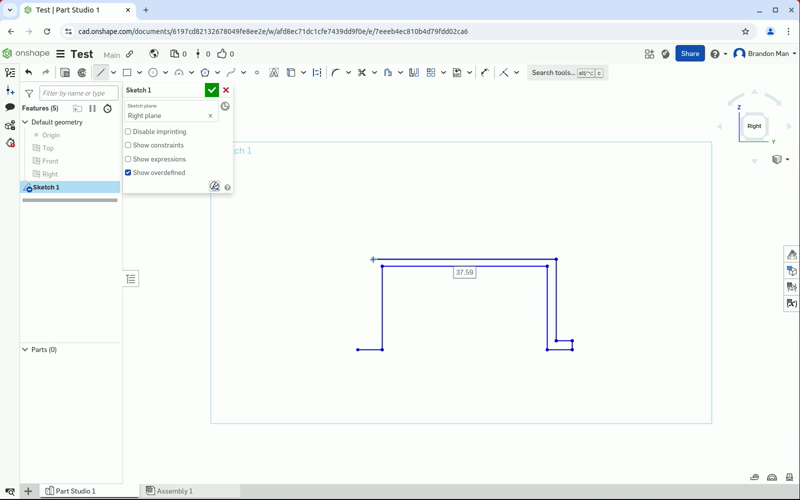
mouse_move(373, 340)
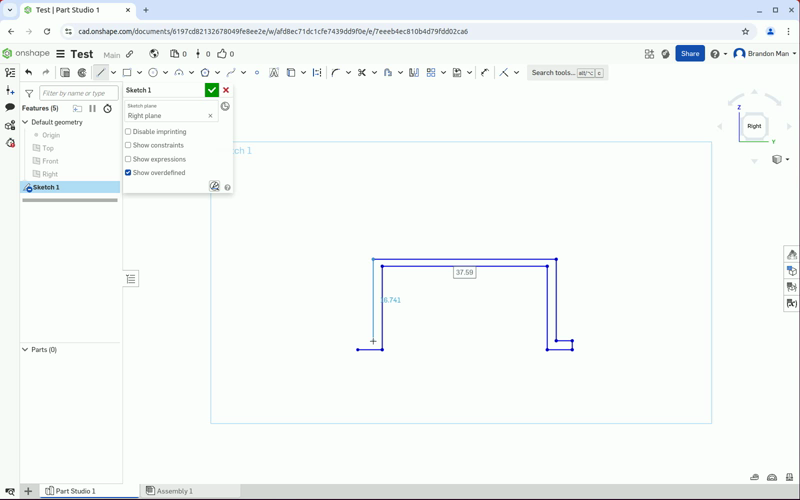
click(373, 340)
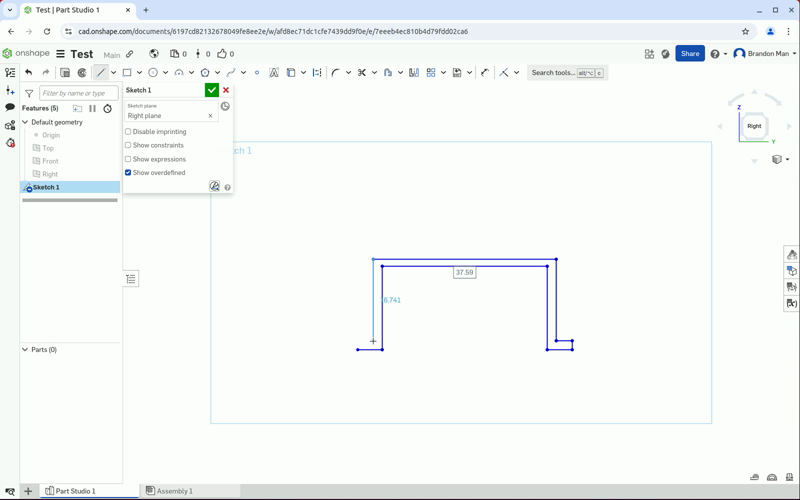
key_up(shift)
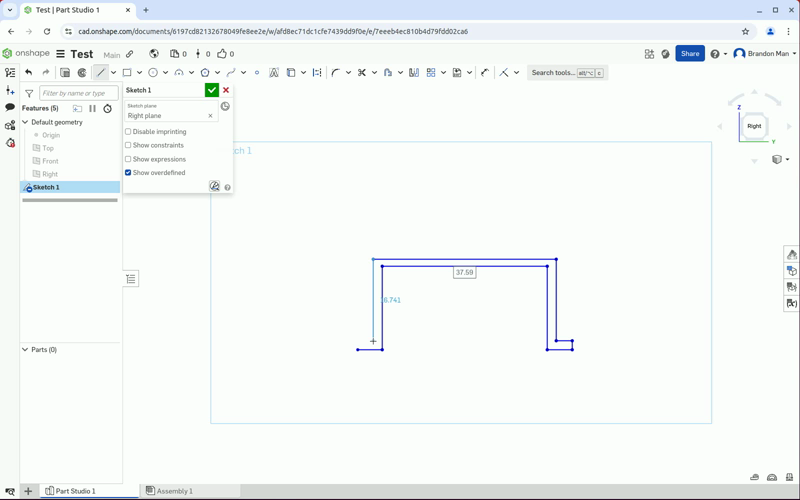
key_down(shift)
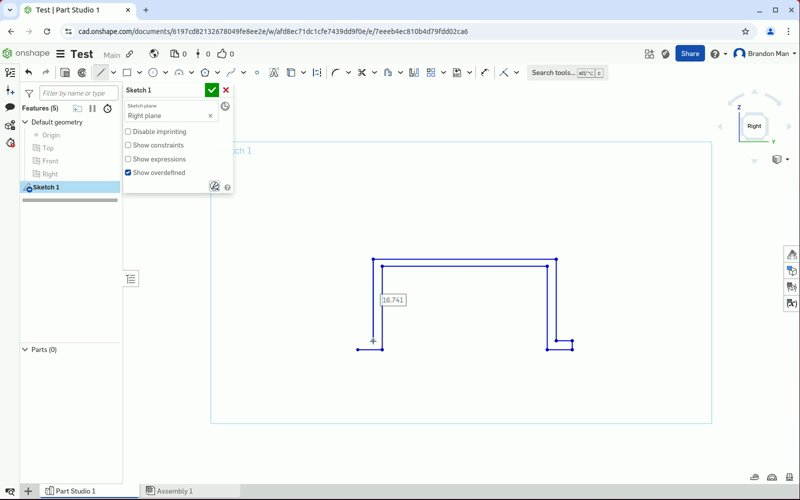
mouse_move(403, 340)
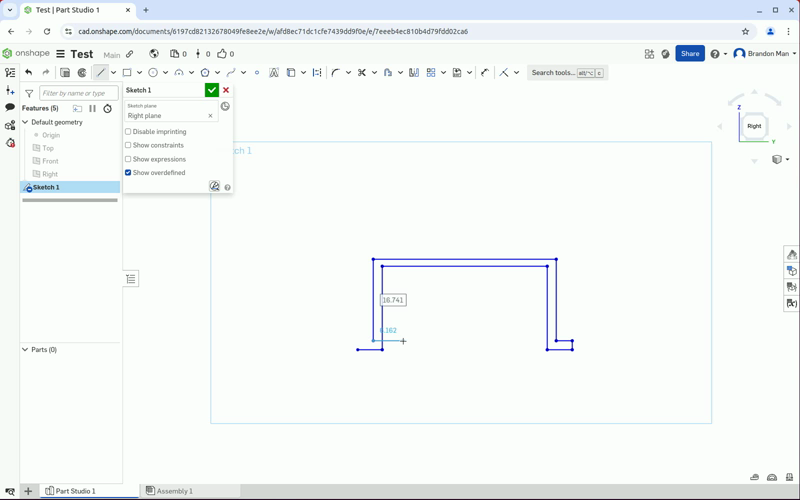
mouse_move(357, 340)
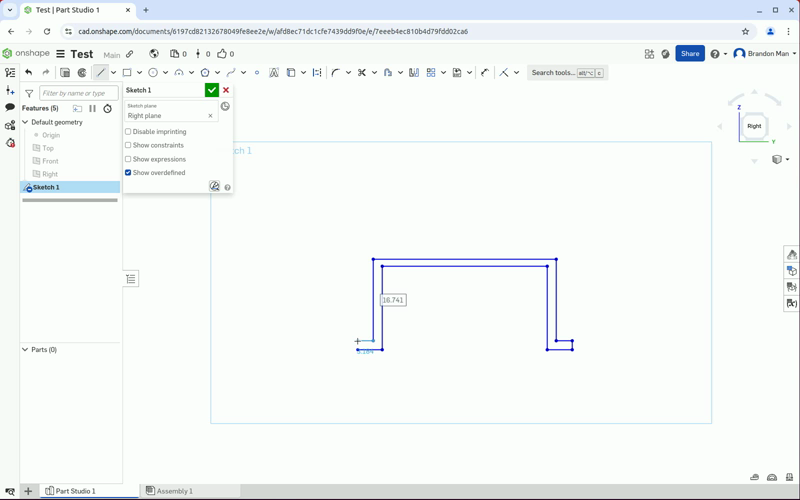
click(357, 340)
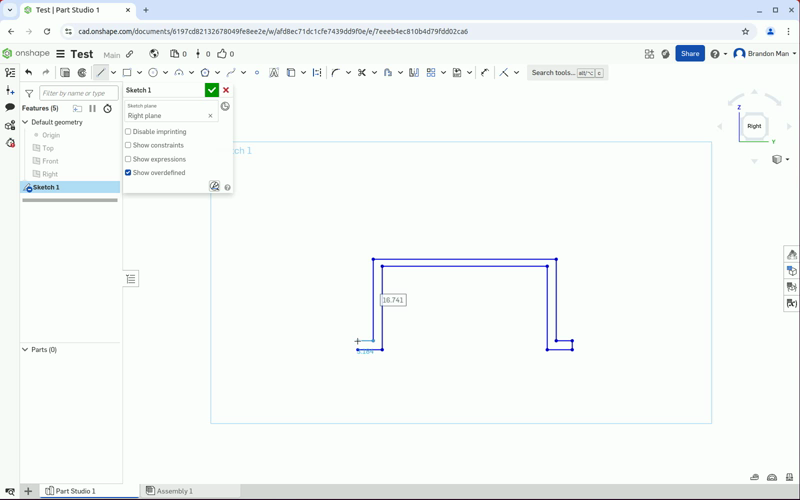
key_up(shift)
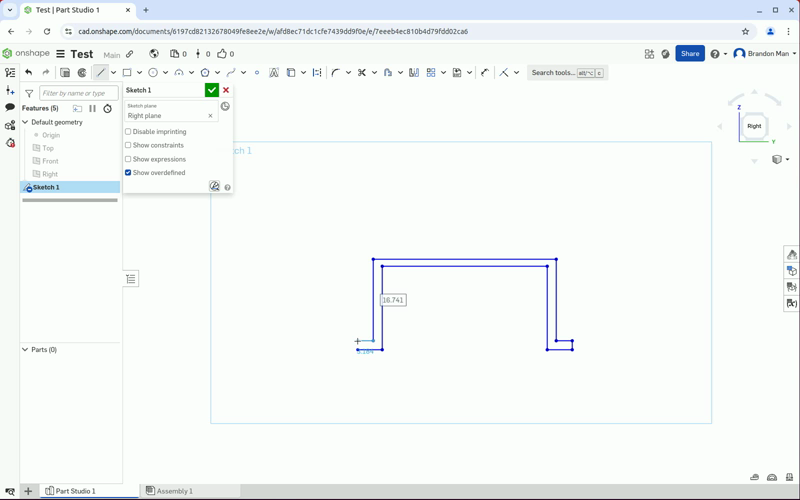
mouse_move(387, 340)
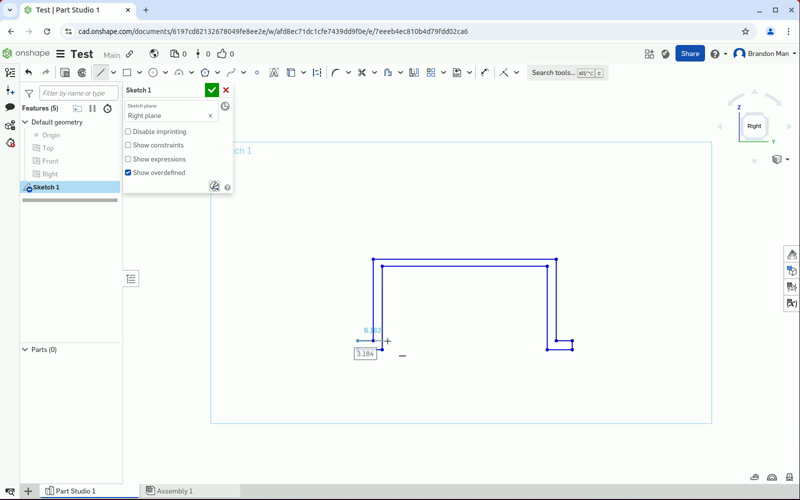
key_down(shift)
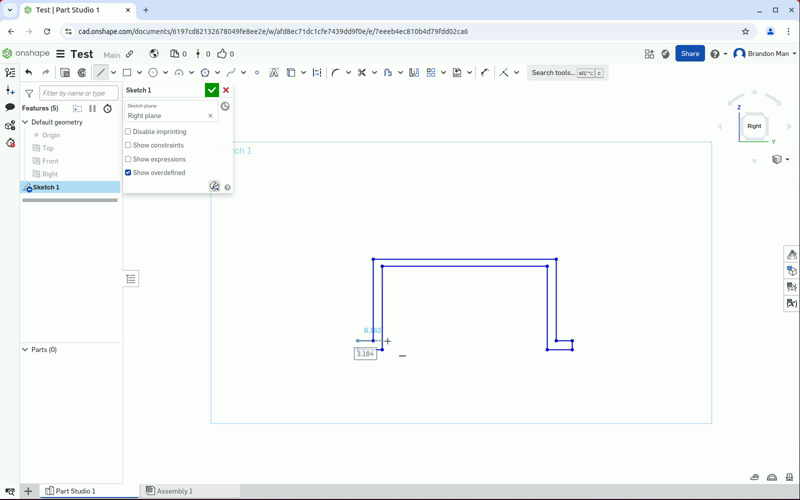
mouse_move(357, 349)
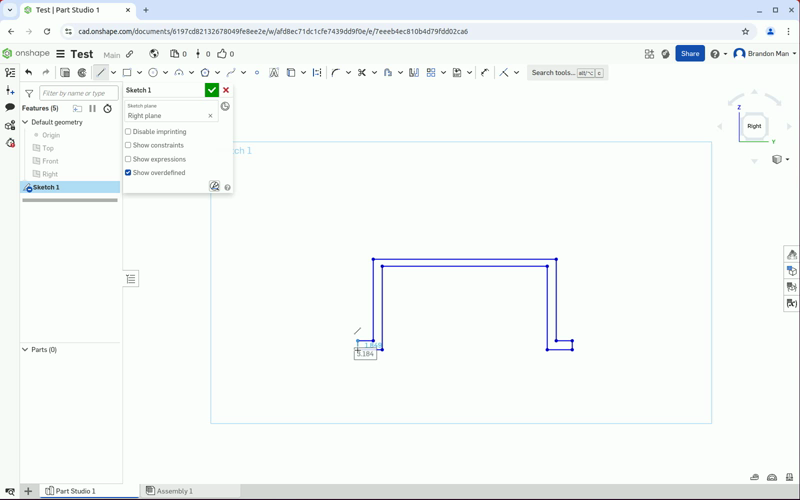
key_up(shift)
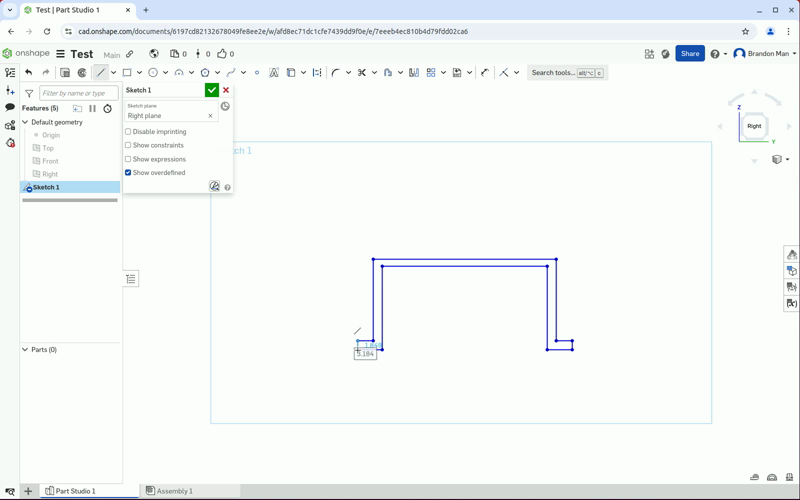
click(357, 349)
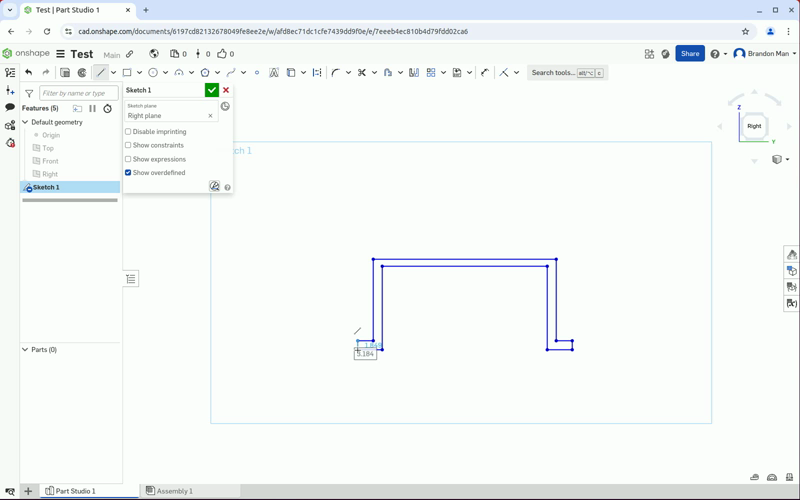
key(esc)
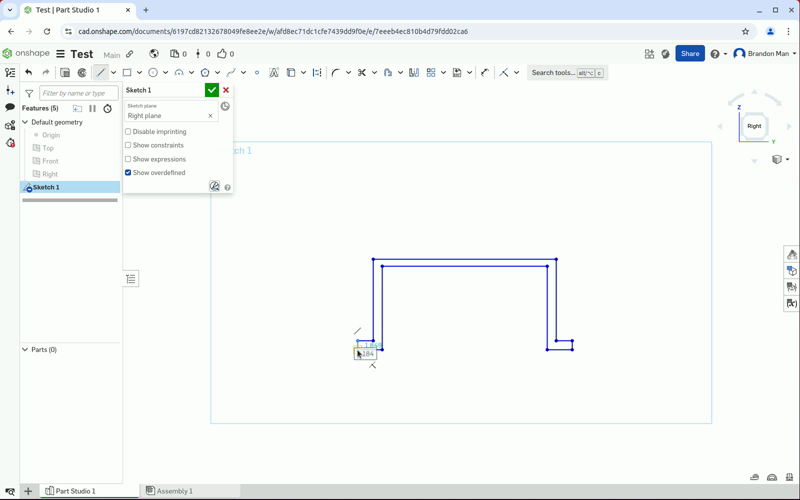
mouse_move(377, 325)
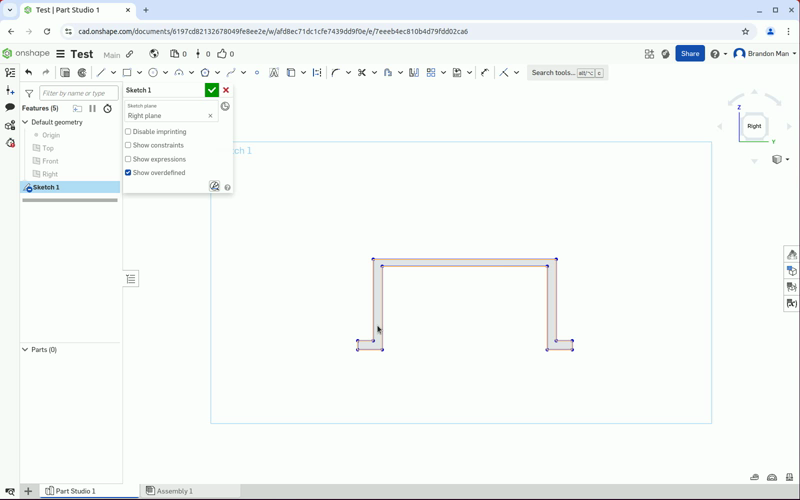
click(377, 325)
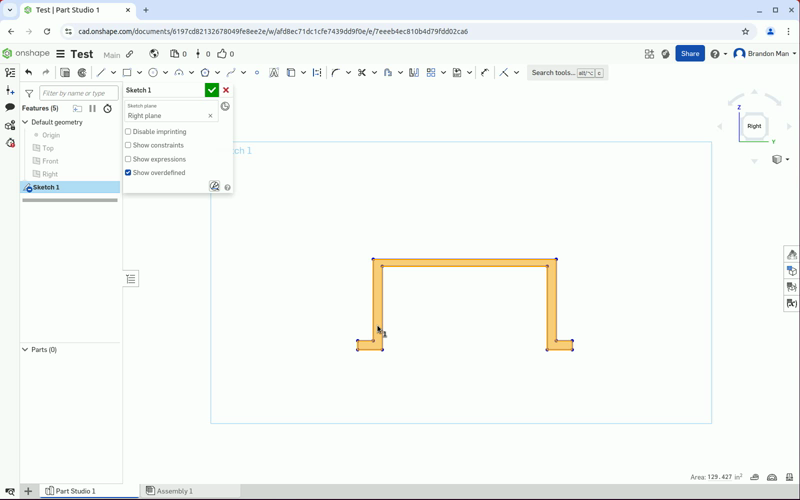
mouse_move(73, 352)
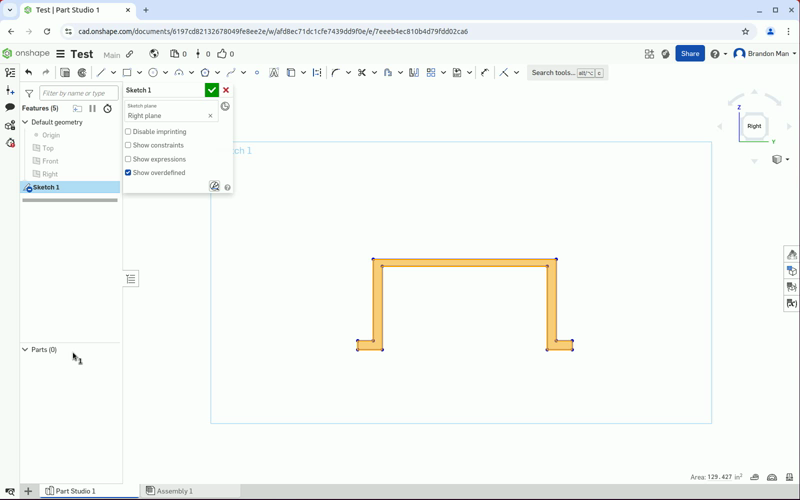
key(shift+y)
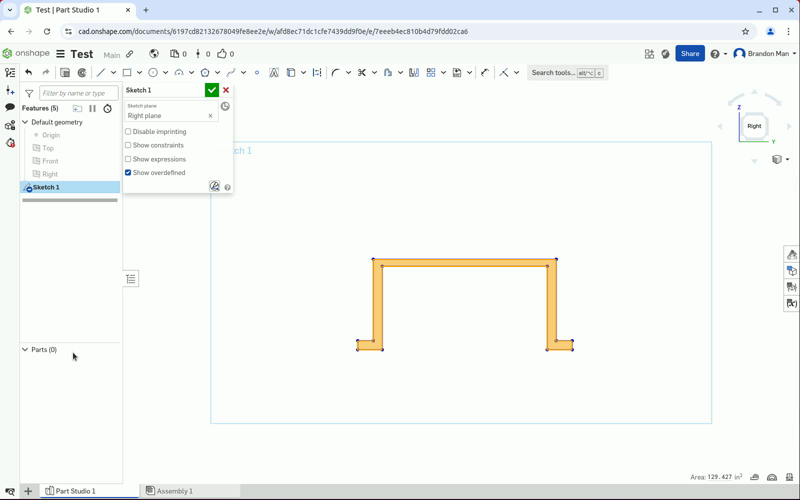
key(shift+e)
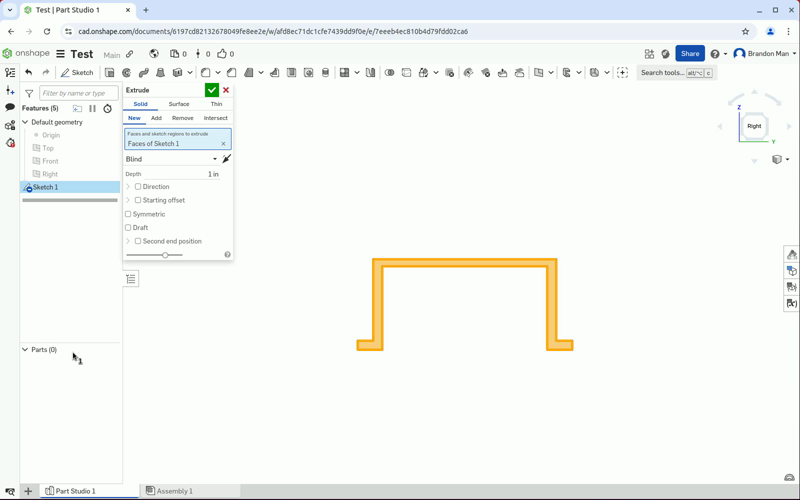
mouse_move(143, 106)
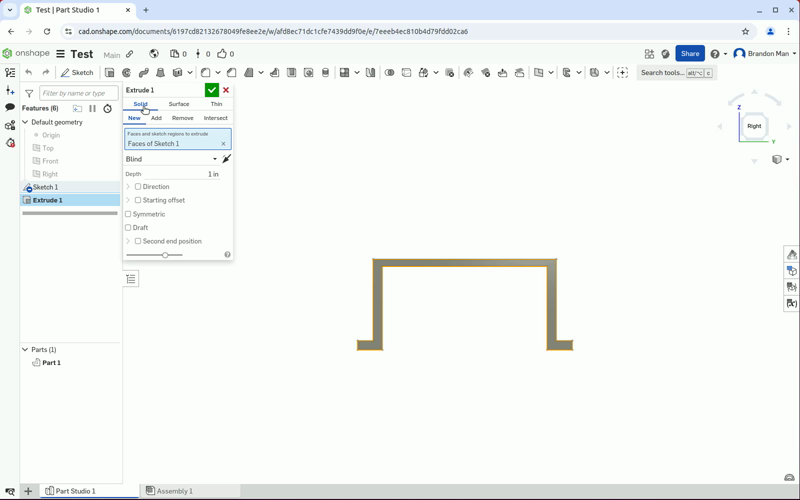
click(143, 106)
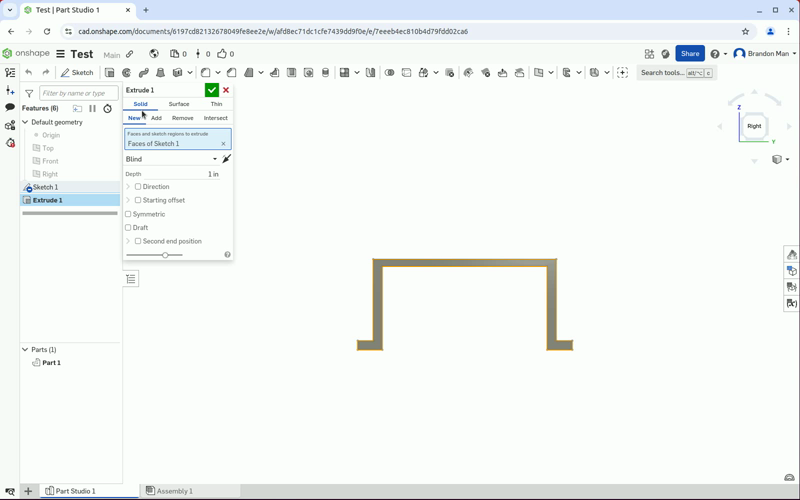
mouse_move(137, 120)
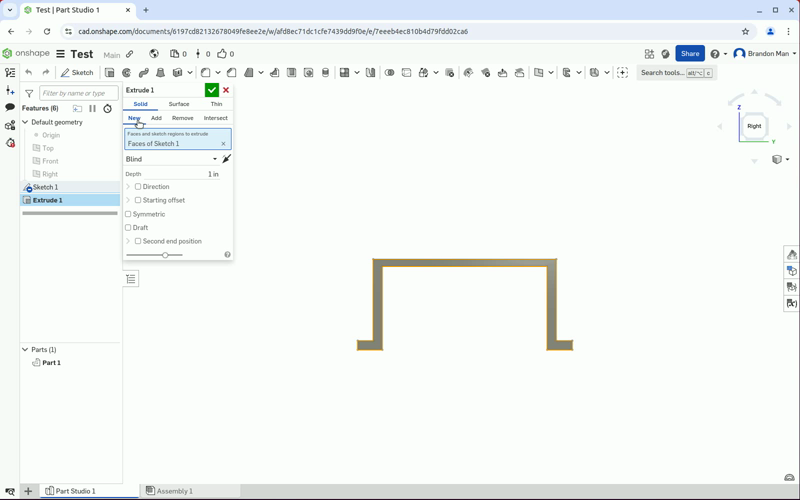
click(137, 120)
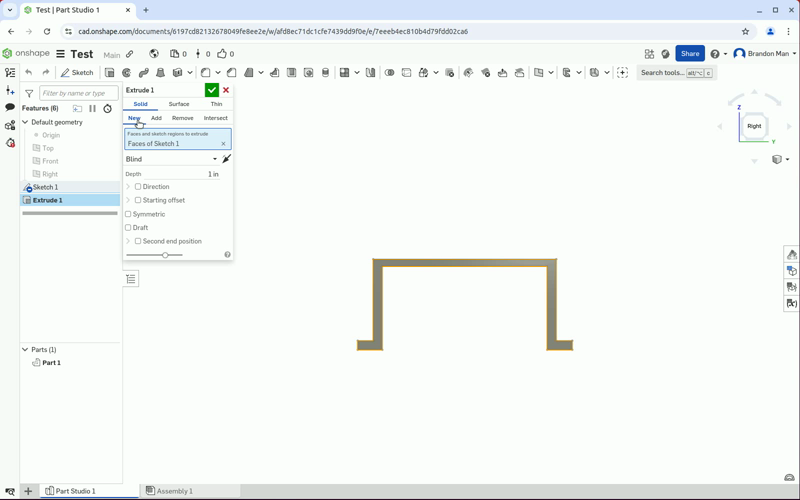
key(tab, 4)
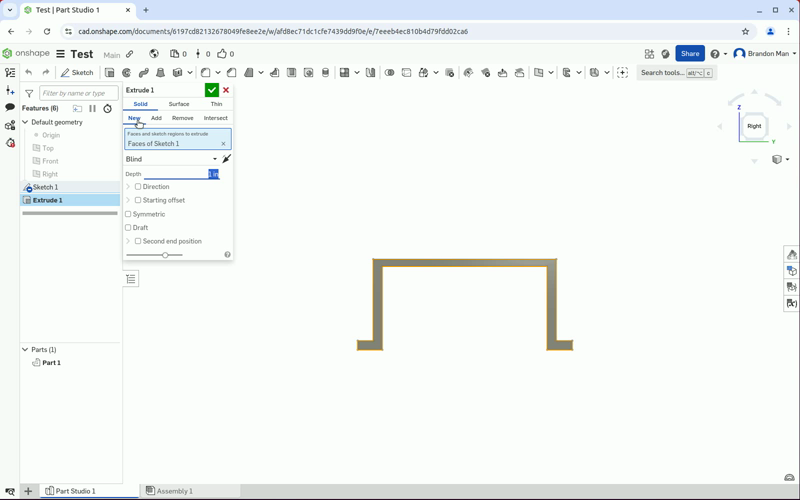
text(4.333)
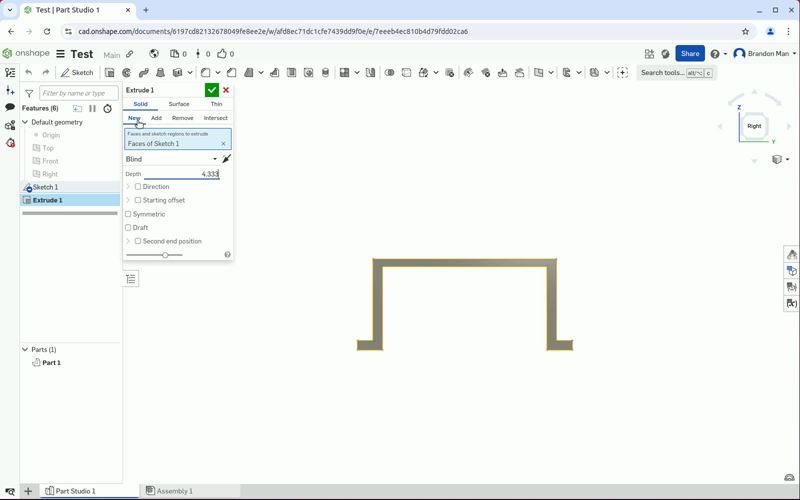
key(enter)
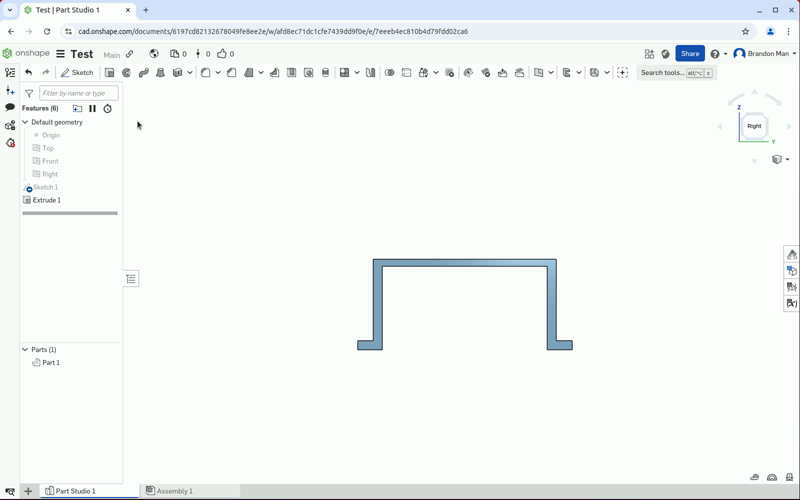
key(shift+h)
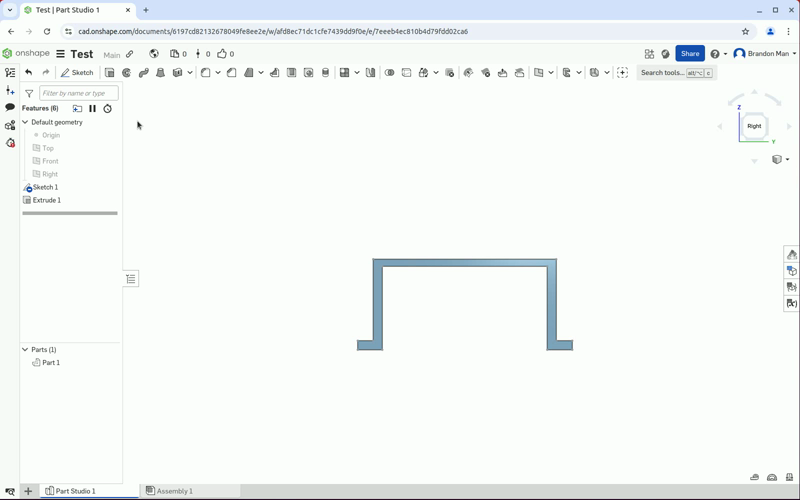
key(shift+h)
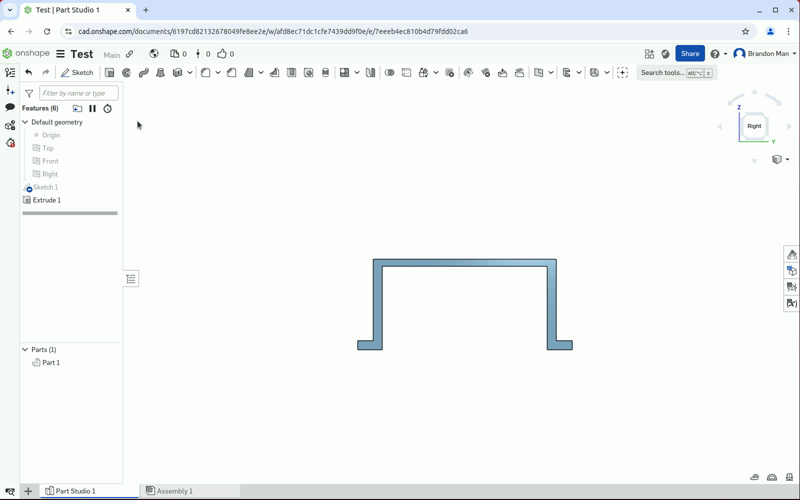
mouse_move(73, 189)
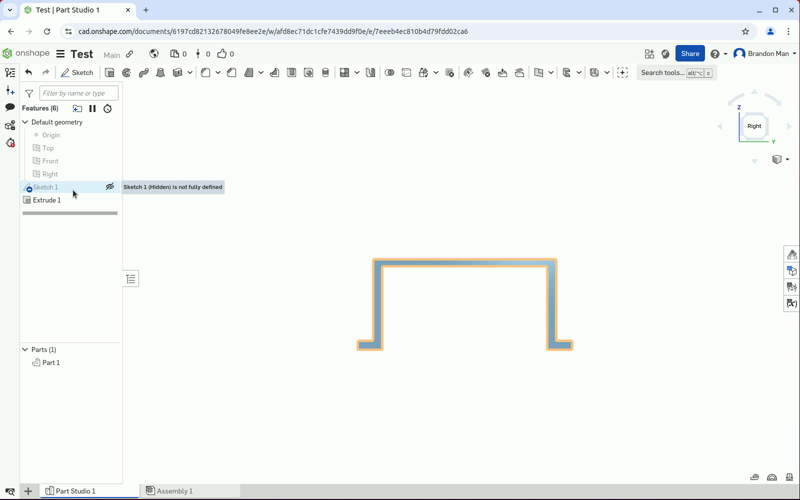
click(73, 189)
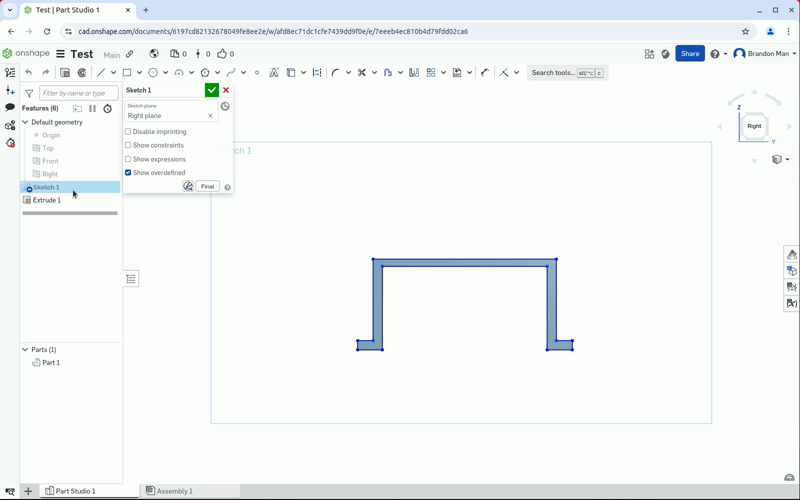
mouse_move(229, 92)
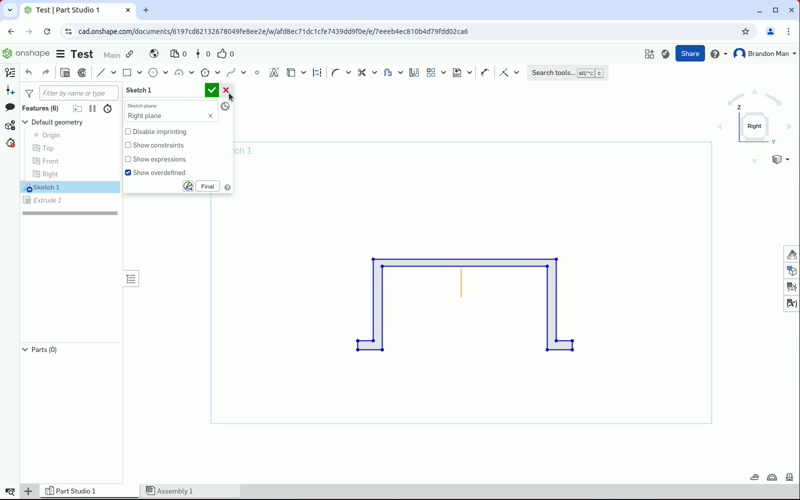
click(229, 92)
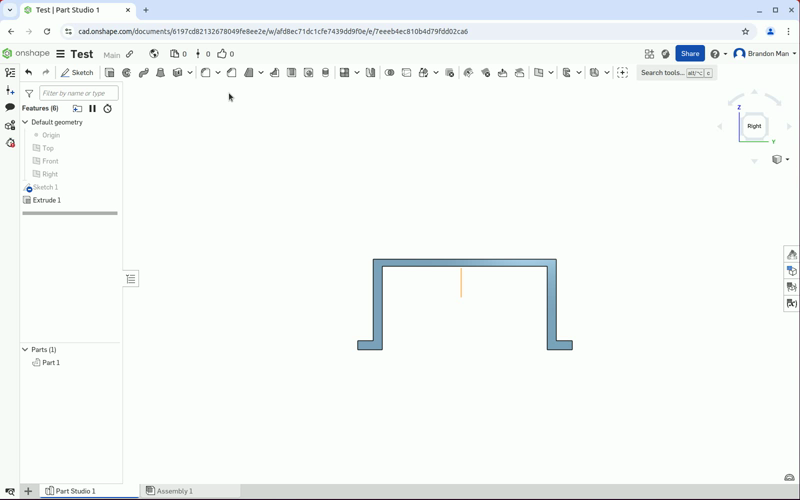
mouse_move(73, 352)
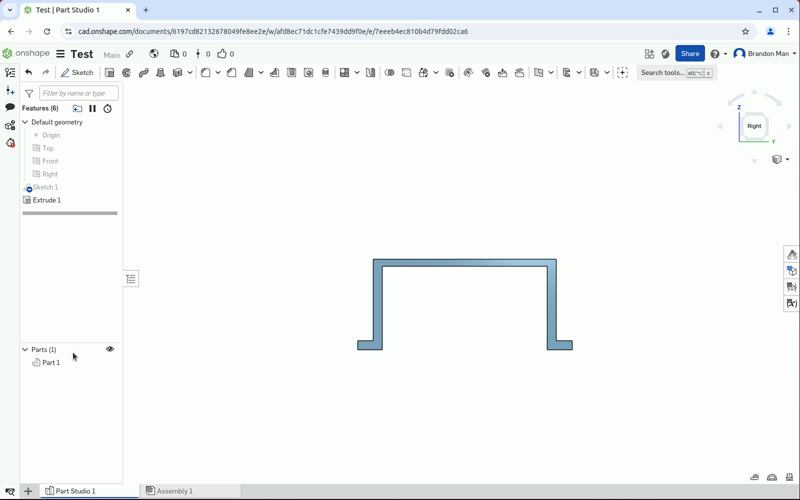
key(y)
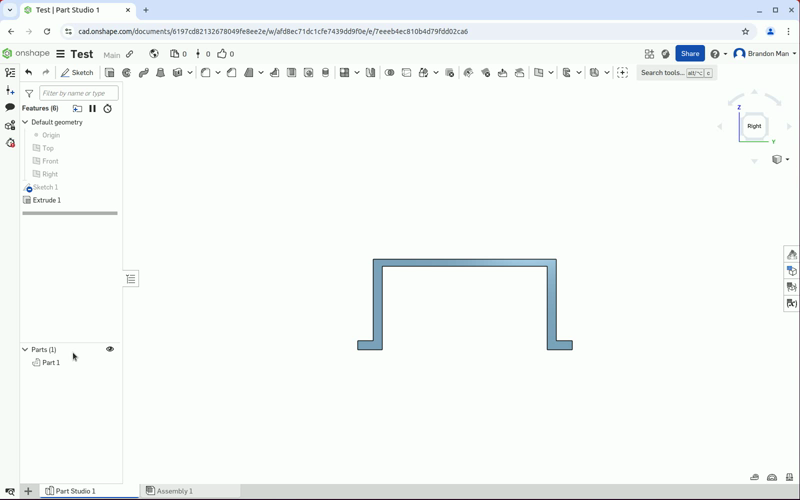
key(shift+p)
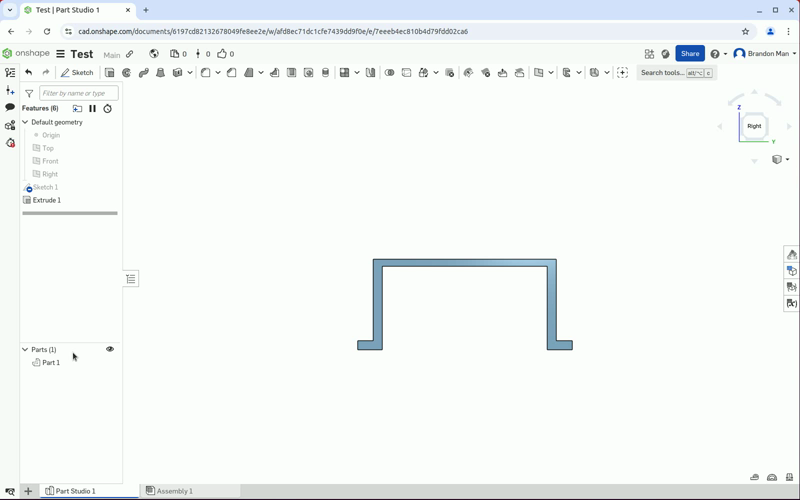
key(space)
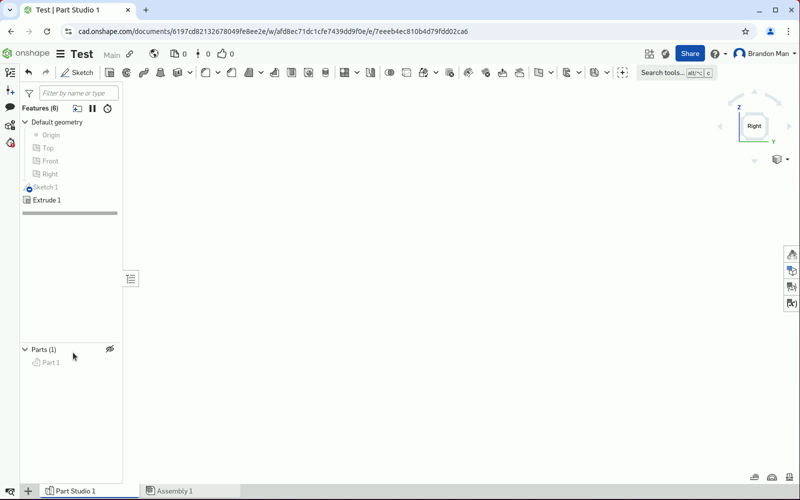
key_down(shift)
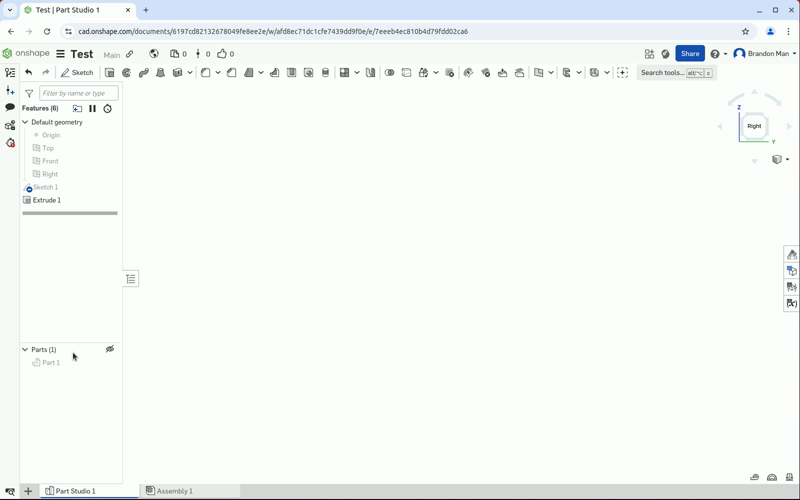
key(right)
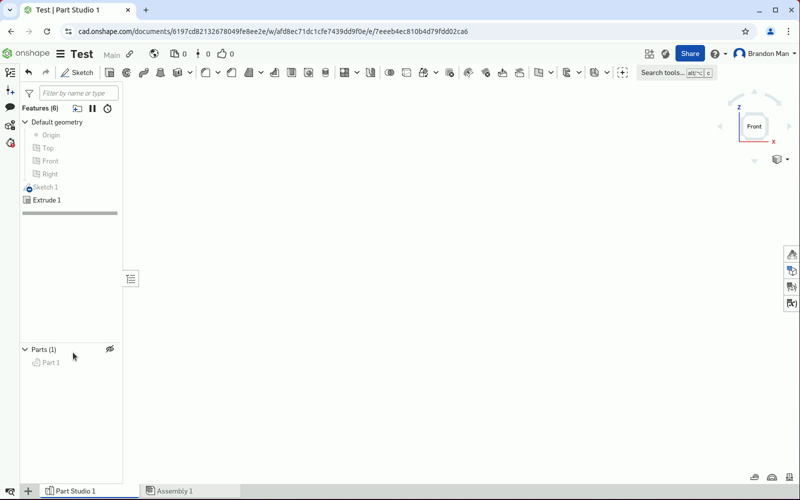
key_up(shift)
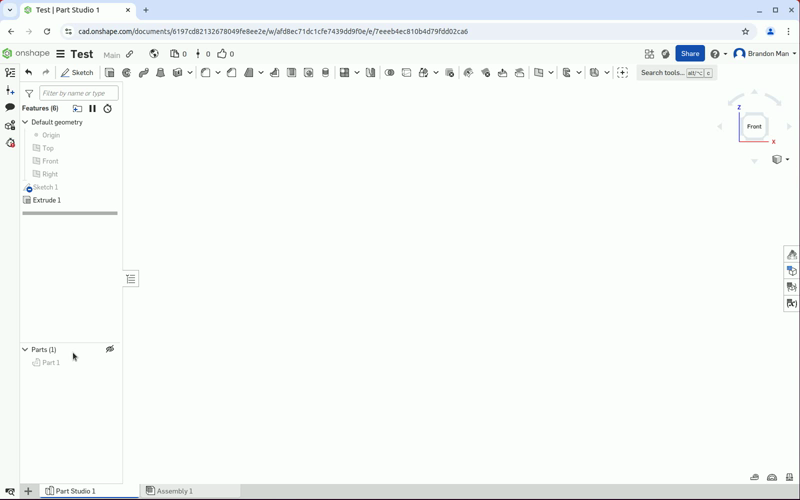
key(space)
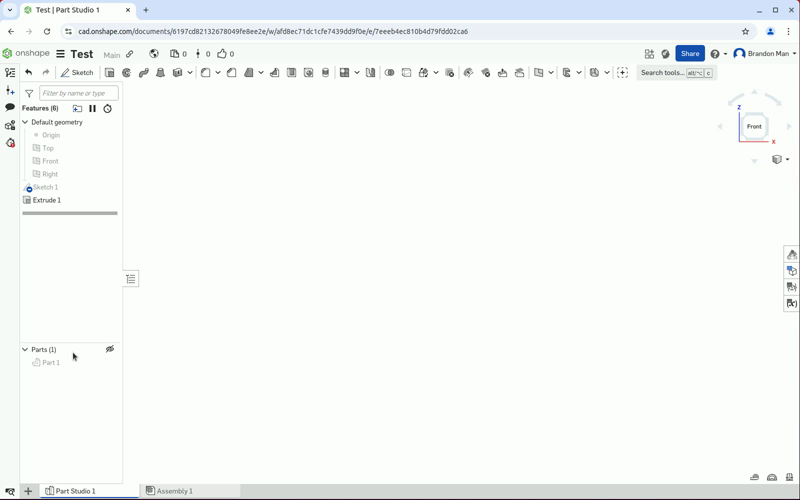
key_down(shift)
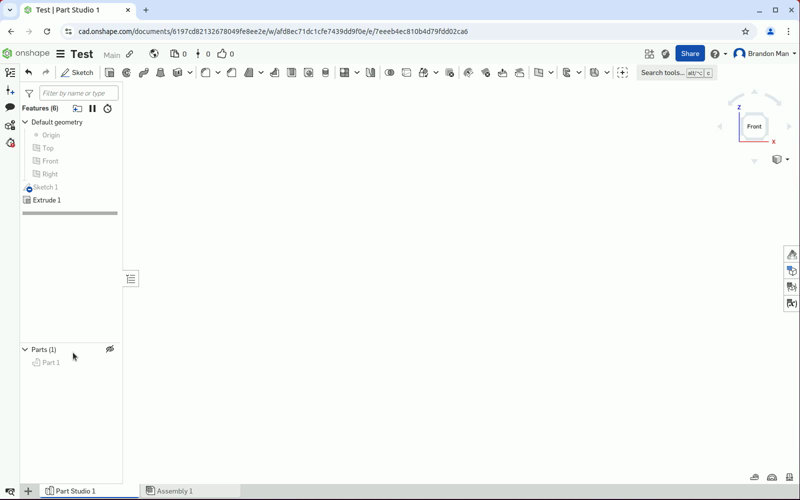
key(down)
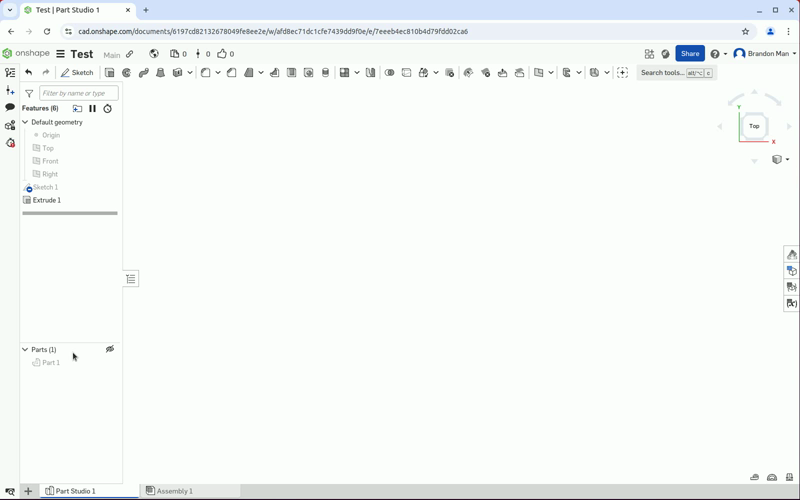
key_up(shift)
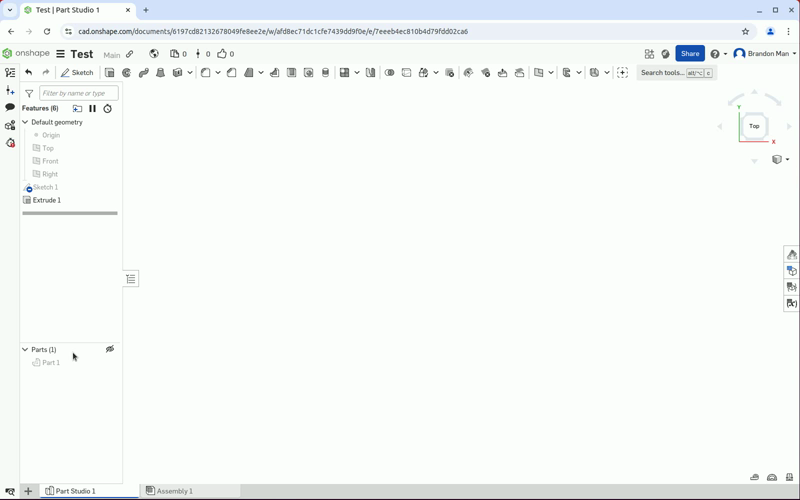
mouse_move(73, 352)
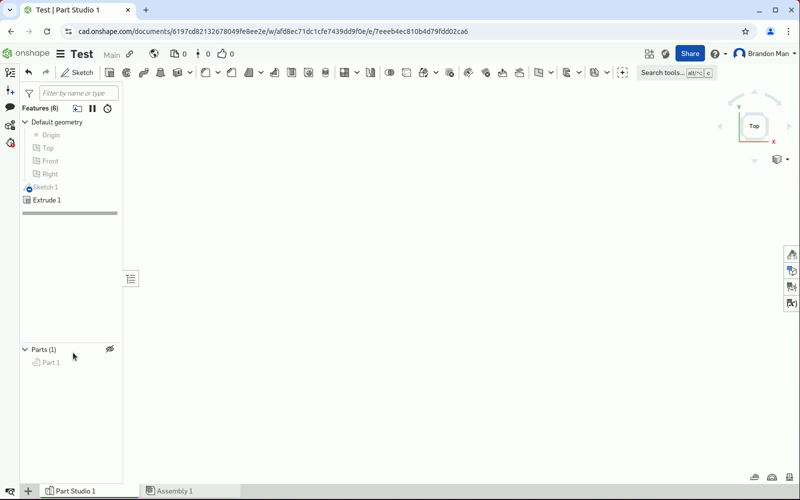
key(shift+y)
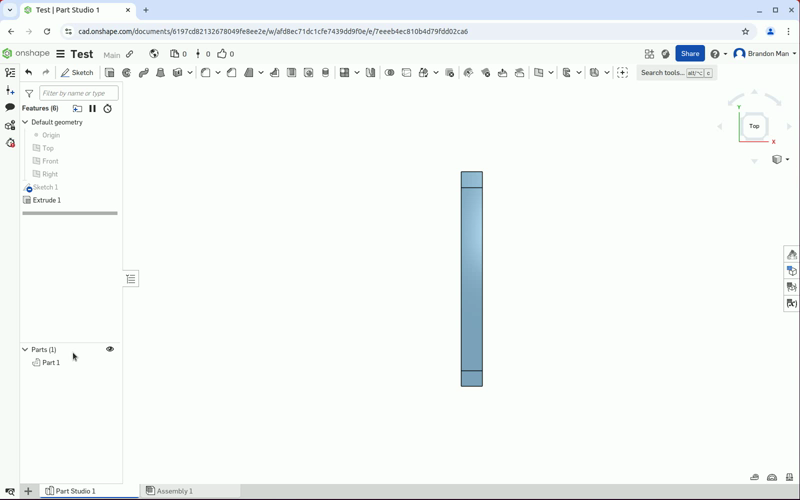
mouse_move(541, 75)
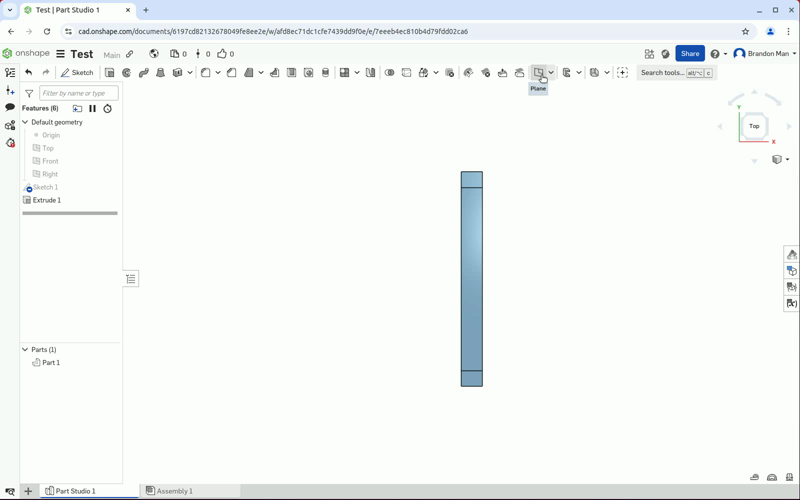
click(541, 75)
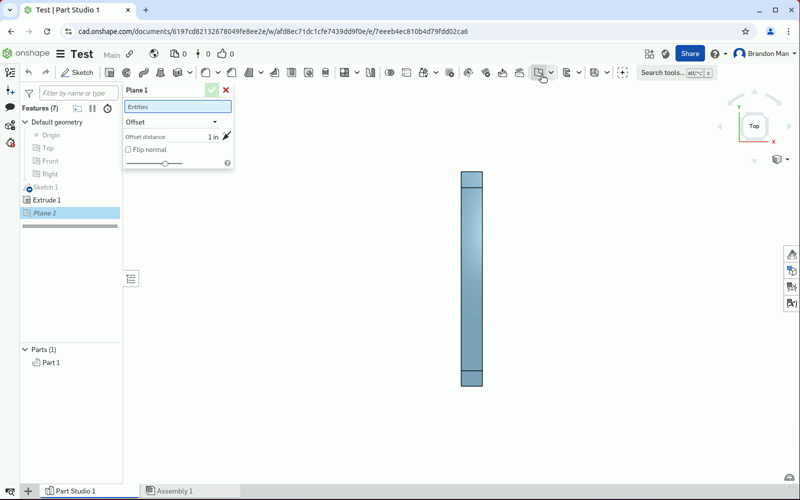
mouse_move(73, 150)
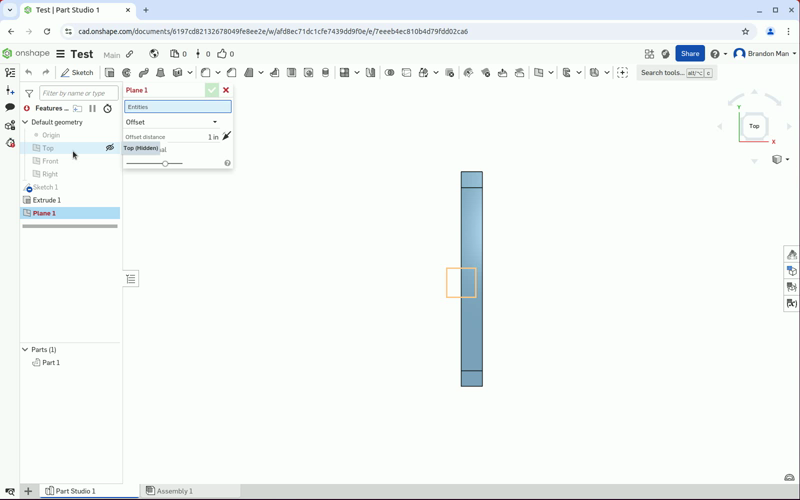
click(73, 150)
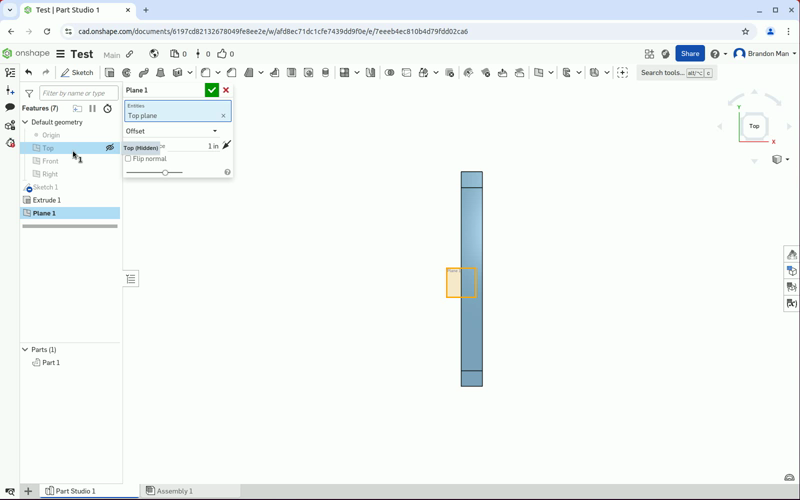
key(tab, 2)
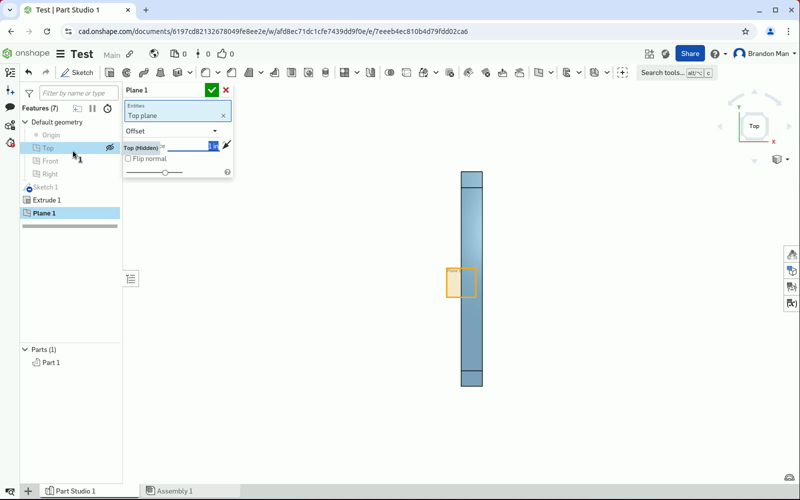
text(11.801)
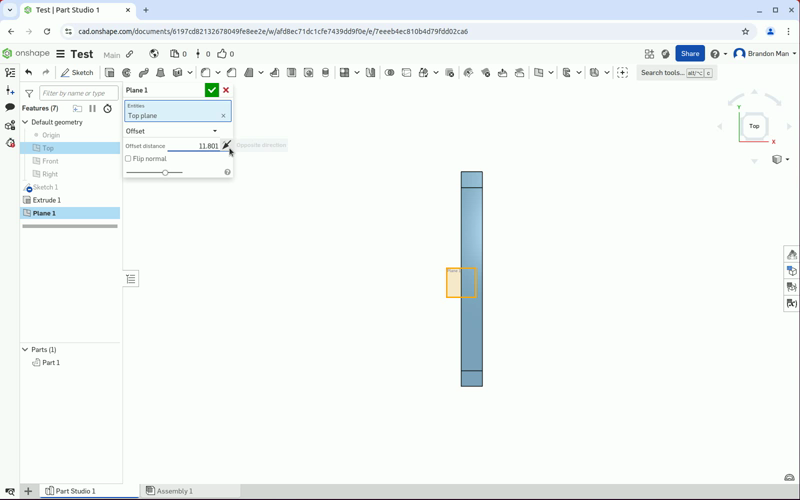
mouse_move(229, 147)
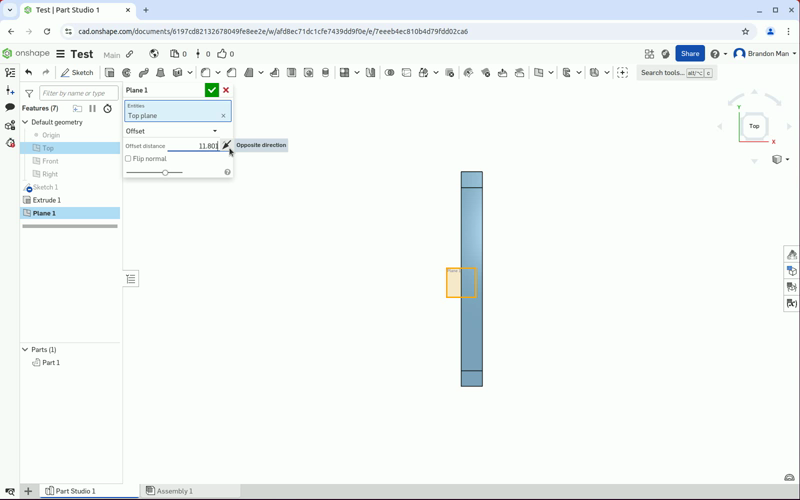
click(229, 147)
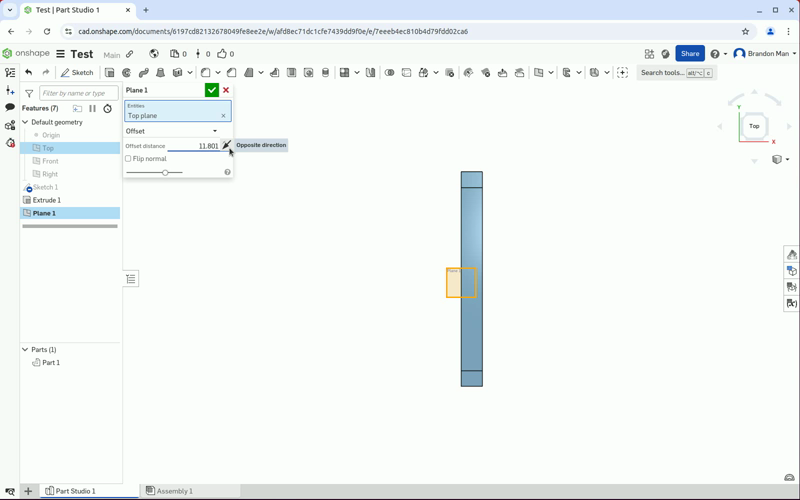
key(enter, 2)
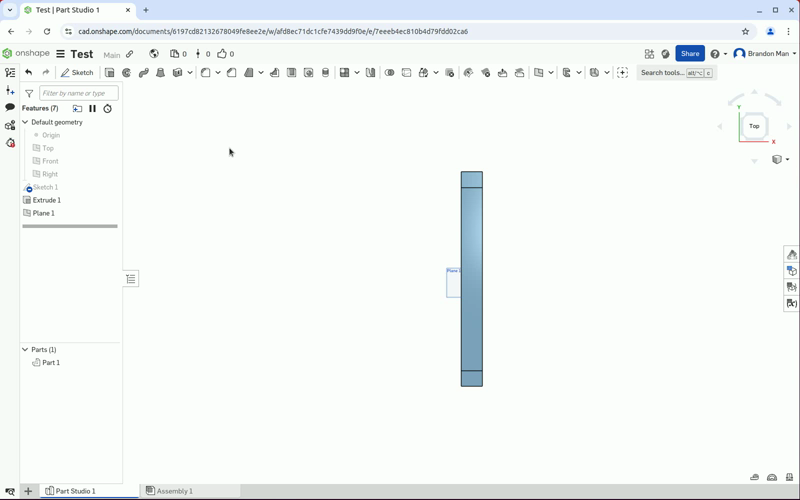
key(shift+s)
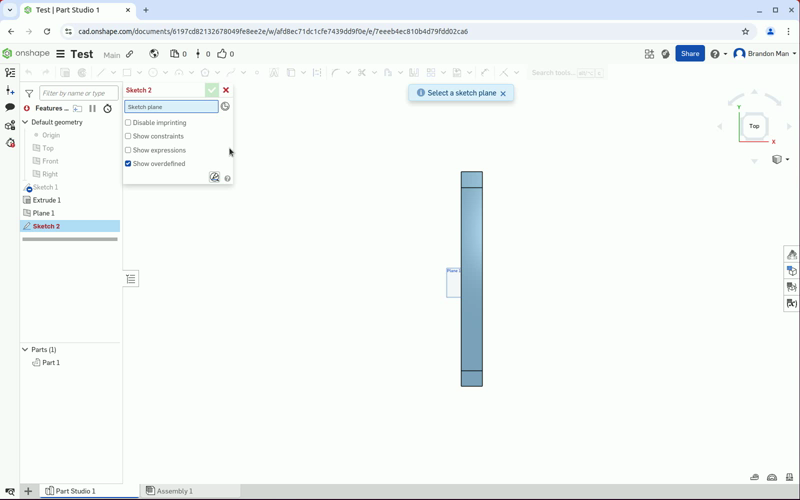
mouse_move(73, 215)
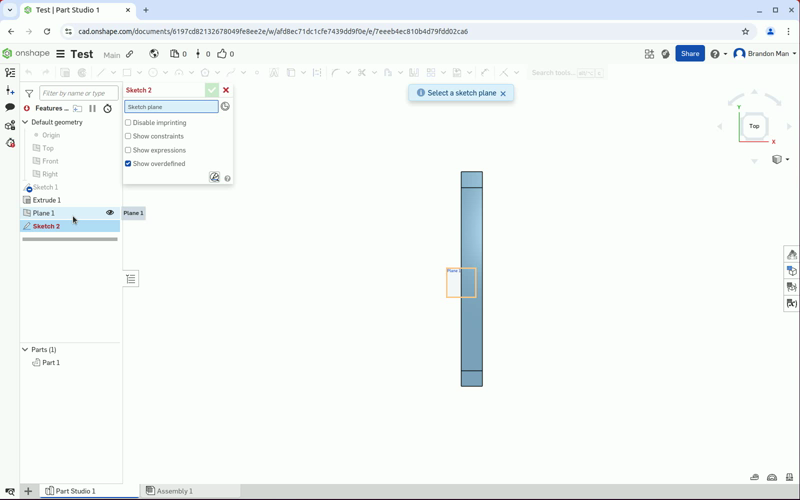
click(73, 215)
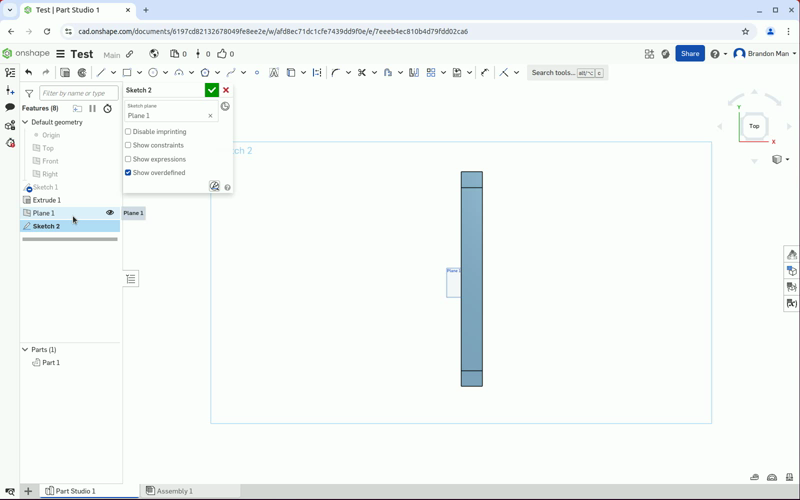
mouse_move(73, 352)
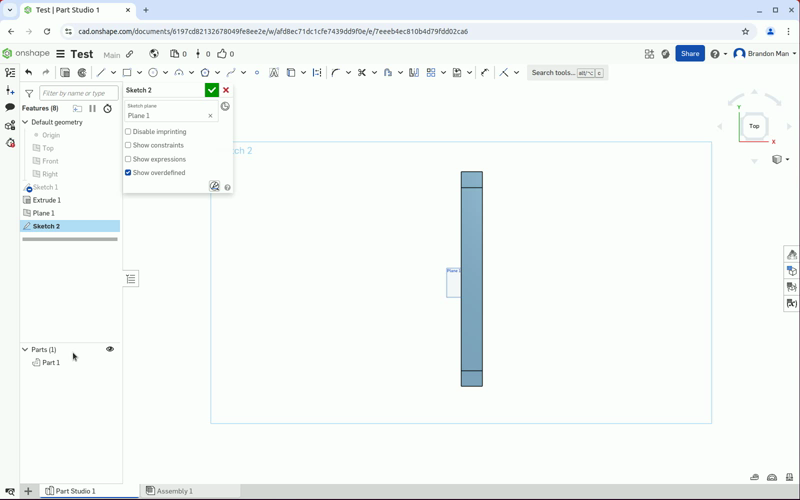
key(y)
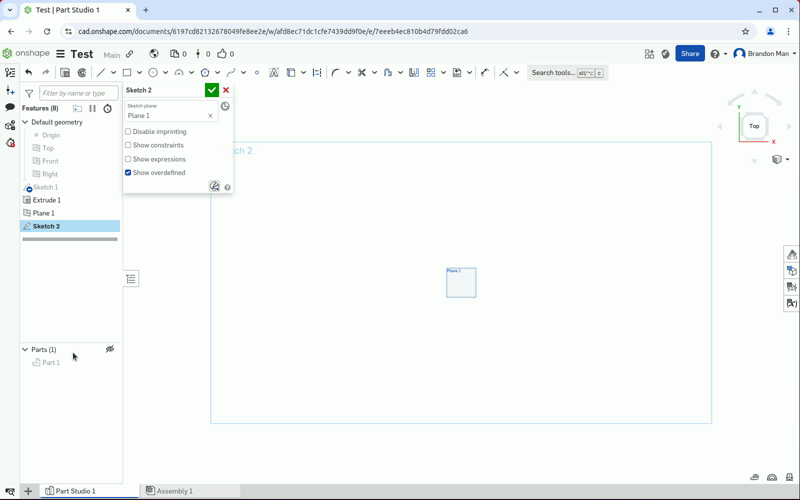
key(c)
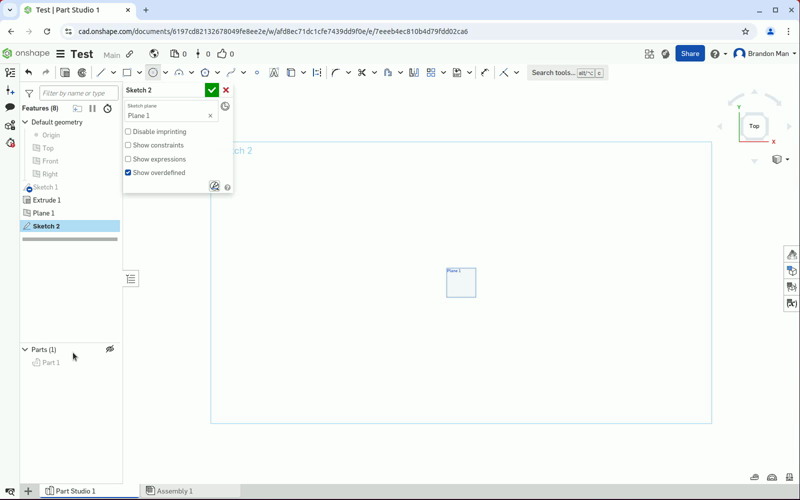
key_down(shift)
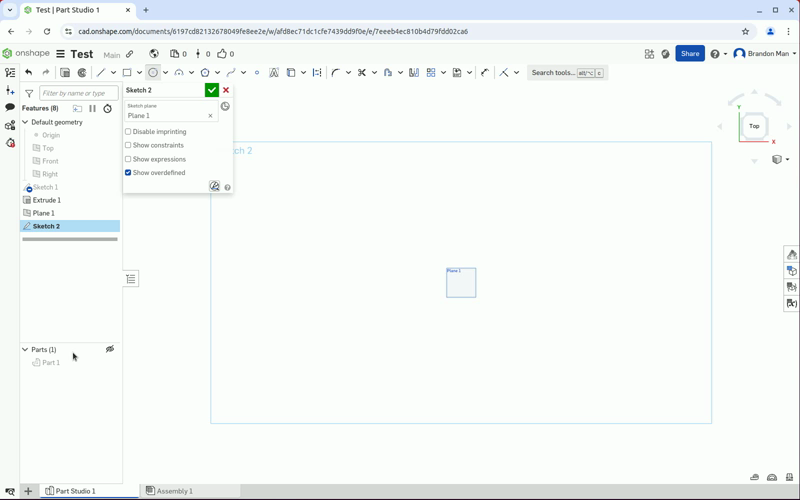
mouse_move(471, 178)
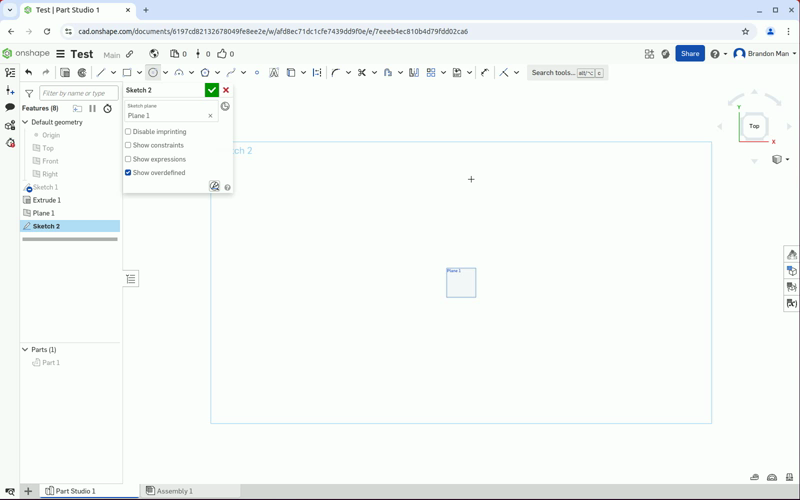
click(471, 178)
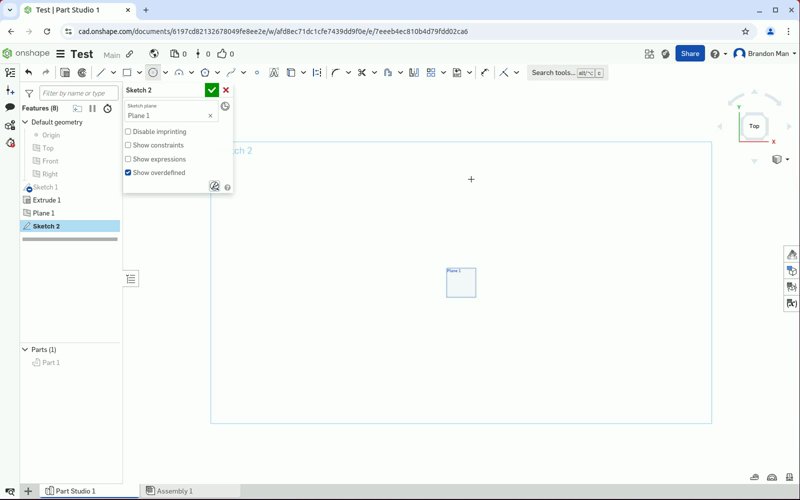
key_up(shift)
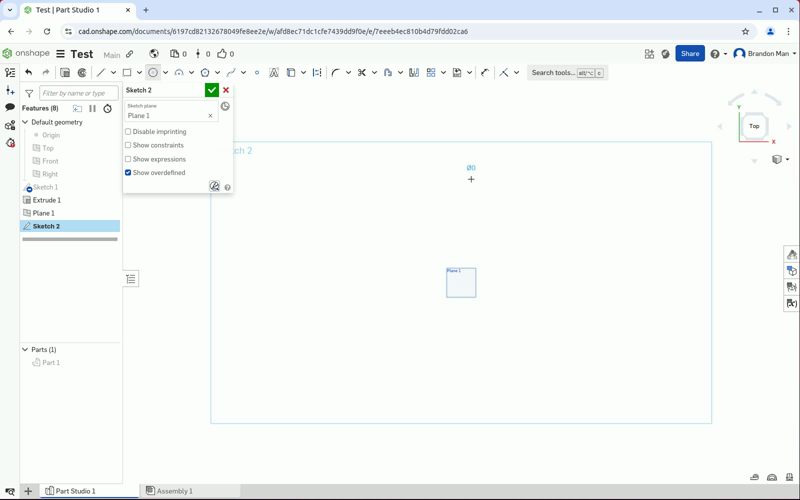
mouse_move(476, 178)
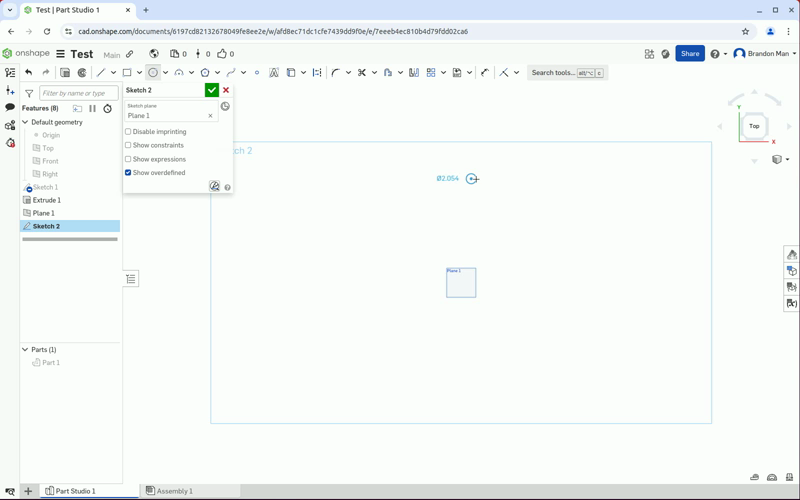
click(476, 178)
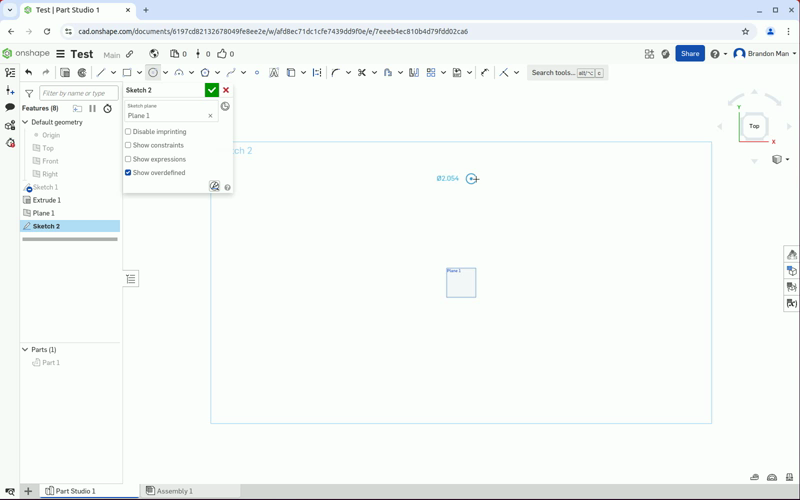
key(esc)
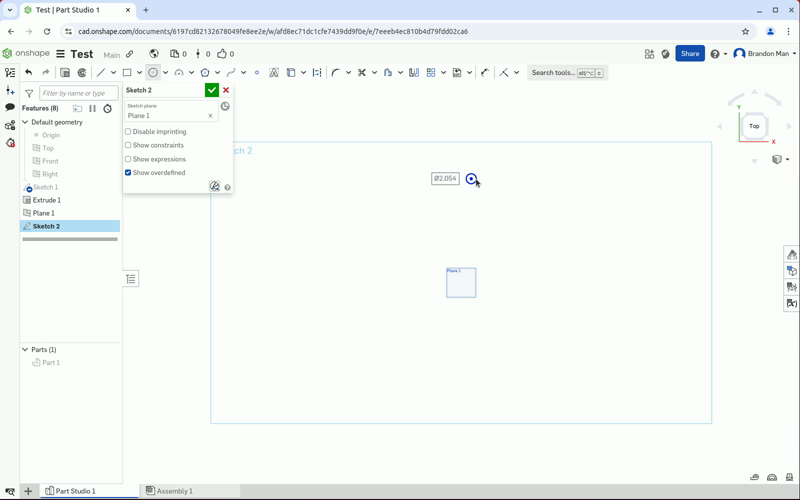
mouse_move(468, 176)
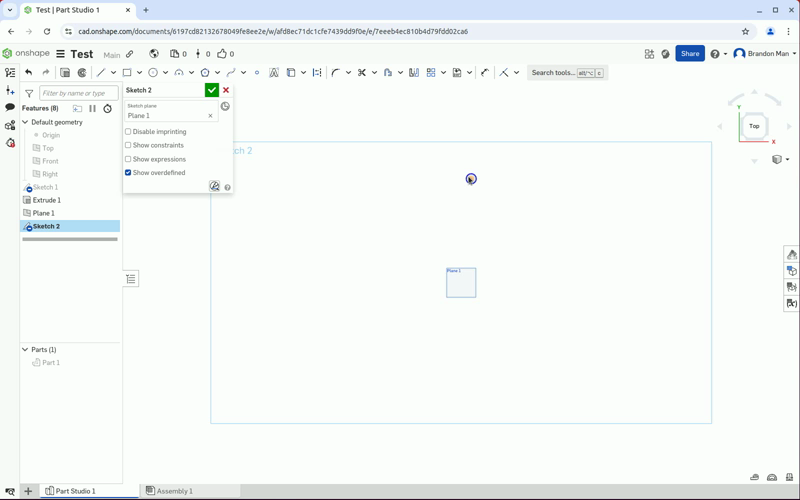
scroll(6)
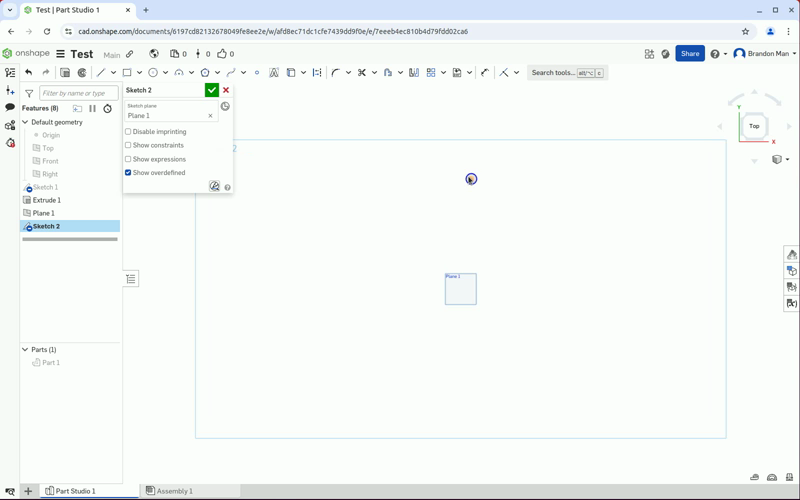
scroll(6)
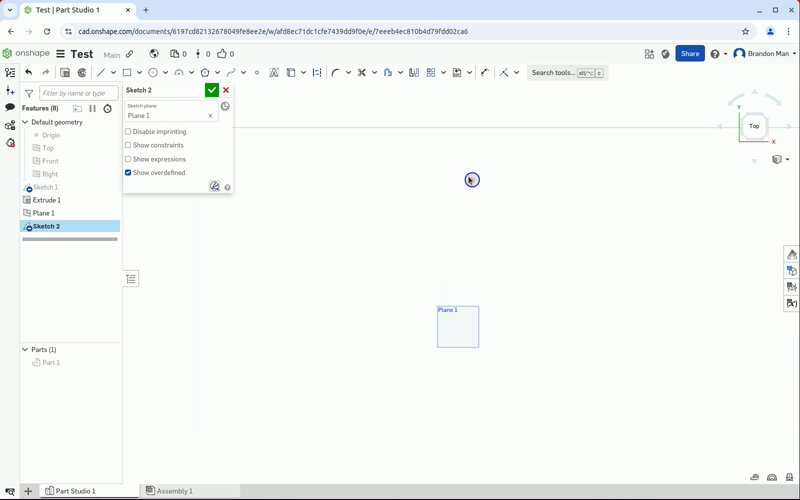
scroll(6)
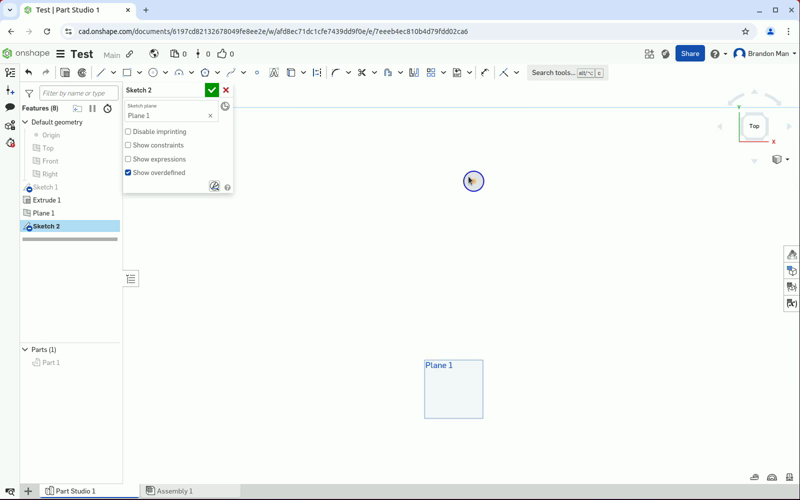
scroll(6)
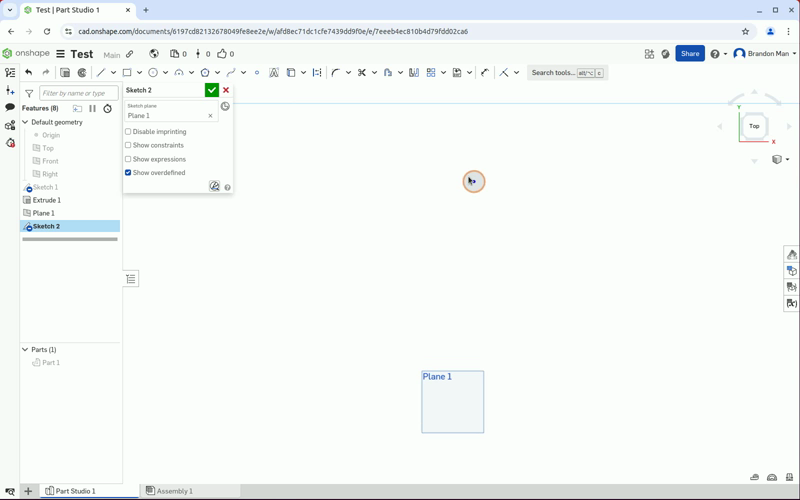
scroll(6)
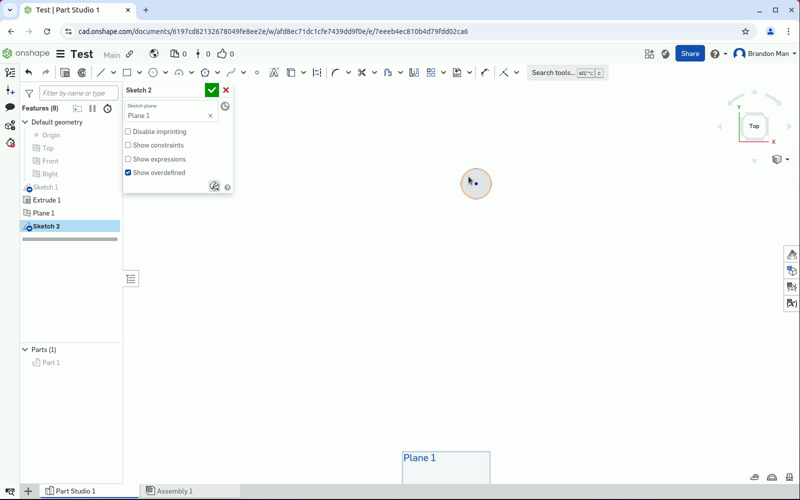
scroll(6)
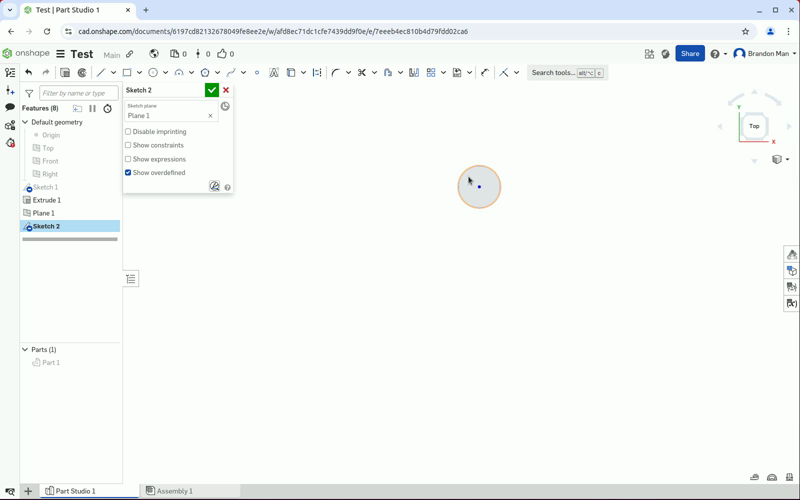
scroll(6)
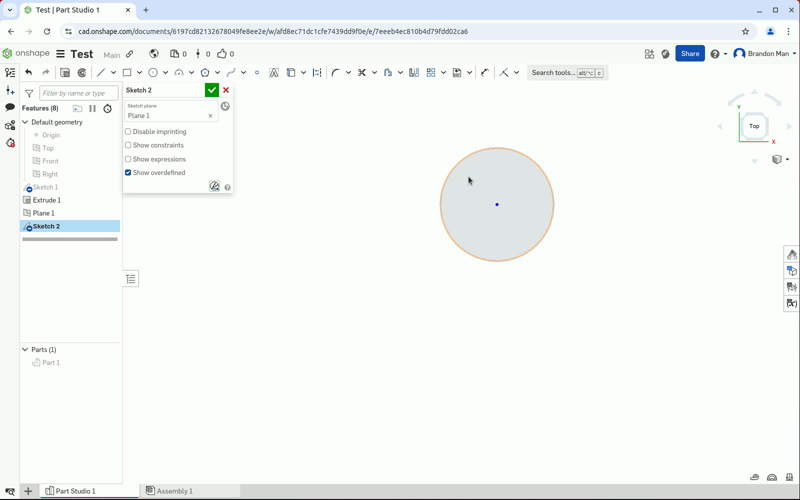
click(468, 176)
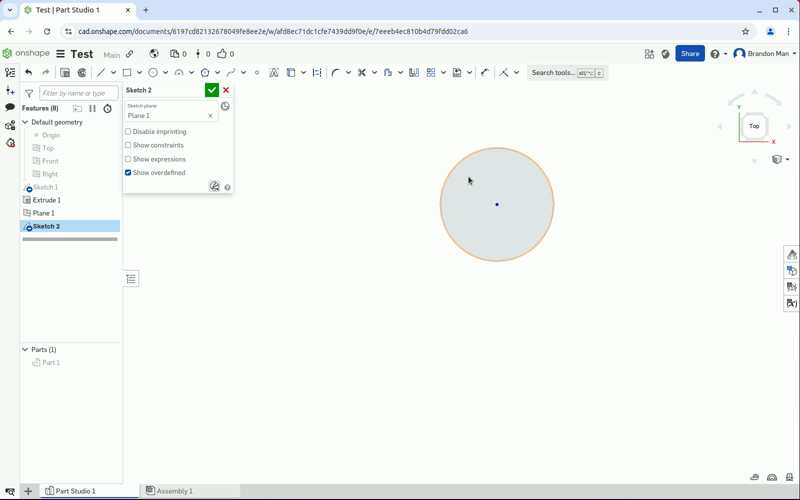
scroll(-6)
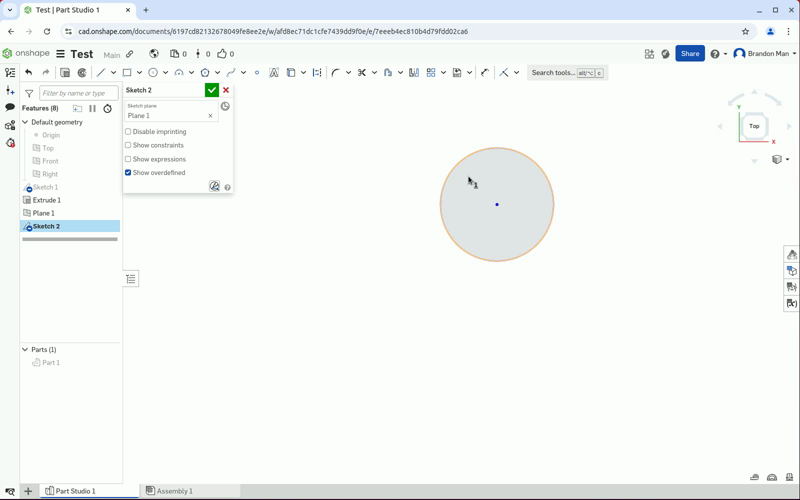
scroll(-6)
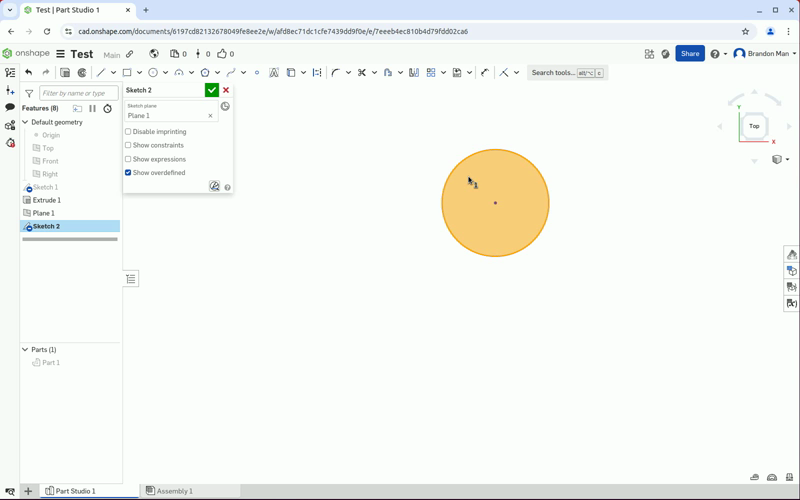
scroll(-6)
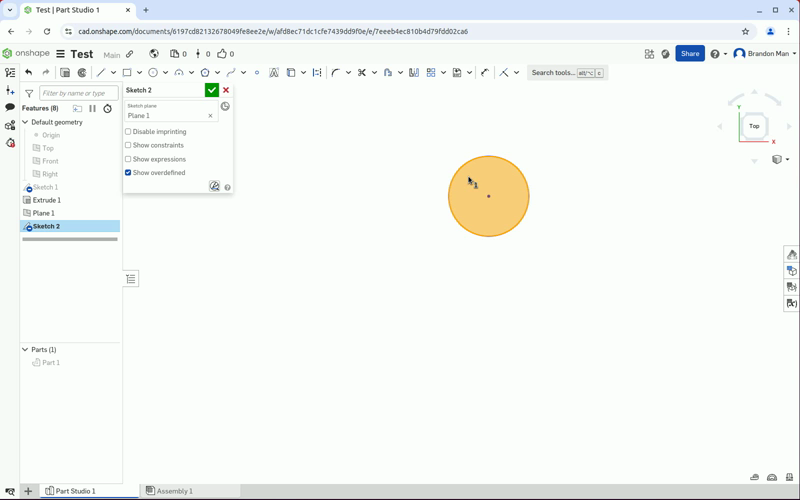
scroll(-6)
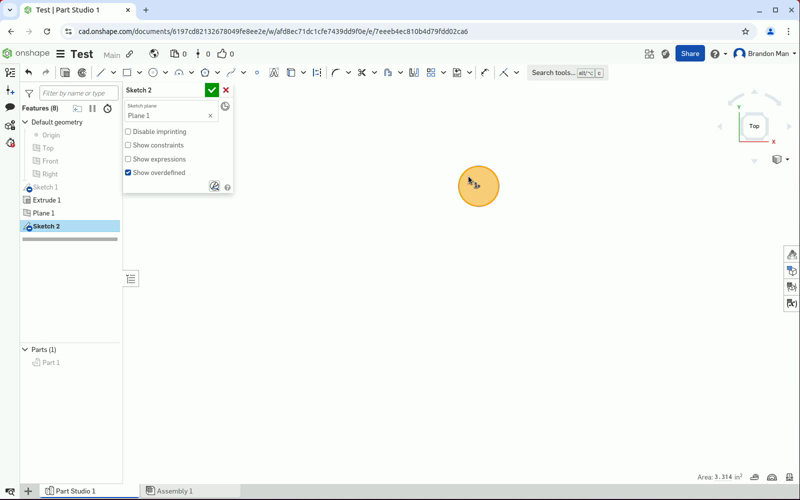
scroll(-6)
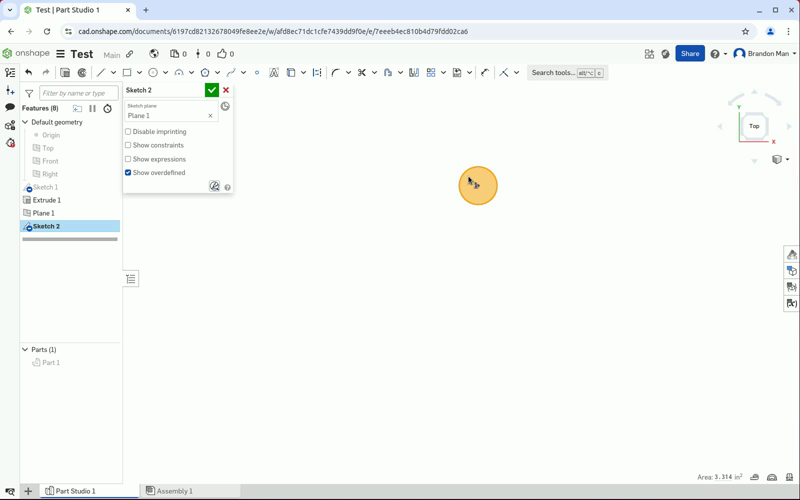
scroll(-6)
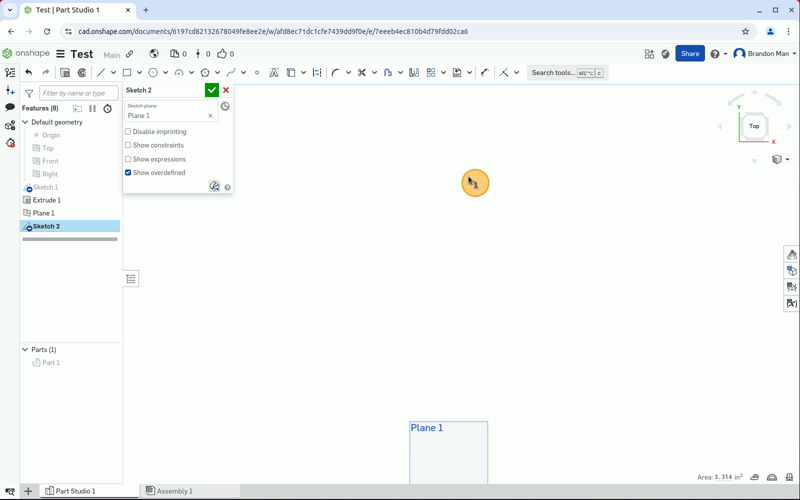
scroll(-6)
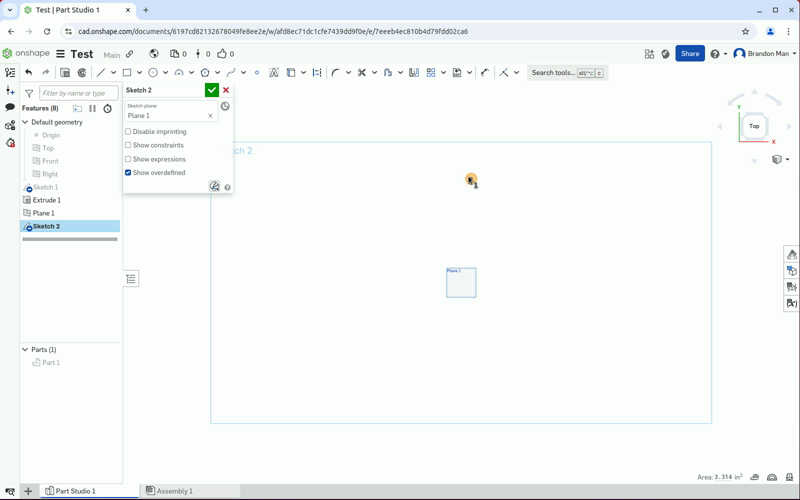
mouse_move(73, 352)
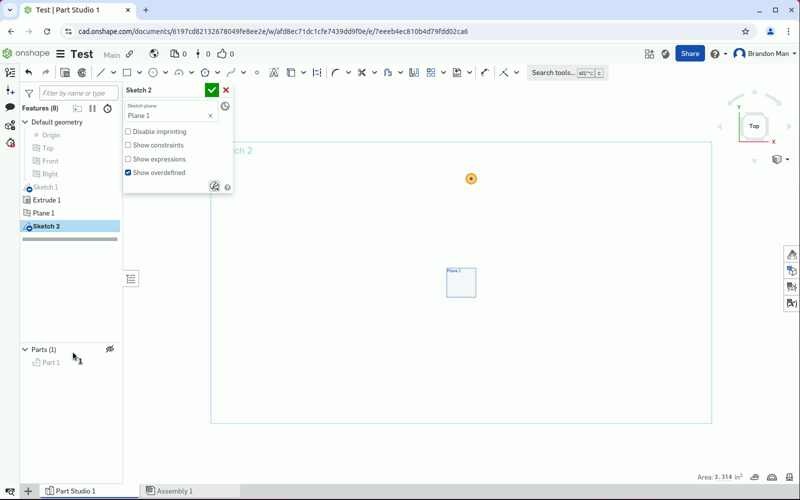
key(shift+y)
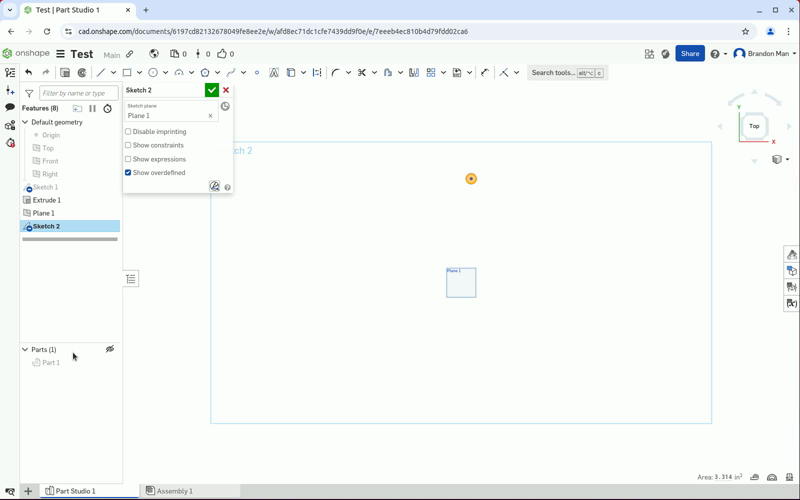
key(shift+e)
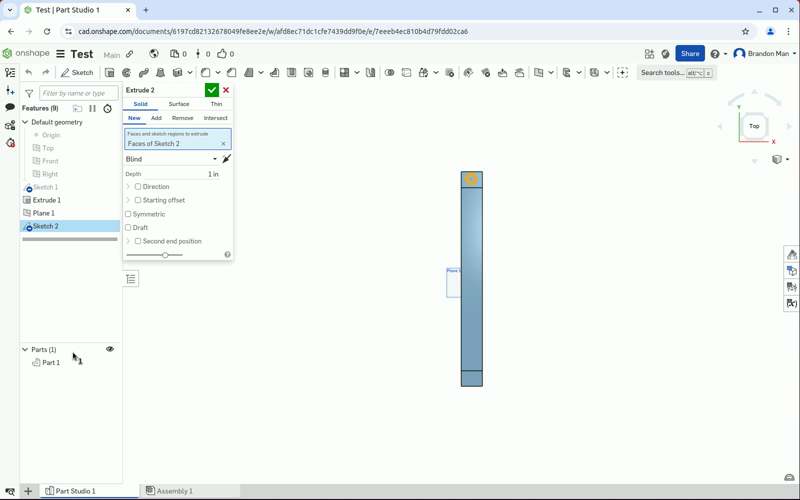
mouse_move(143, 106)
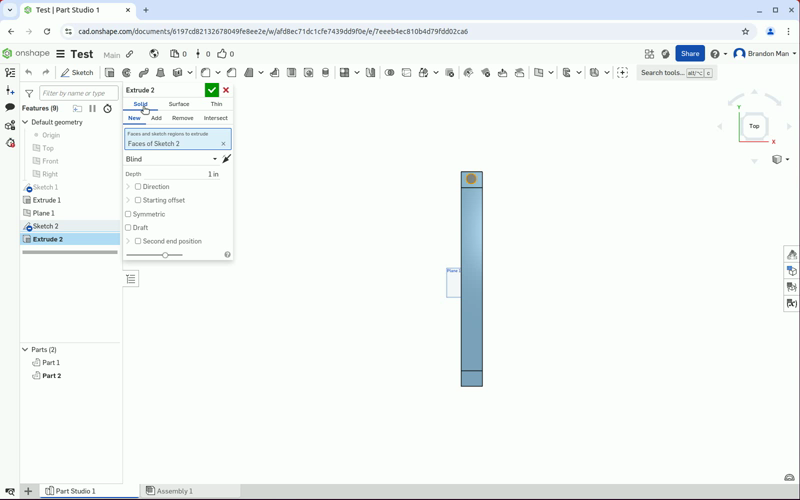
click(143, 106)
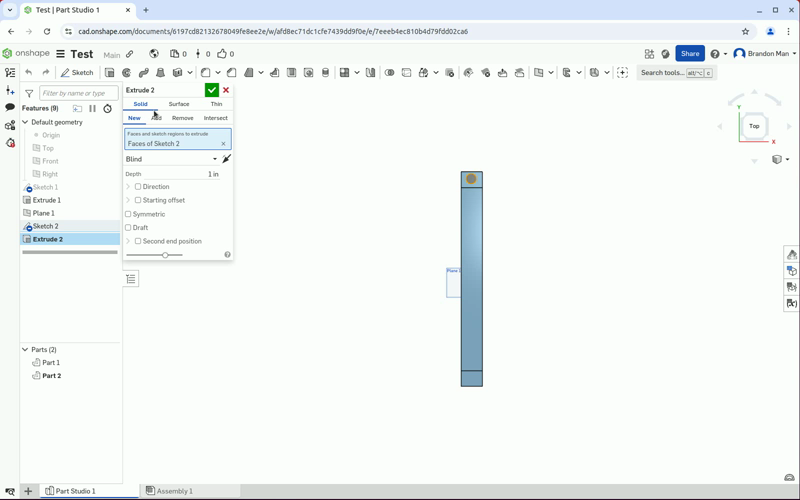
mouse_move(186, 120)
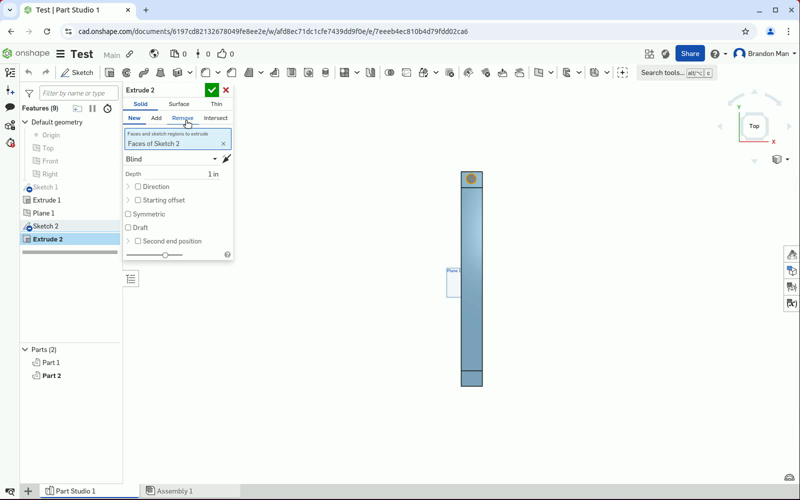
click(186, 120)
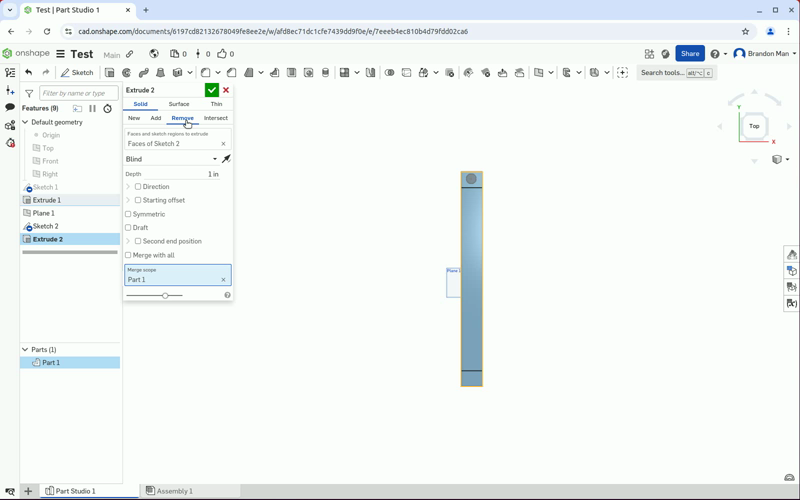
key(tab, 4)
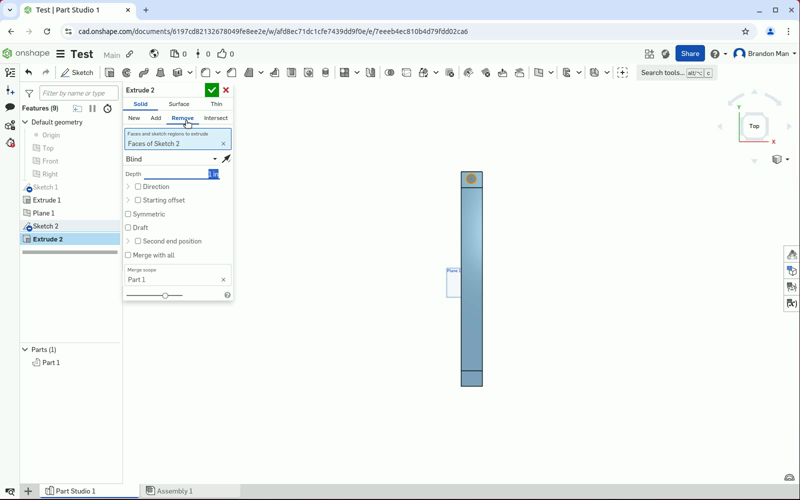
text(10.832)
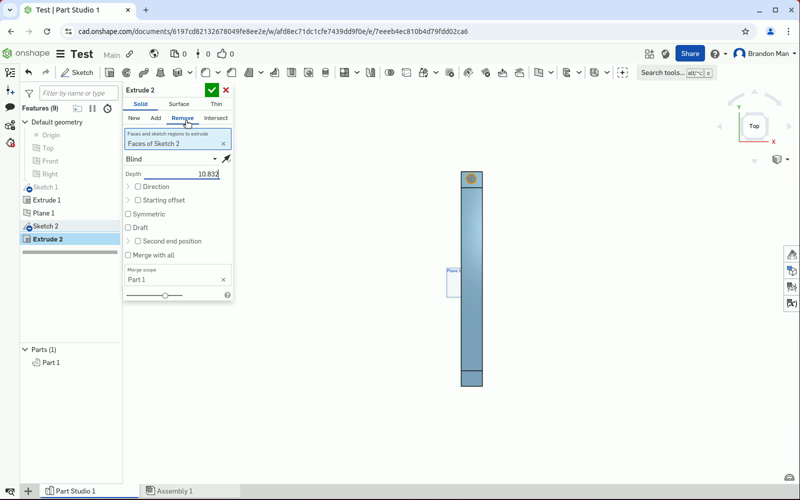
key(tab, 6)
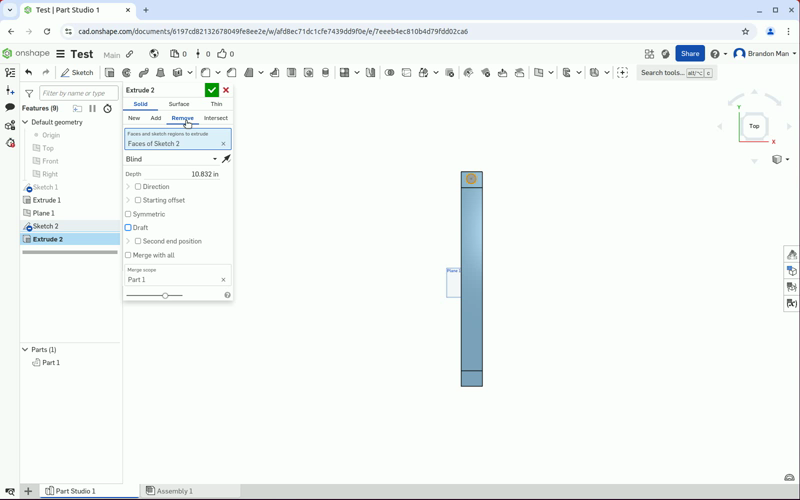
key(space)
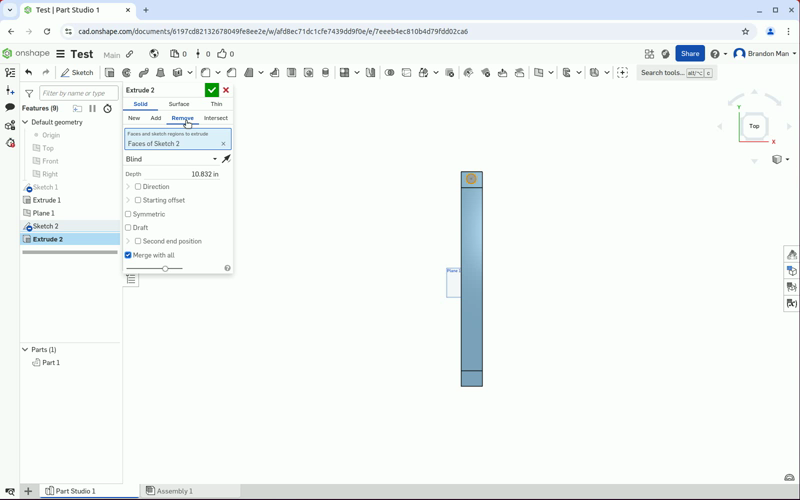
key(enter)
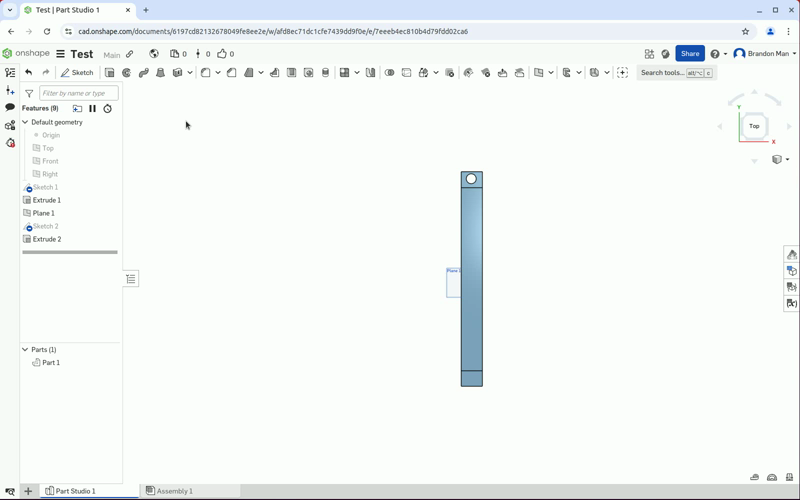
key(shift+h)
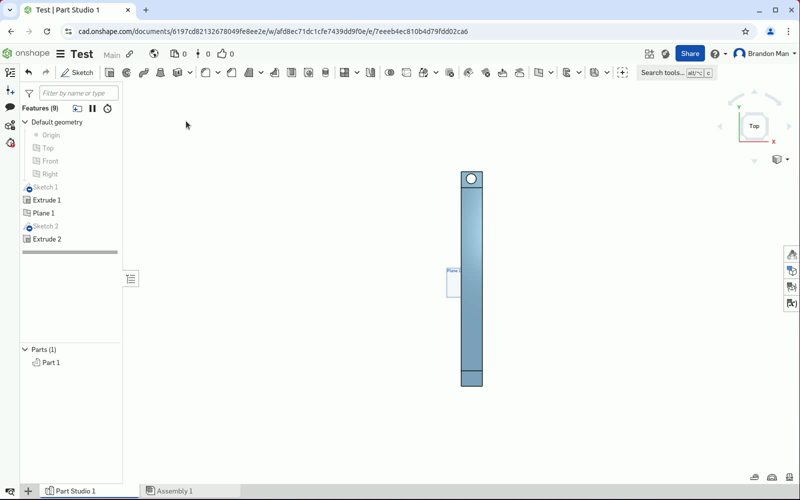
key(shift+h)
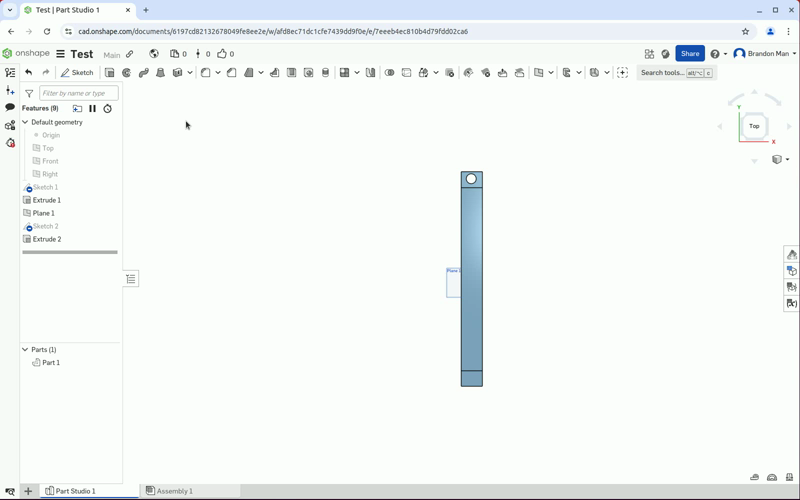
mouse_move(73, 189)
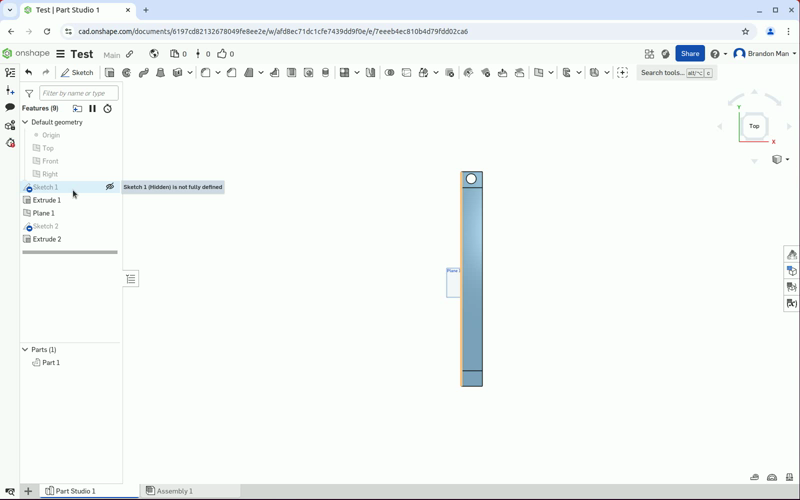
click(73, 189)
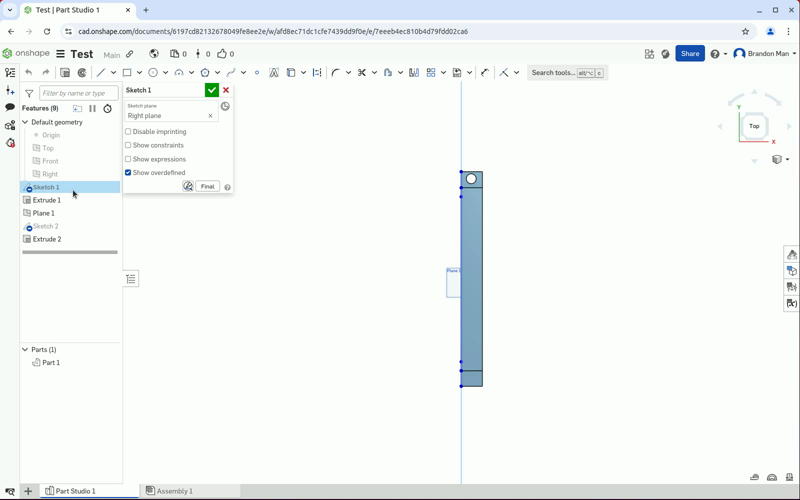
mouse_move(229, 92)
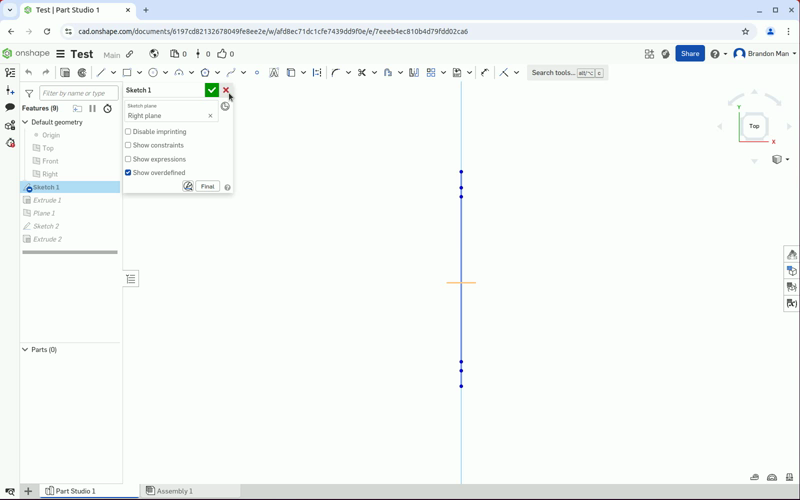
click(229, 92)
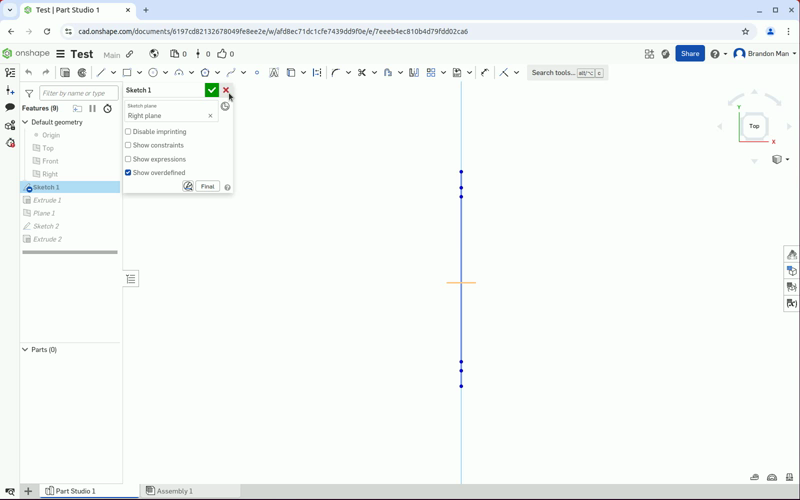
key(shift+s)
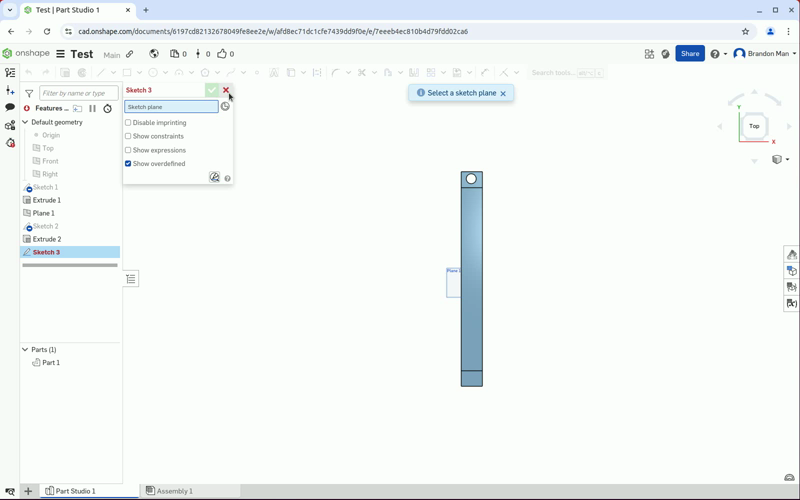
mouse_move(73, 215)
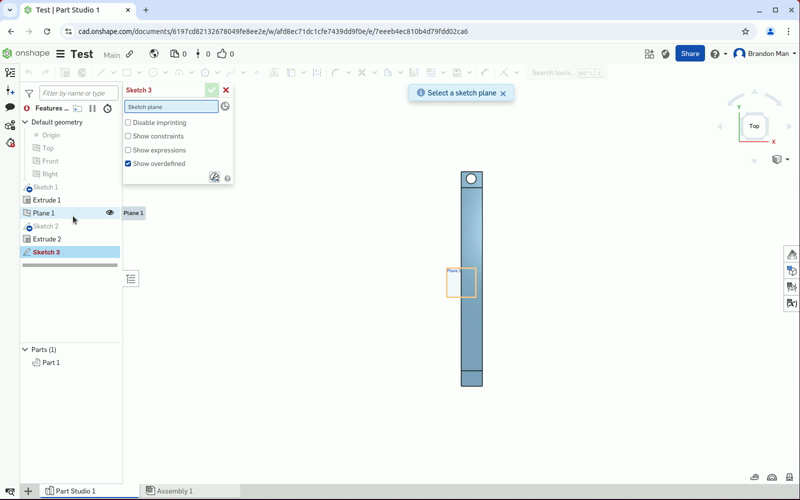
click(73, 215)
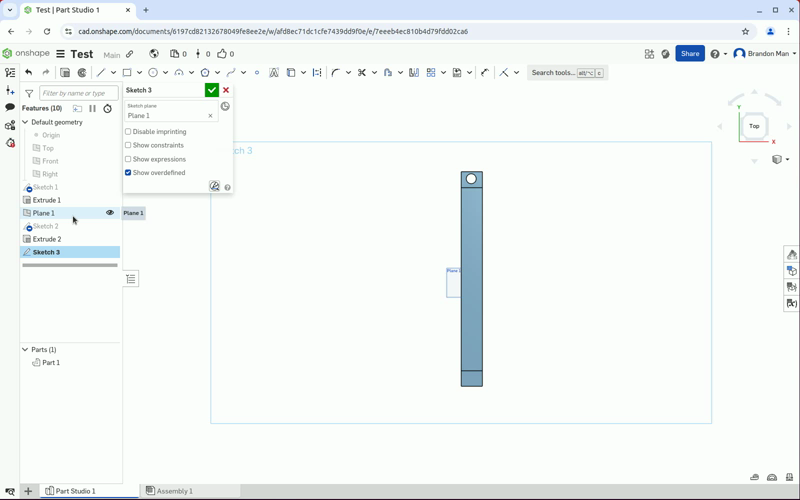
mouse_move(73, 352)
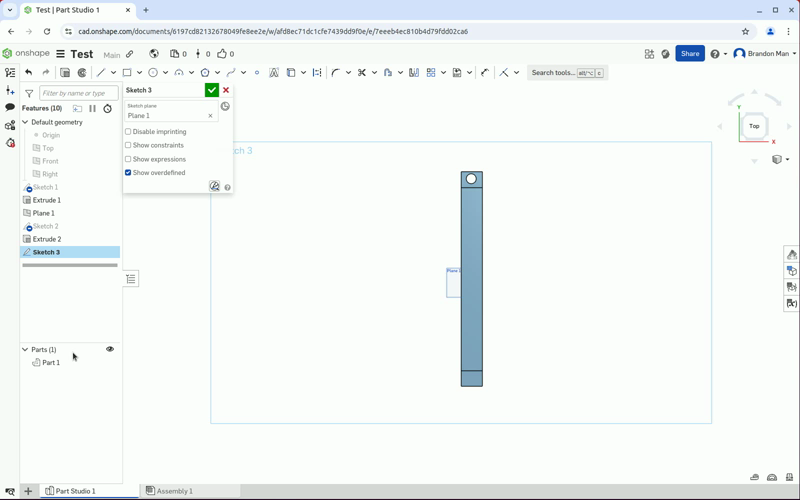
key(y)
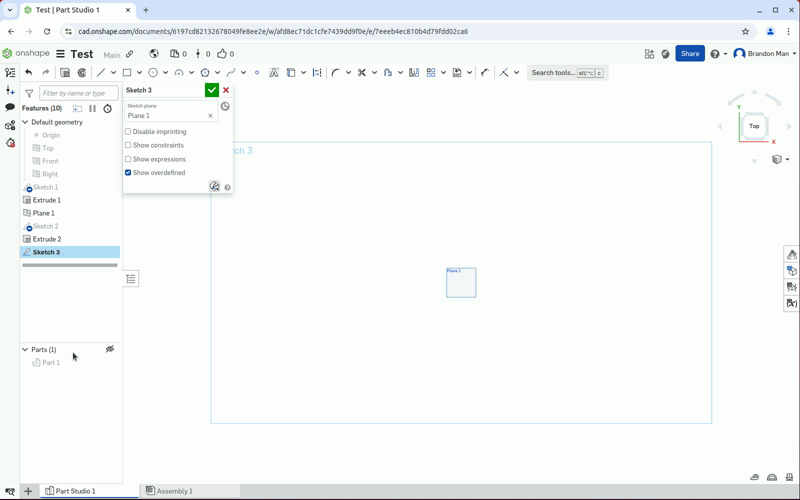
key(c)
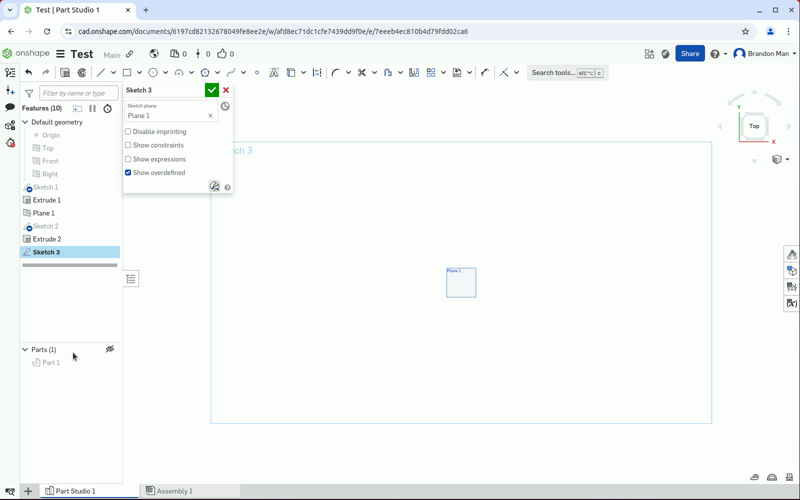
key_down(shift)
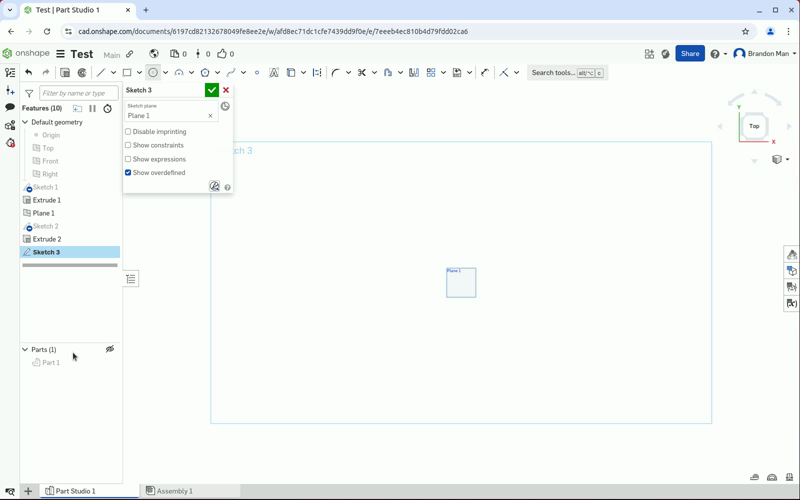
mouse_move(471, 378)
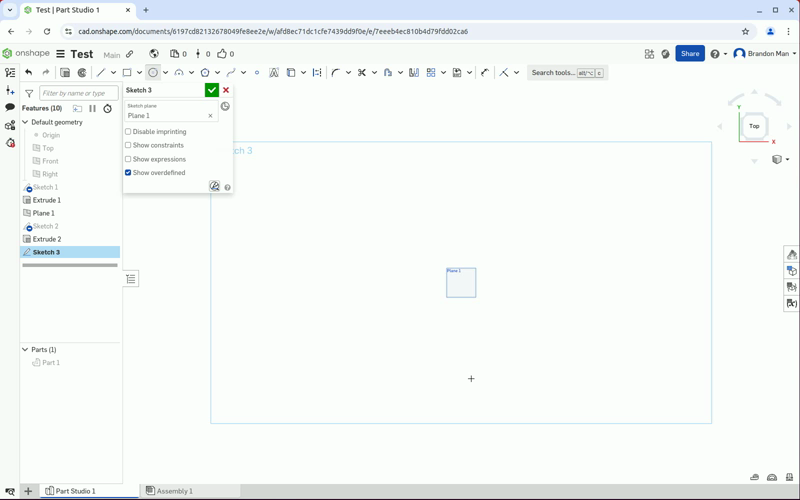
click(471, 378)
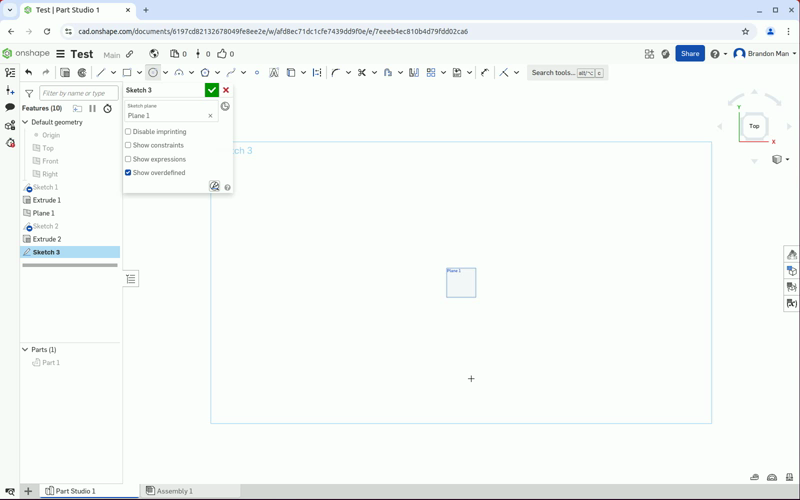
key_up(shift)
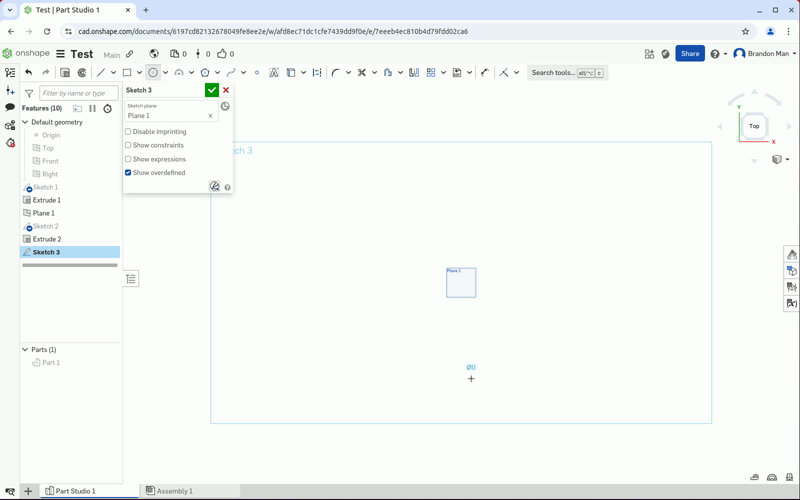
mouse_move(476, 378)
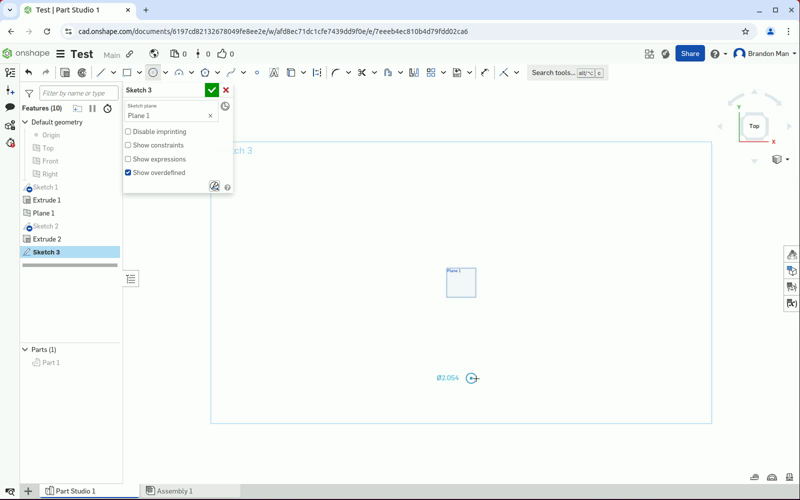
click(476, 378)
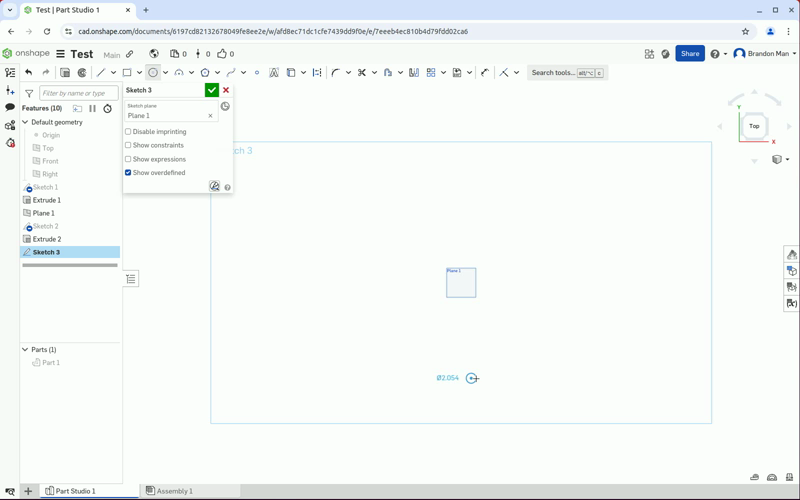
key(esc)
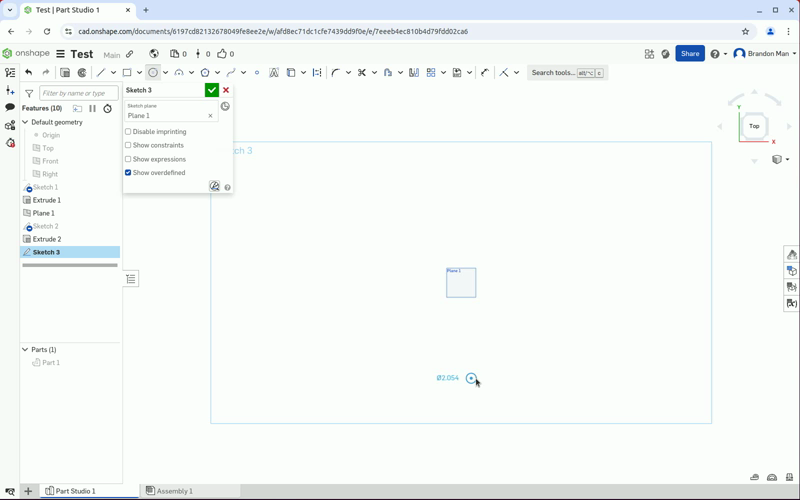
mouse_move(470, 375)
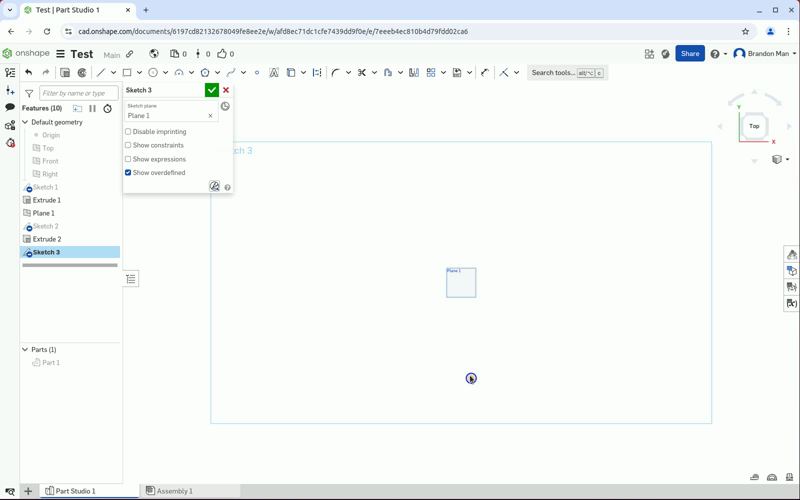
scroll(6)
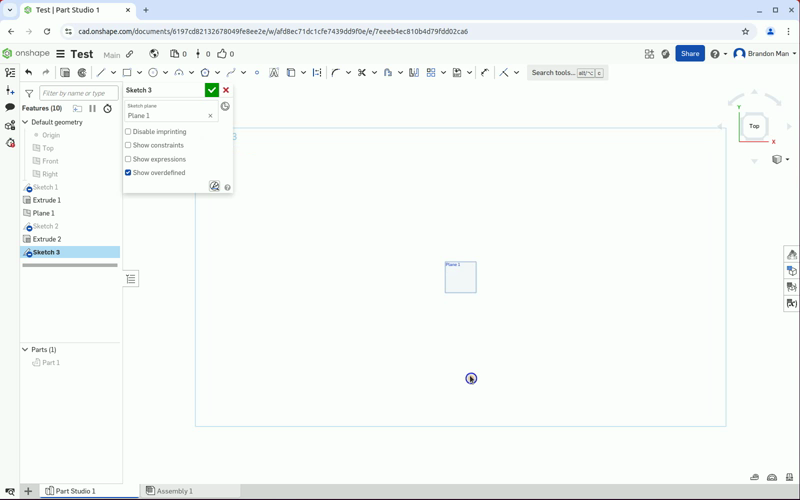
scroll(6)
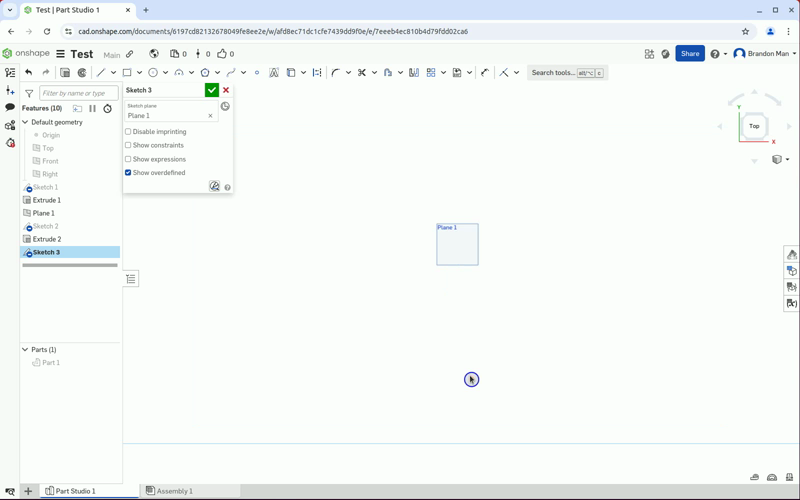
scroll(6)
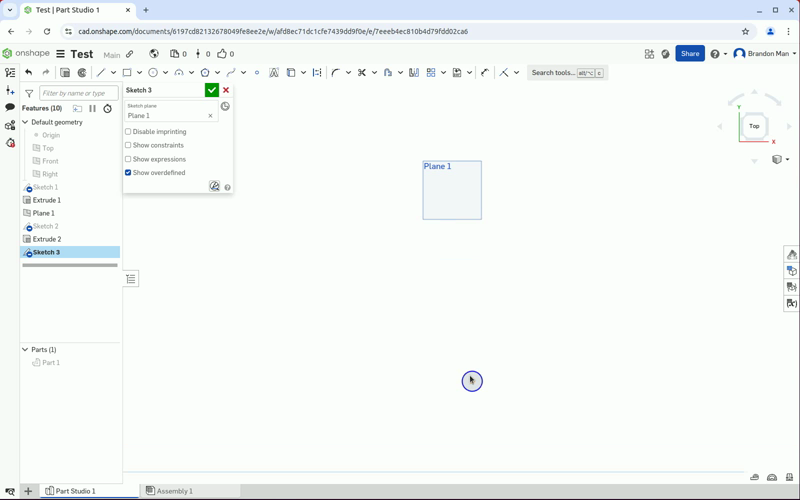
scroll(6)
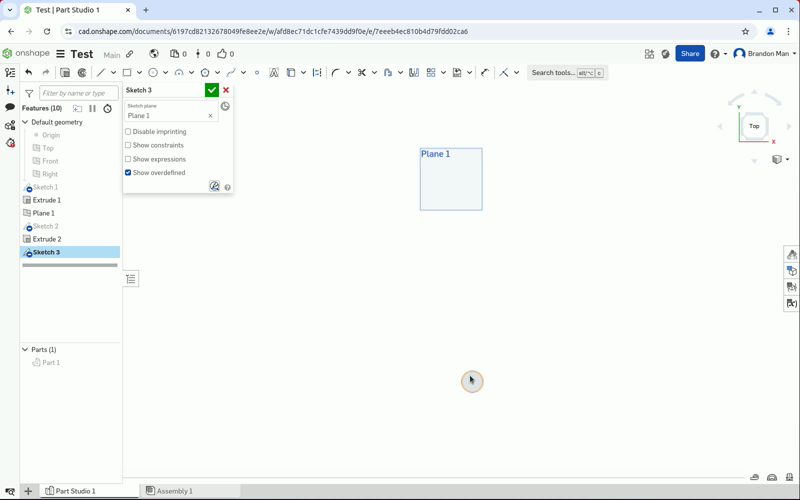
scroll(6)
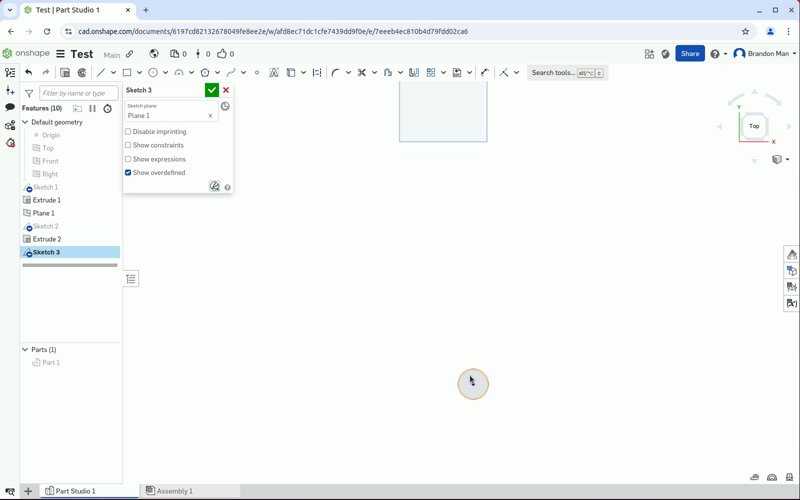
scroll(6)
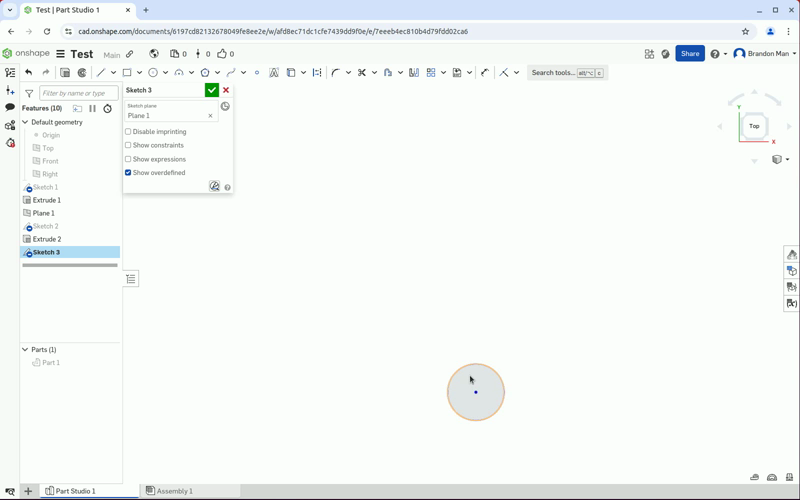
scroll(6)
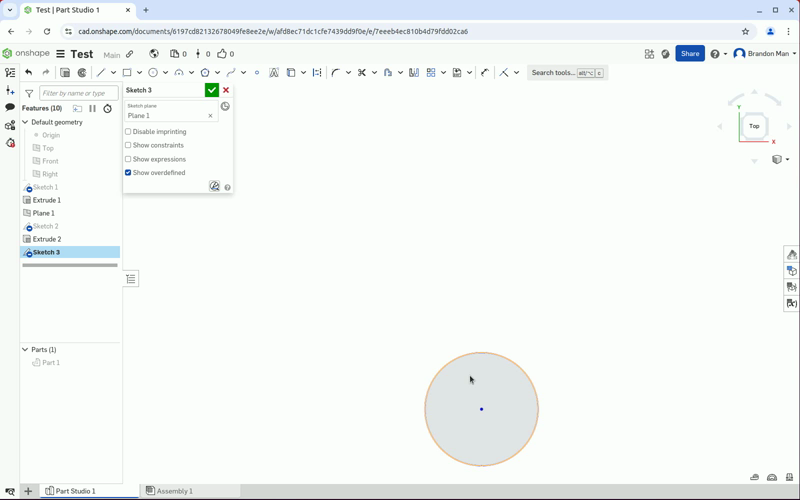
click(470, 375)
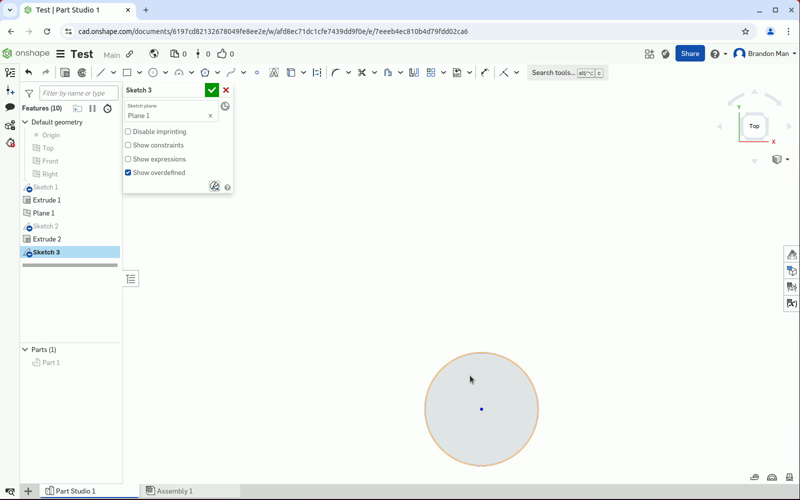
scroll(-6)
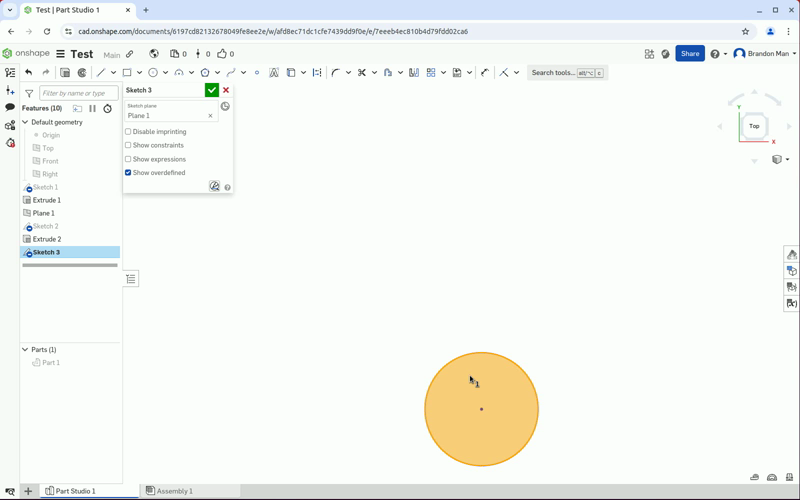
scroll(-6)
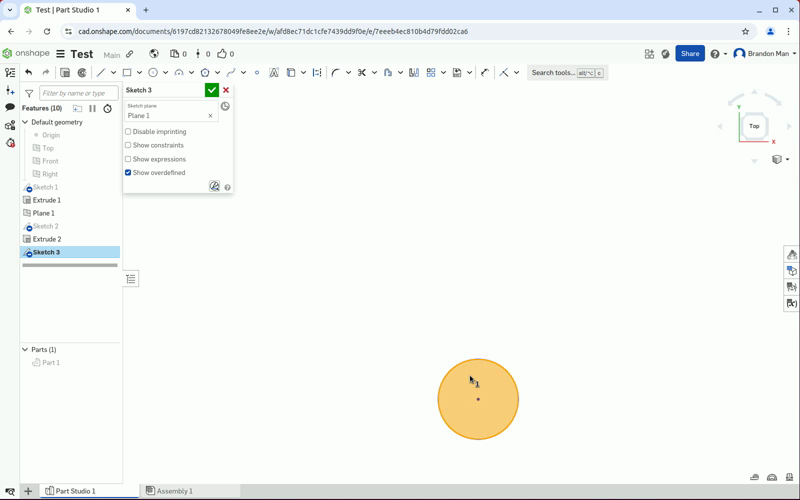
scroll(-6)
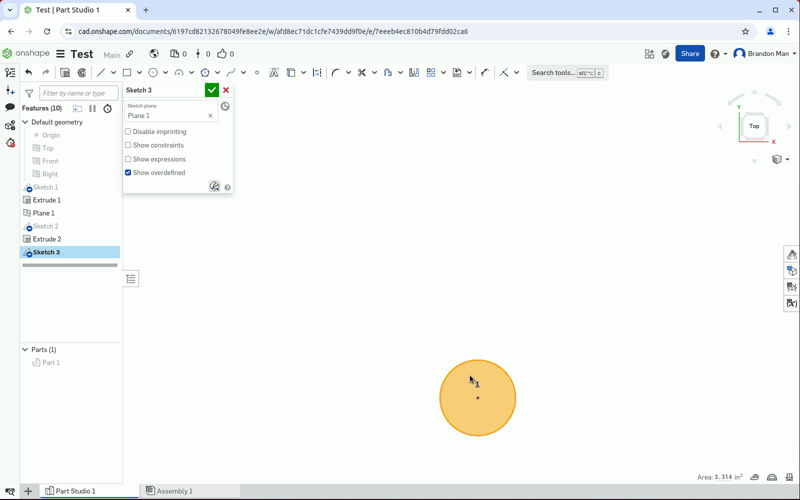
scroll(-6)
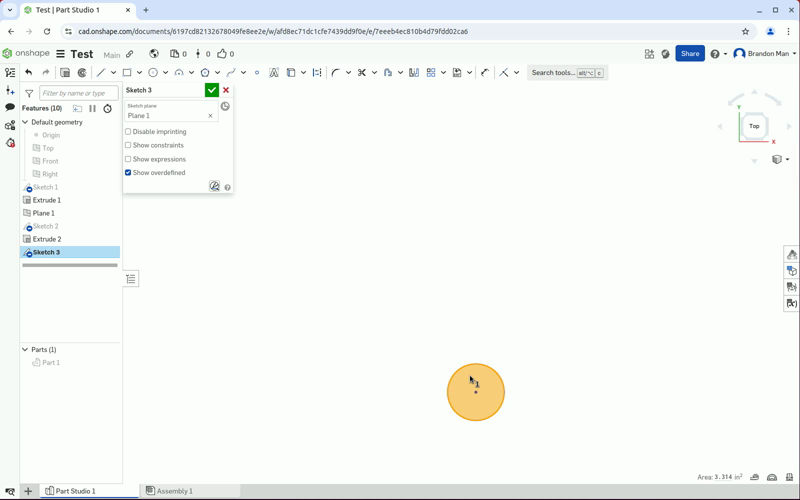
scroll(-6)
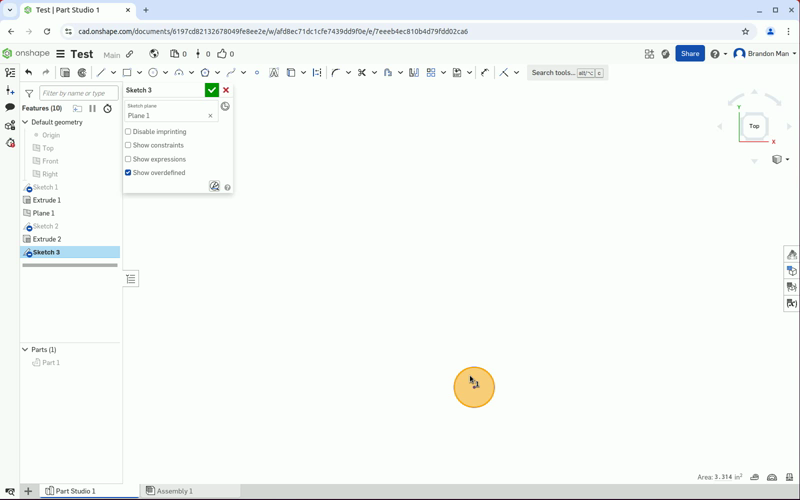
scroll(-6)
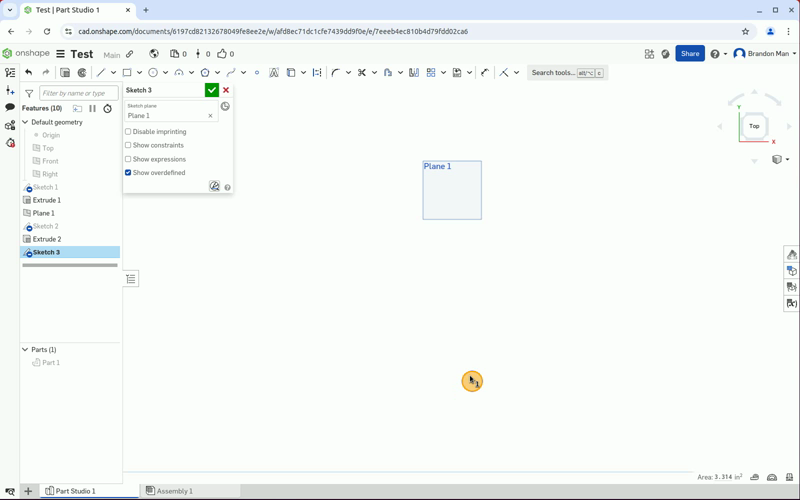
scroll(-6)
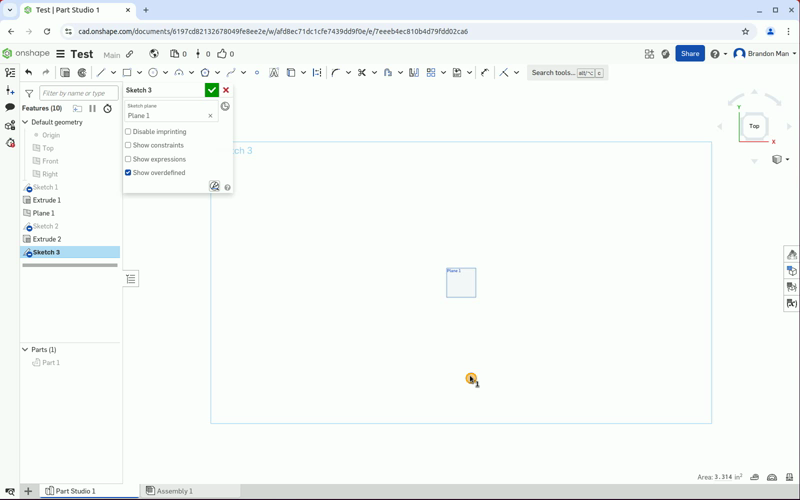
mouse_move(73, 352)
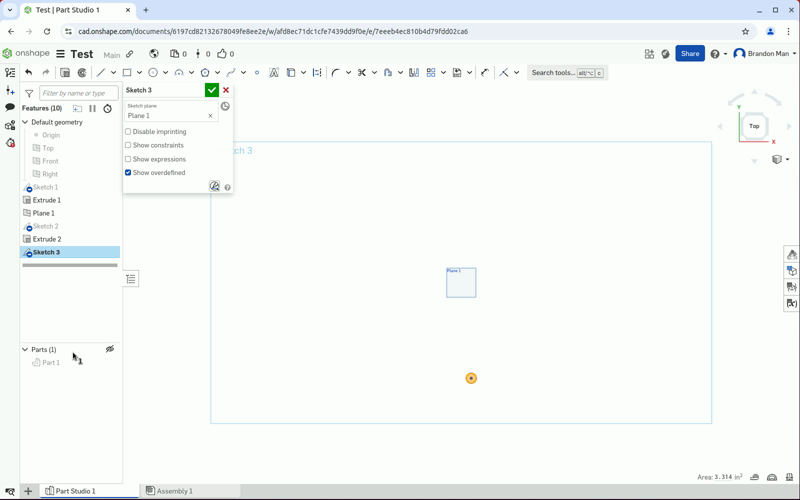
key(shift+y)
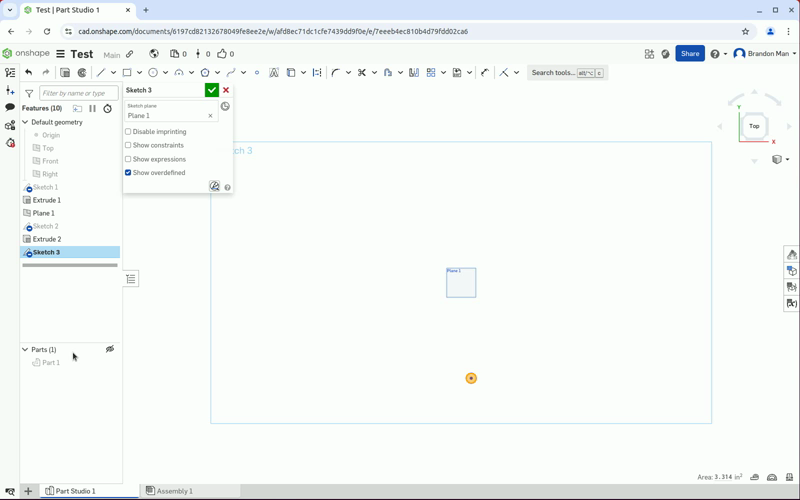
key(shift+e)
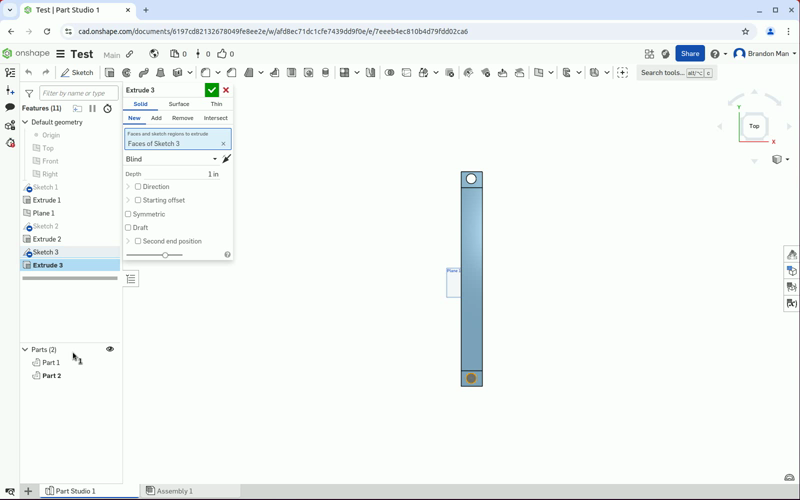
mouse_move(143, 106)
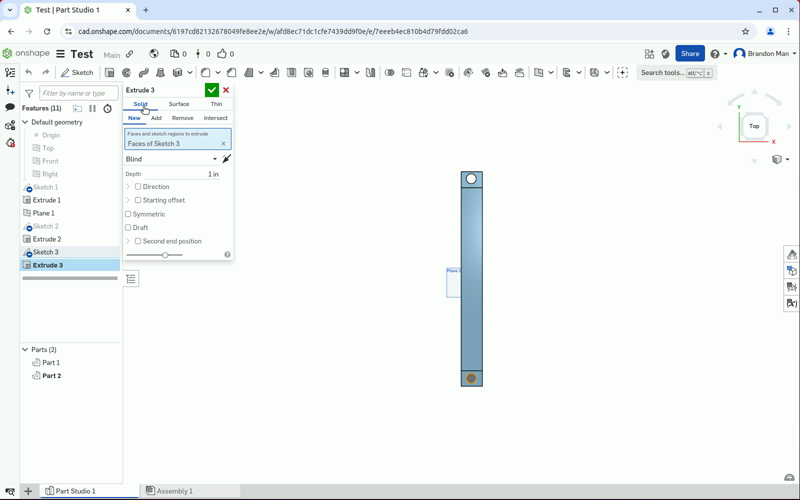
click(143, 106)
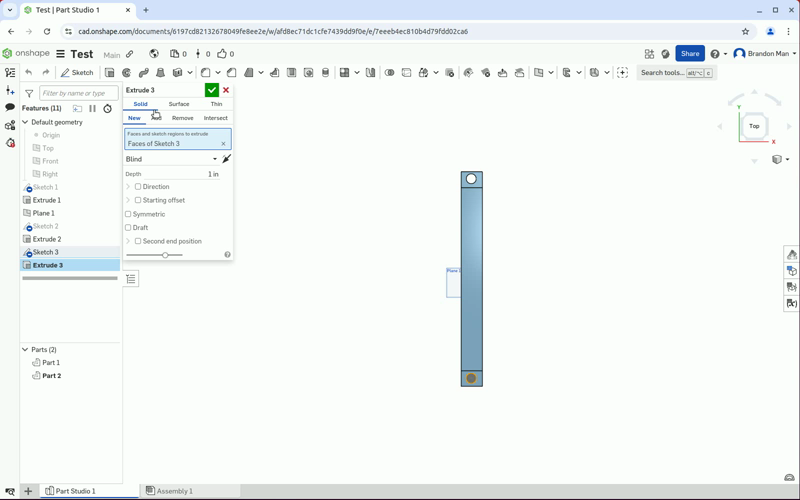
mouse_move(186, 120)
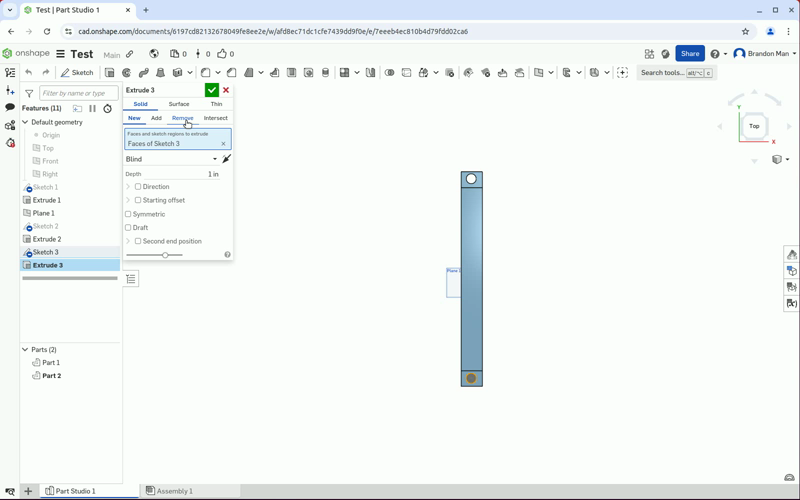
click(186, 120)
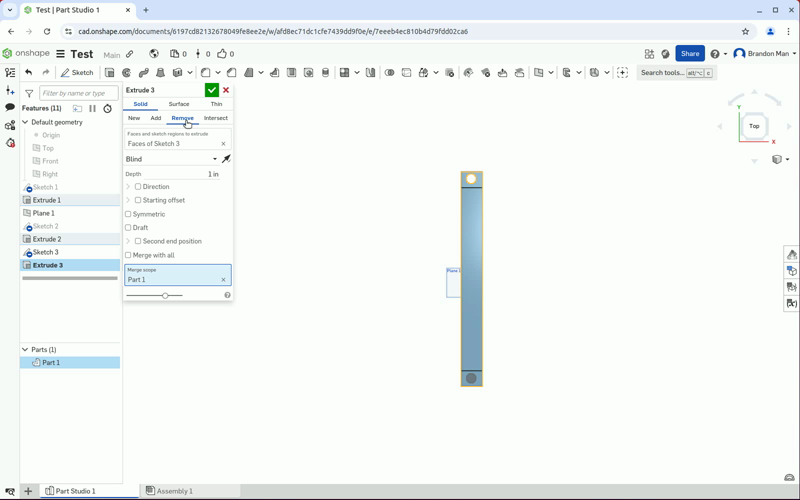
key(tab, 4)
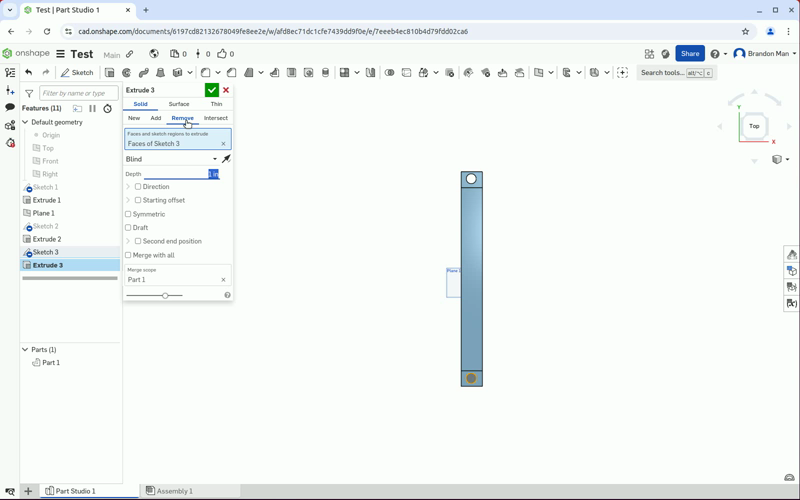
text(10.832)
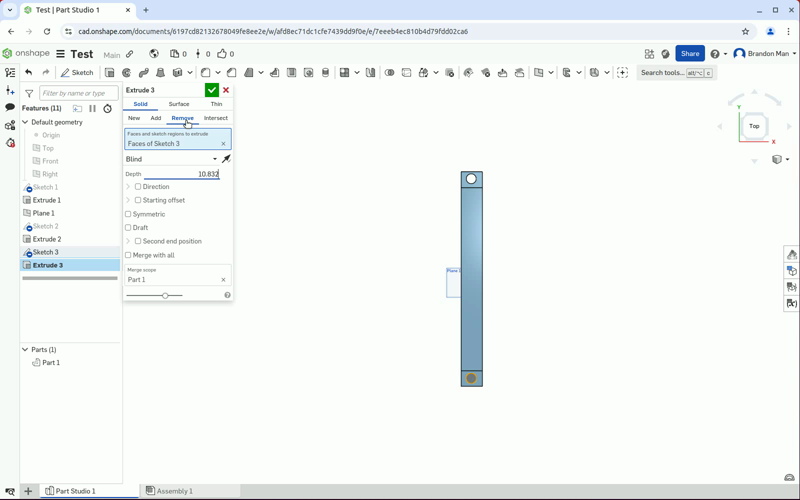
key(tab, 6)
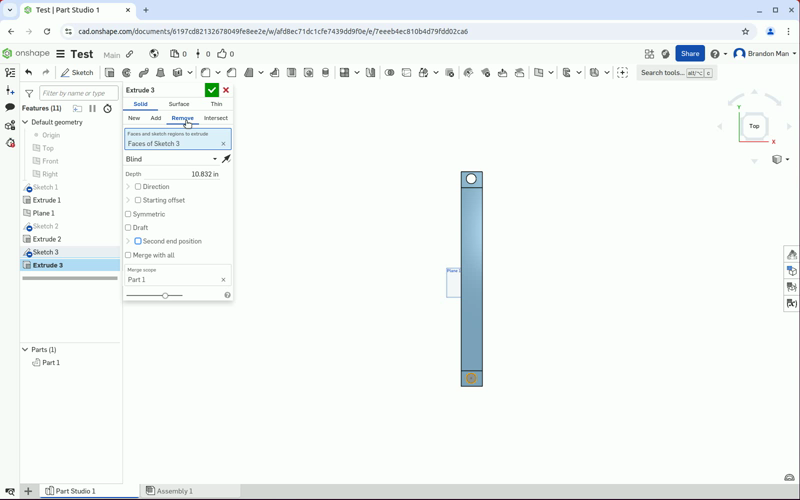
key(space)
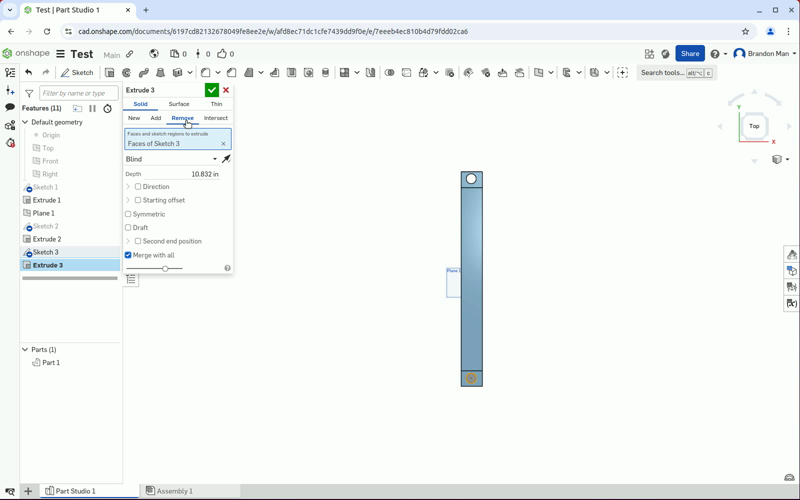
key(enter)
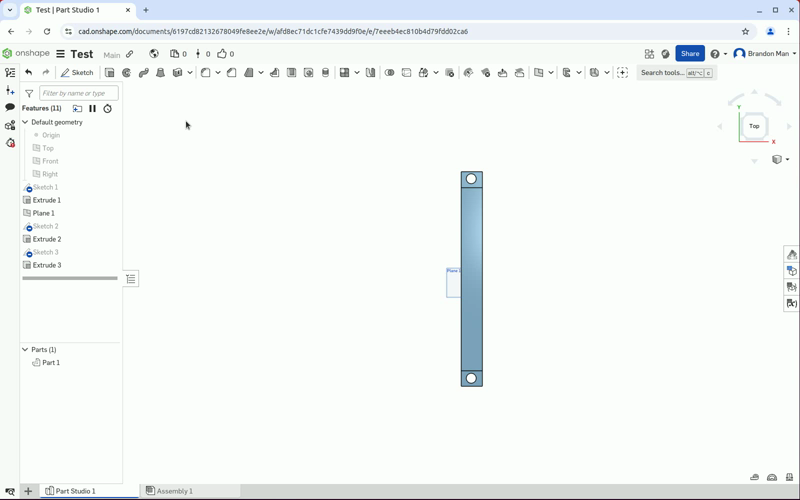
key(shift+h)
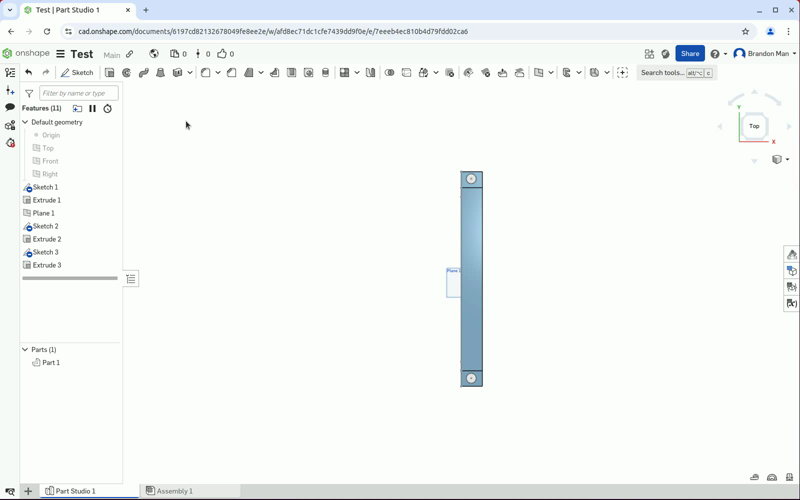
key(shift+h)
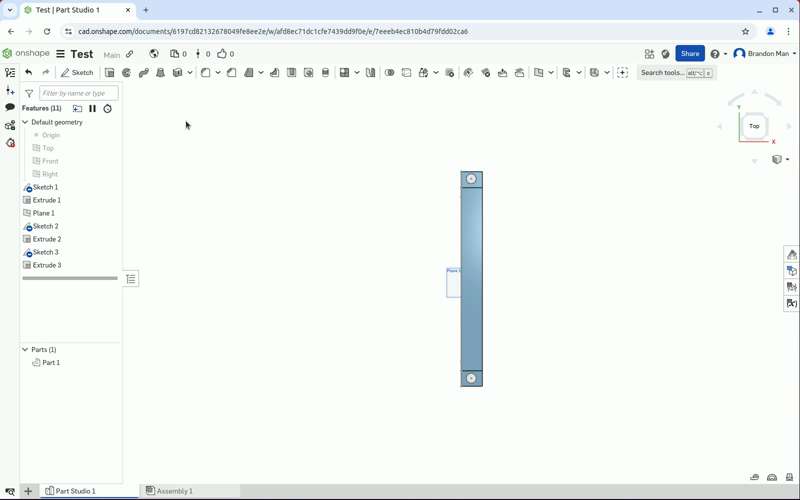
key(shift+7)
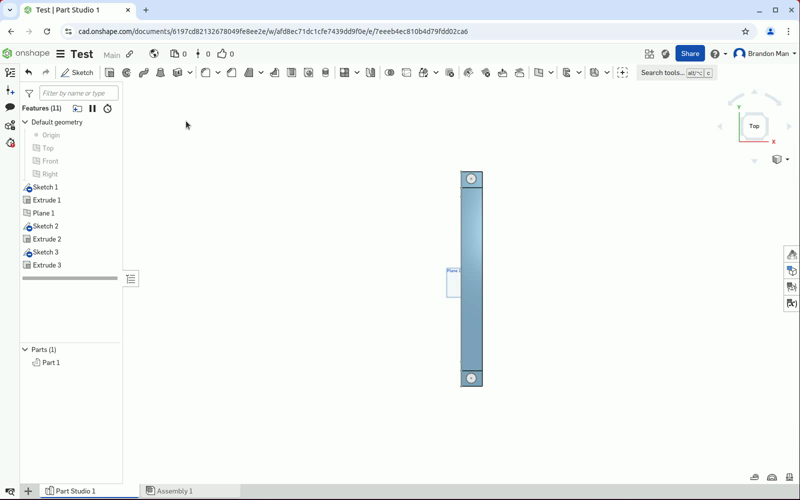
key(up, 3)
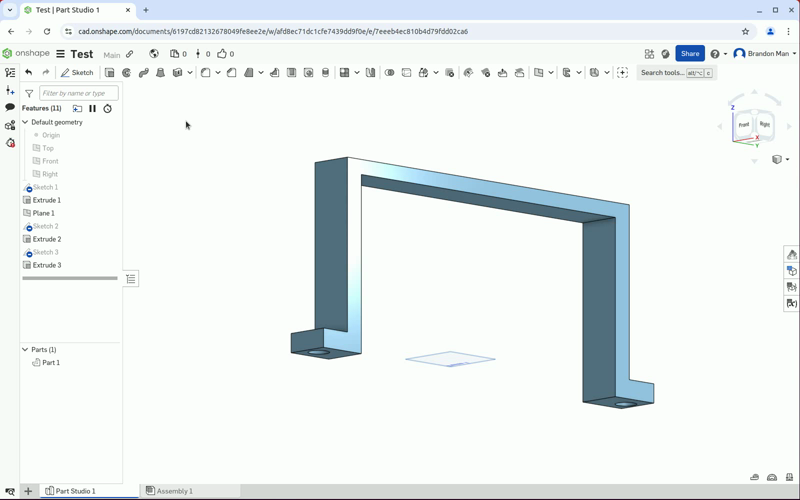
key(left, 3)
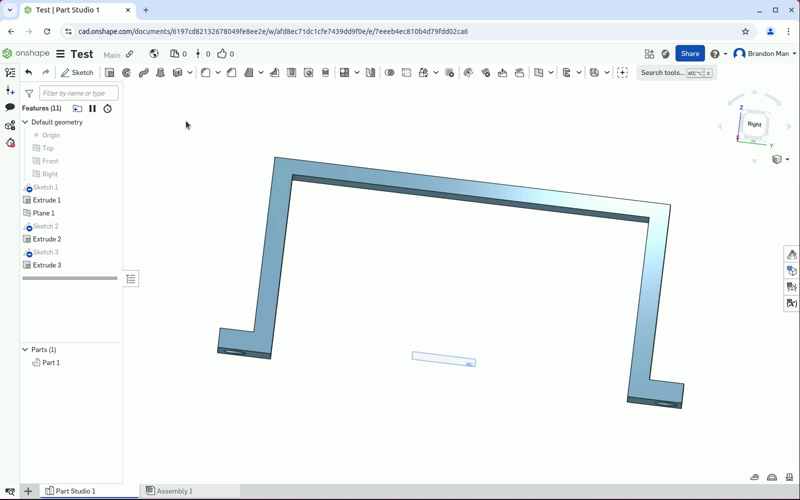
key(right, 3)
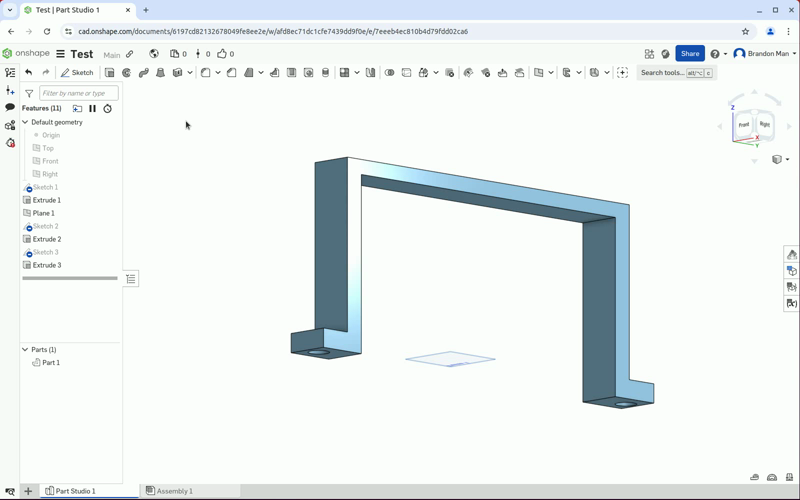
key(down, 3)
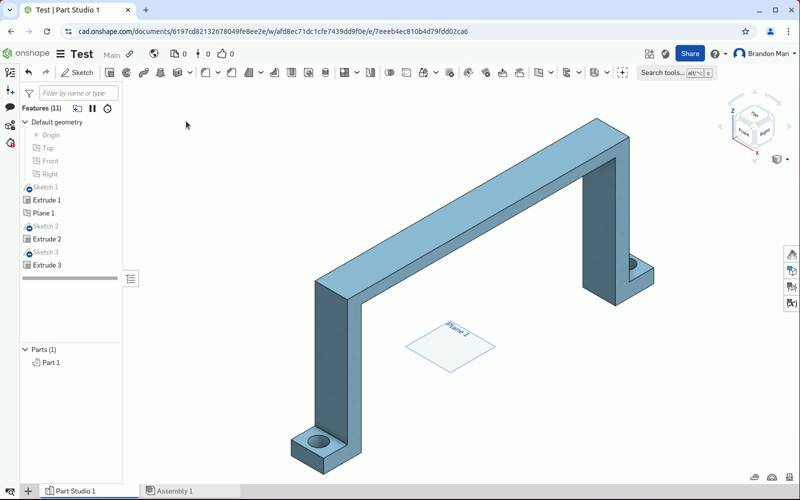
mouse_move(73, 189)
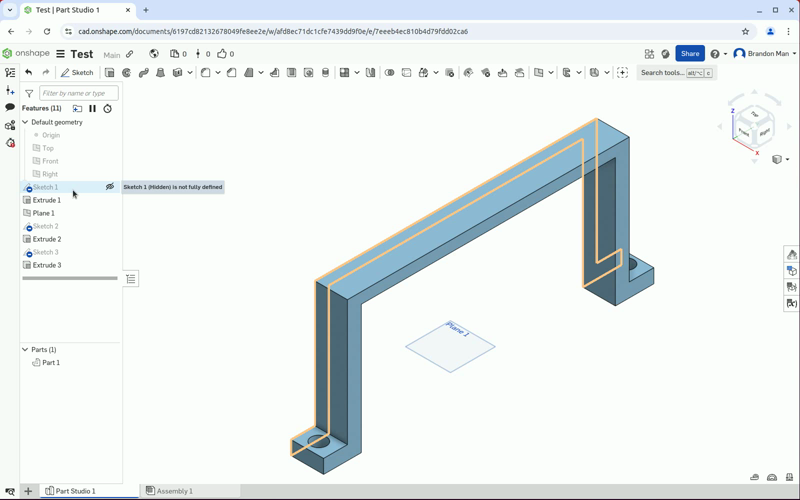
click(73, 189)